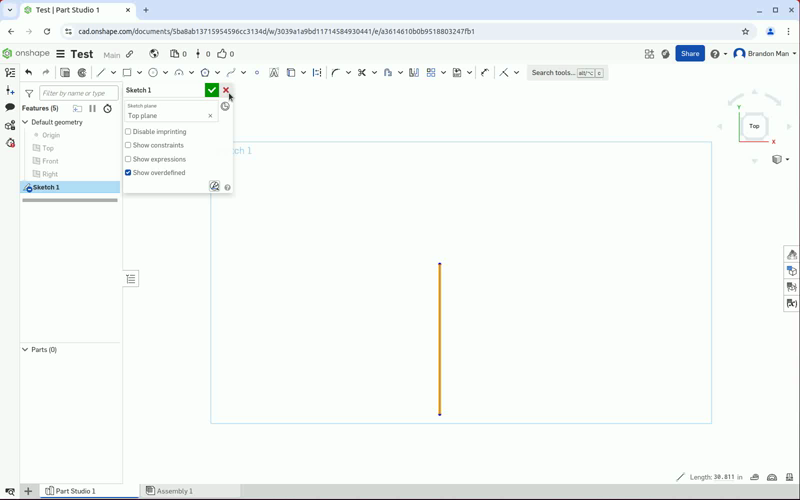
key(shift+h)
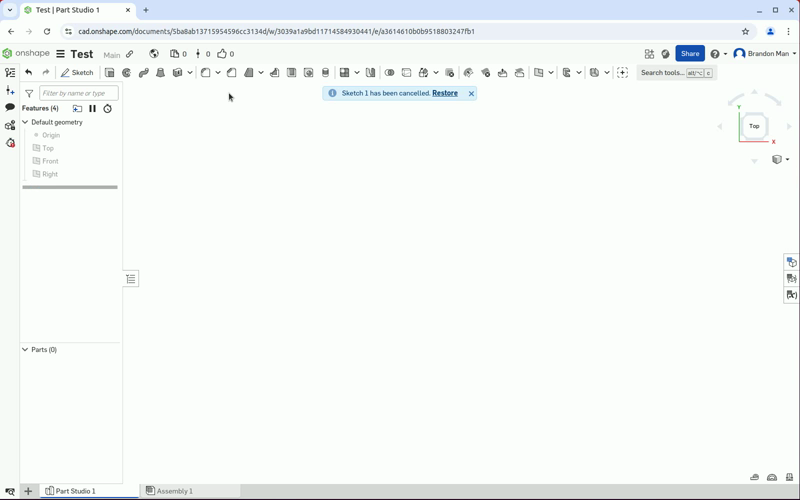
mouse_move(73, 352)
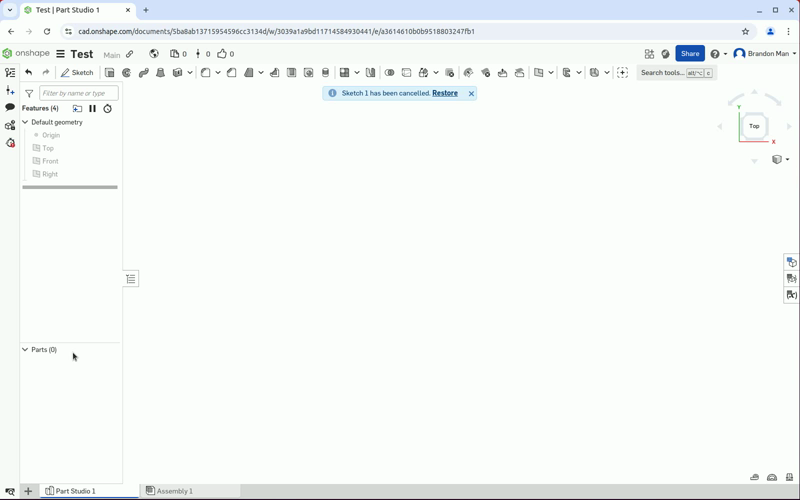
key(y)
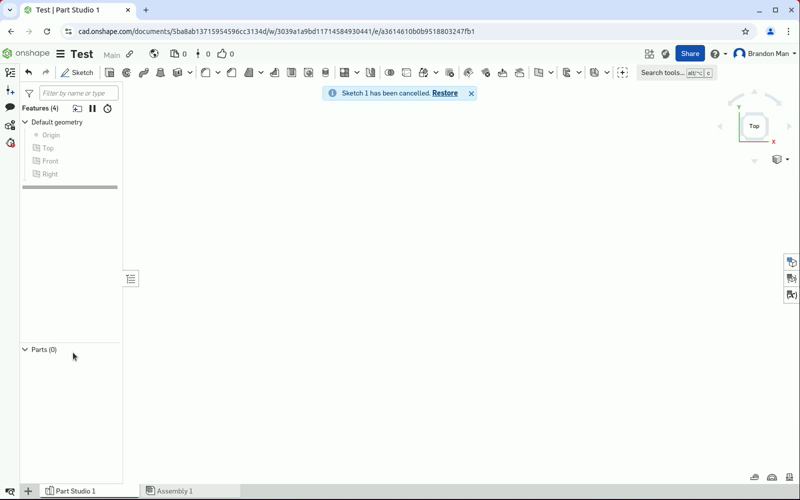
key(shift+p)
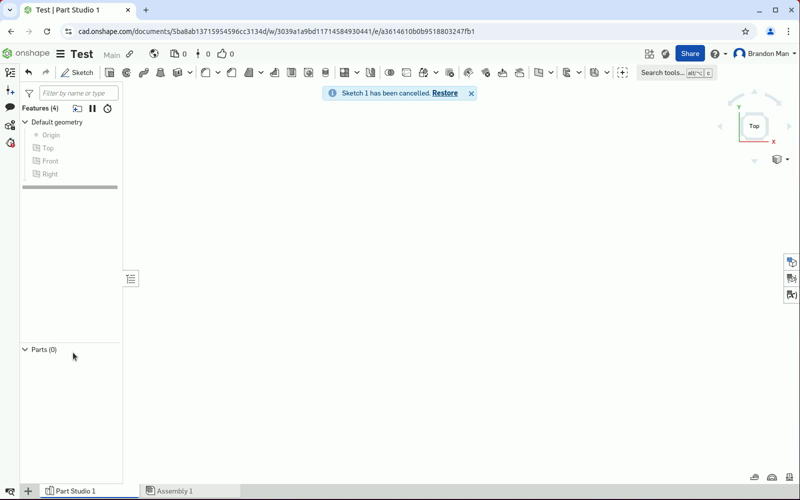
key(space)
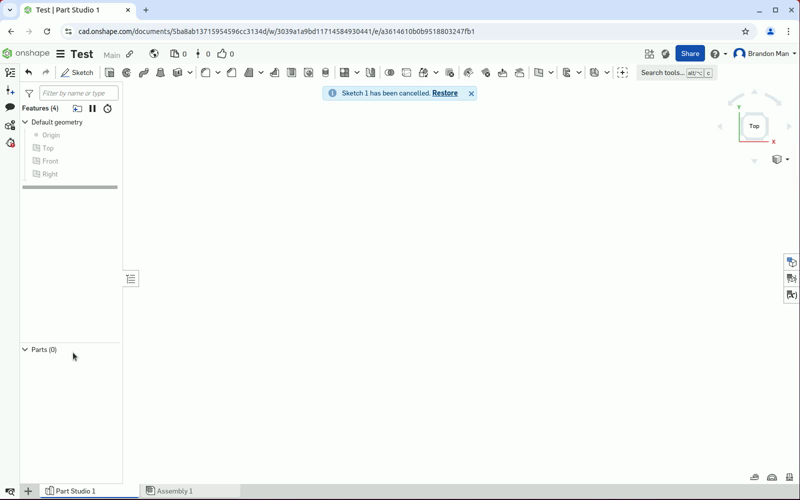
key_down(shift)
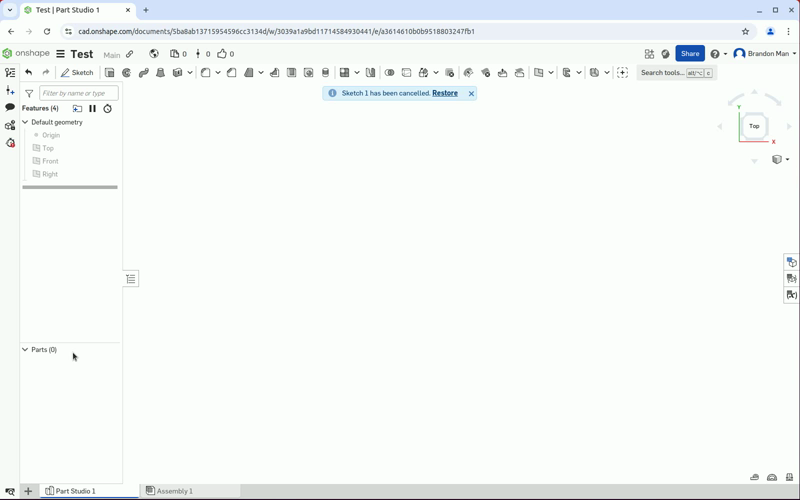
key(up)
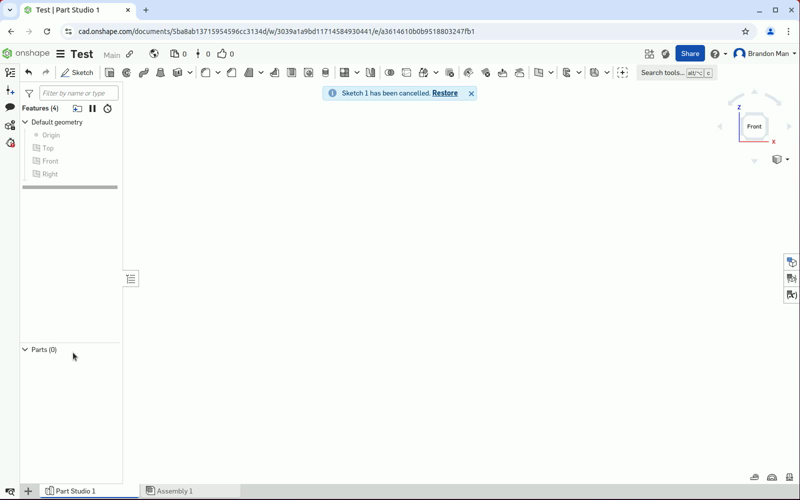
key_up(shift)
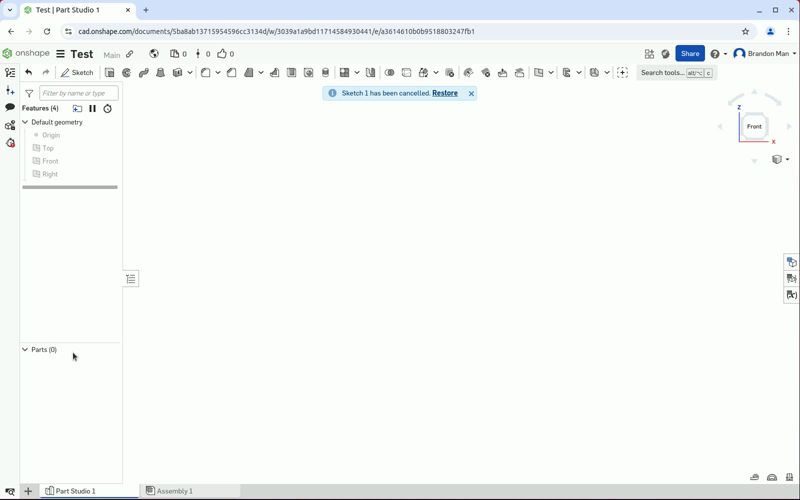
key(space)
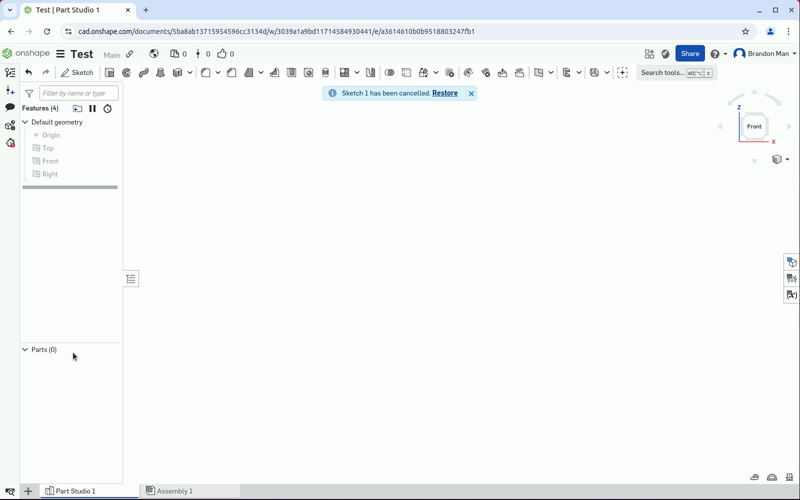
key_down(shift)
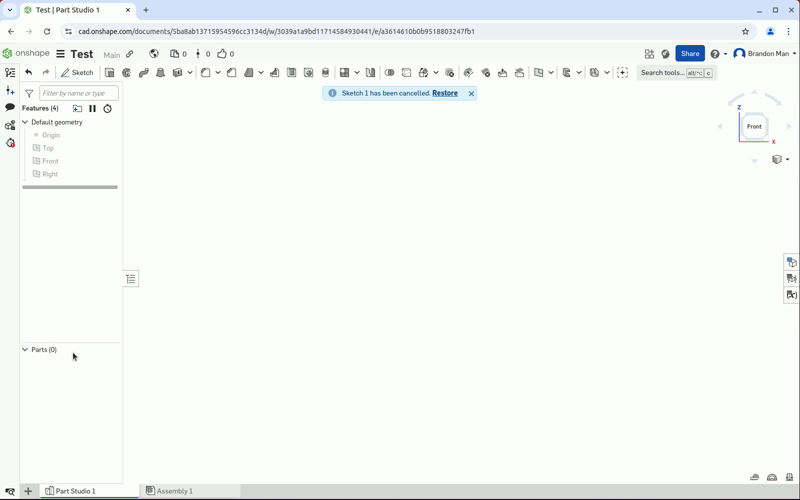
key(left)
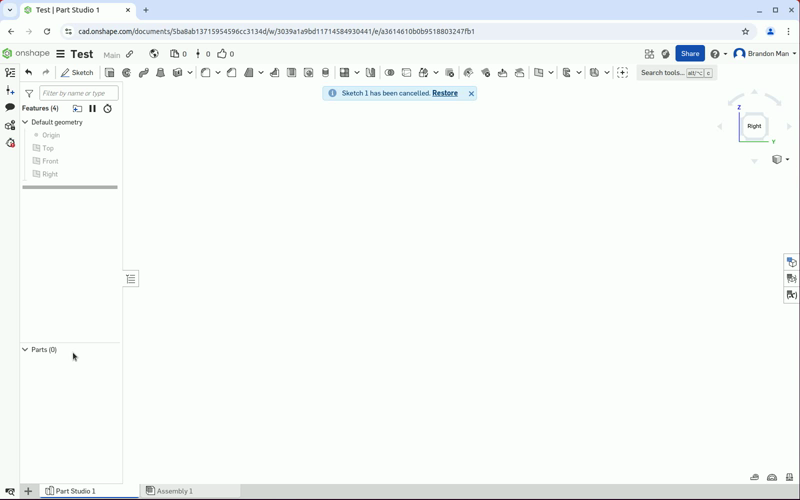
key_up(shift)
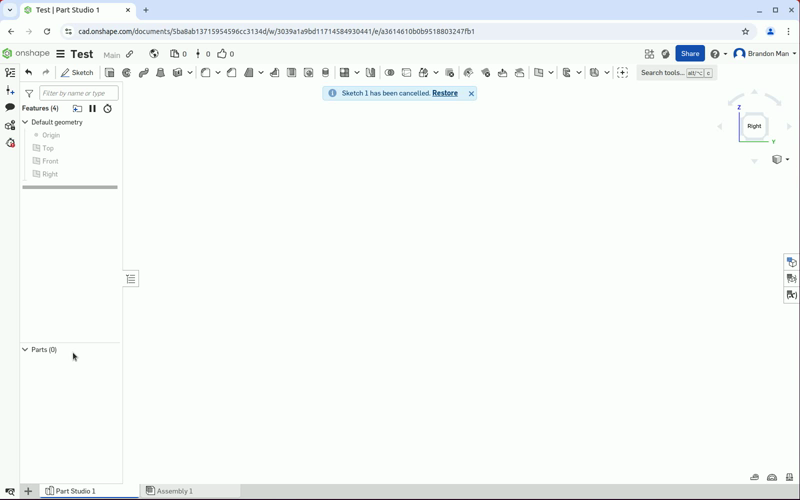
mouse_move(73, 352)
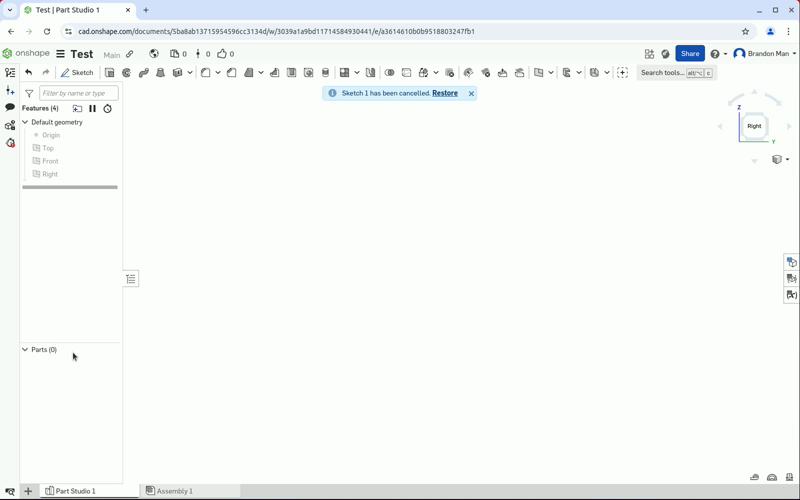
key(shift+y)
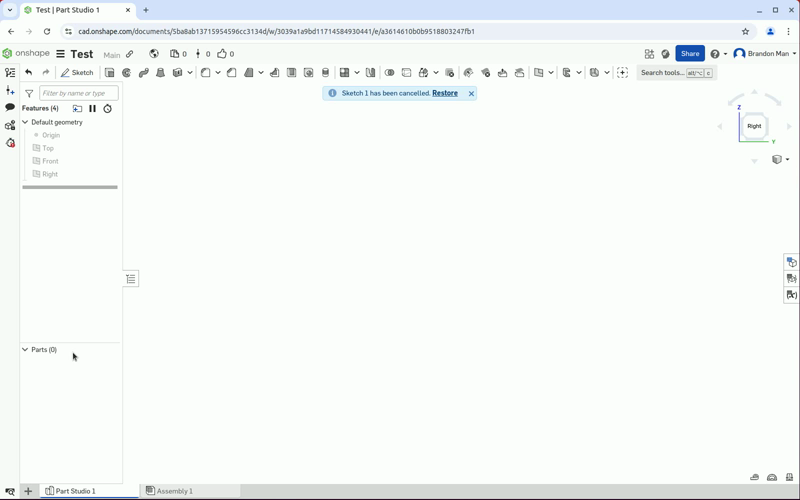
key(shift+s)
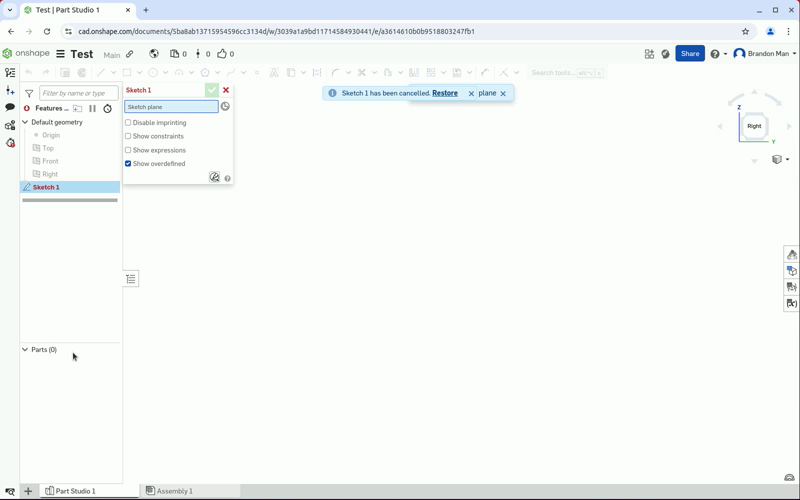
mouse_move(73, 176)
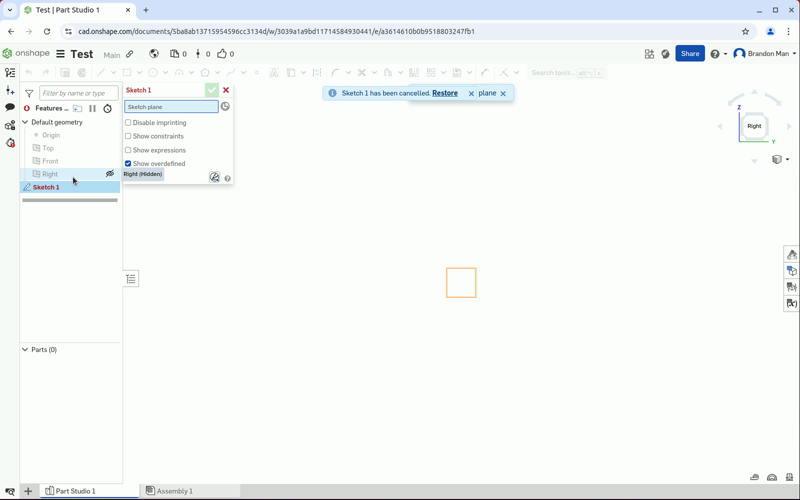
click(73, 176)
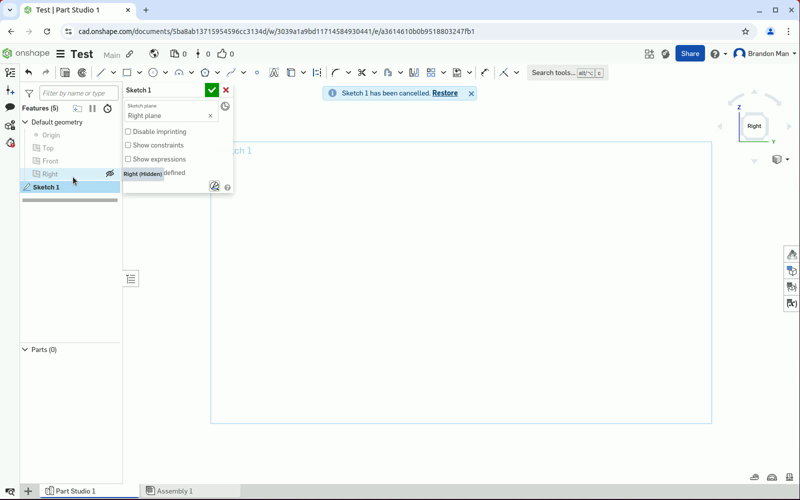
mouse_move(73, 352)
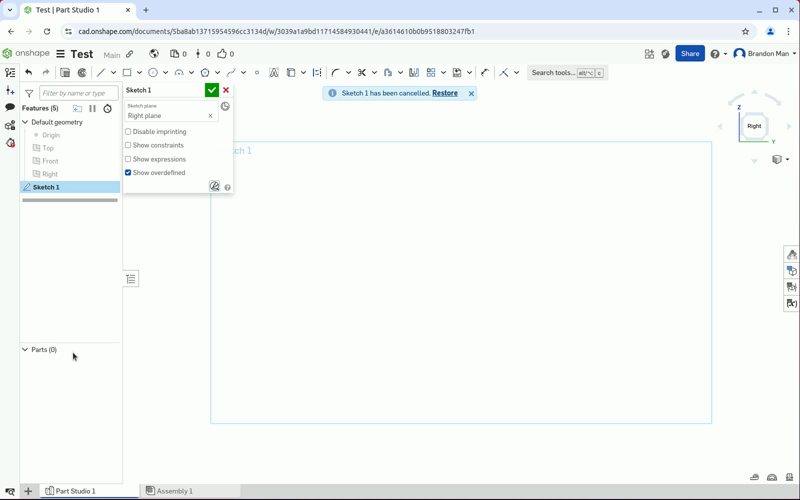
key(y)
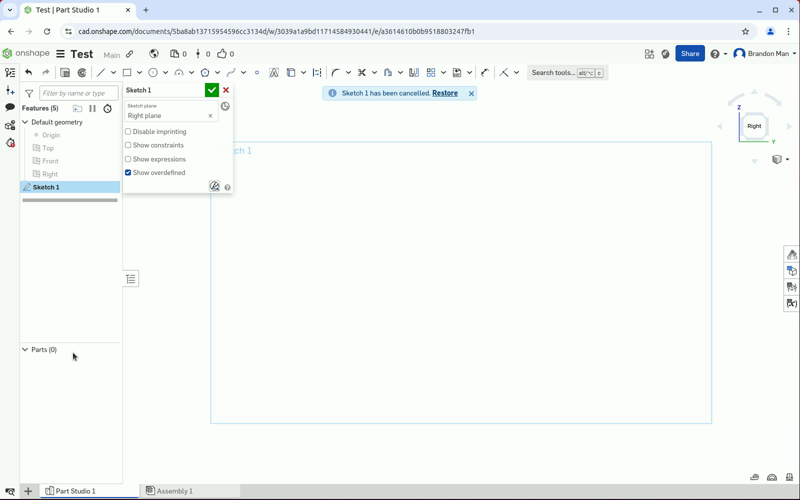
key(l)
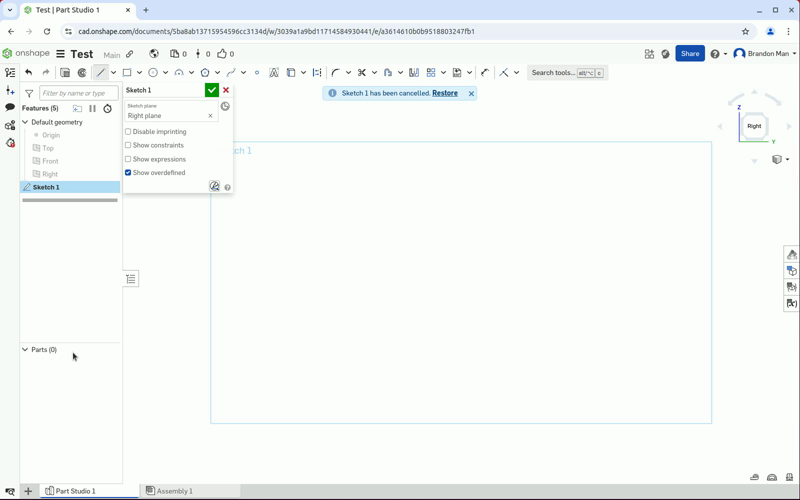
key_down(shift)
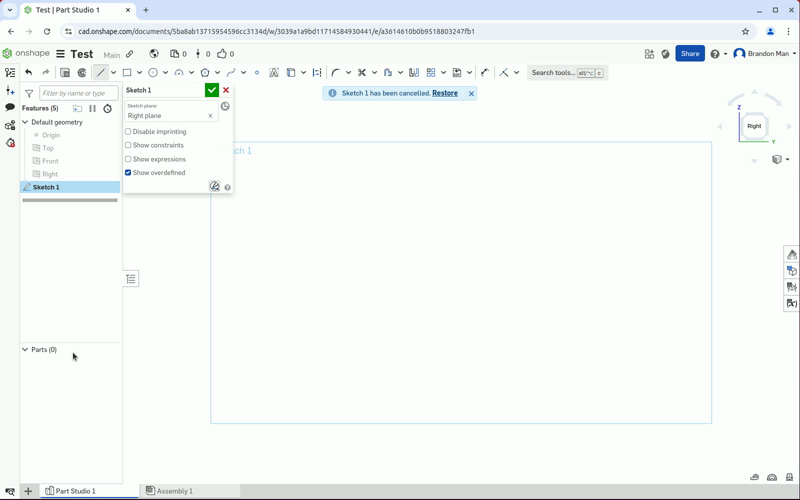
mouse_move(430, 200)
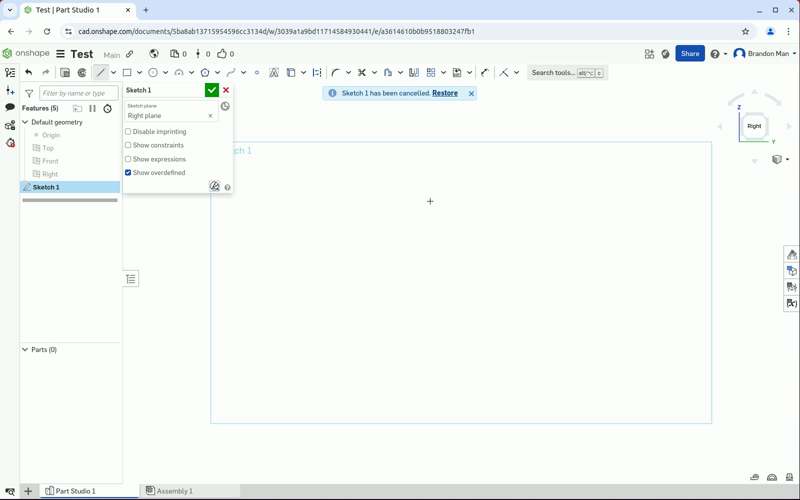
click(430, 200)
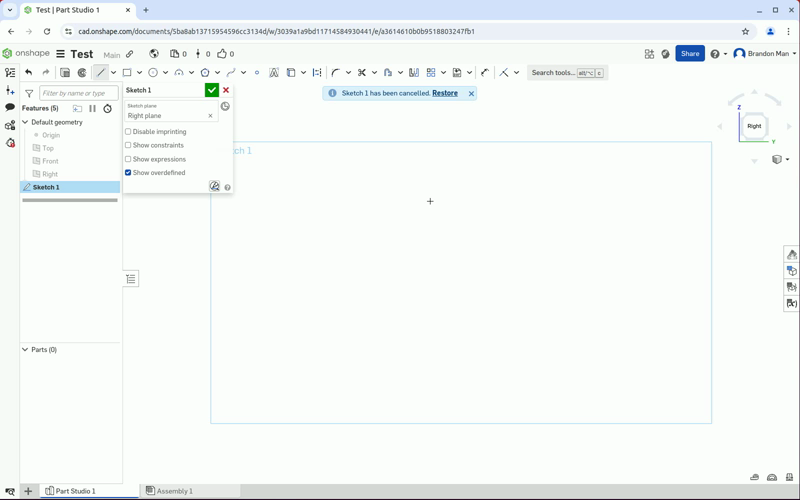
key_up(shift)
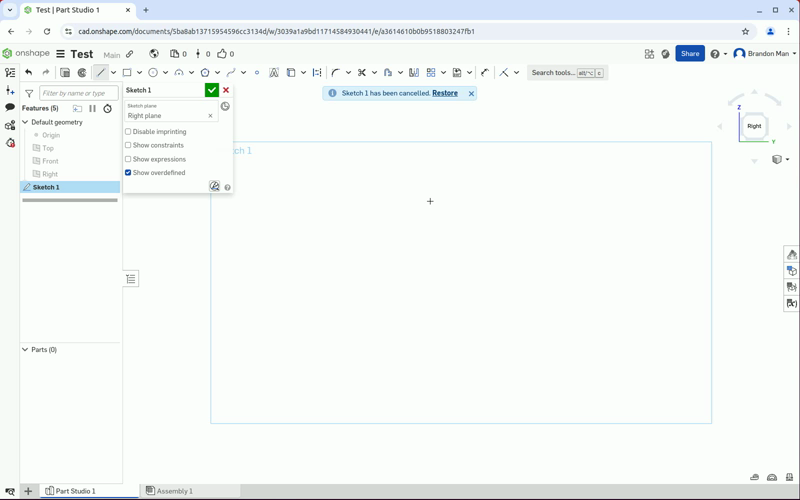
key_down(shift)
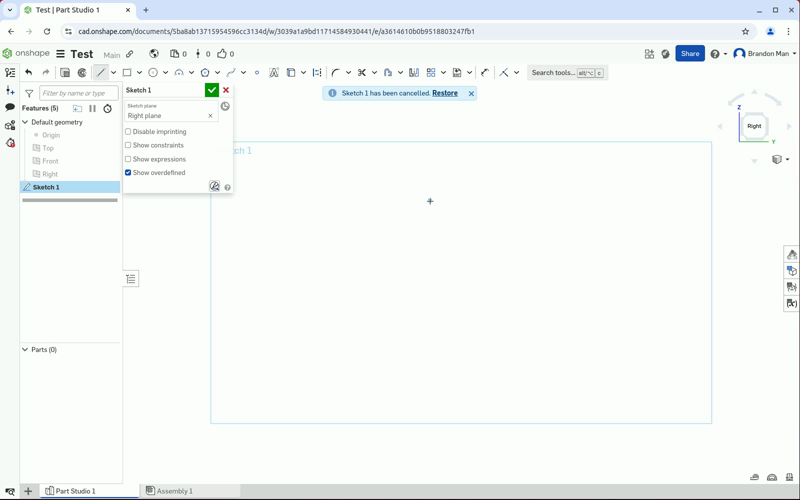
mouse_move(460, 200)
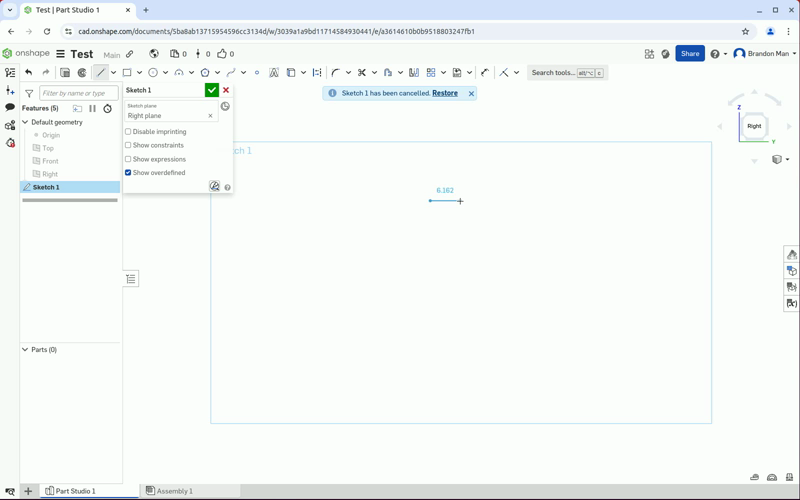
mouse_move(451, 200)
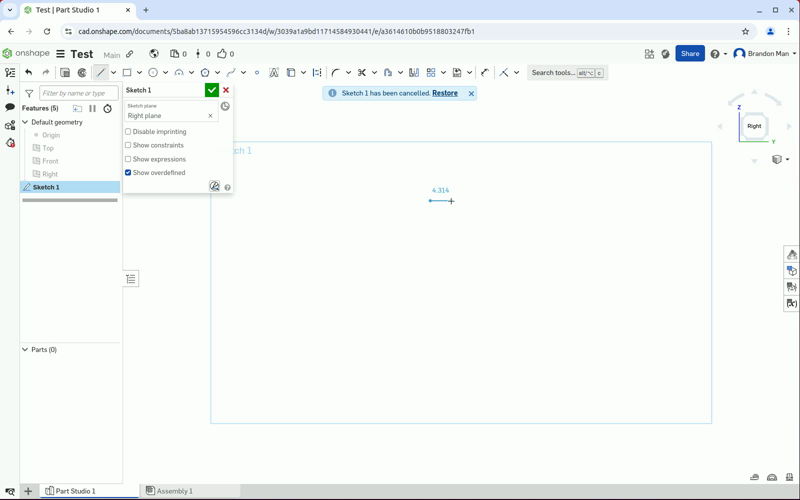
click(451, 200)
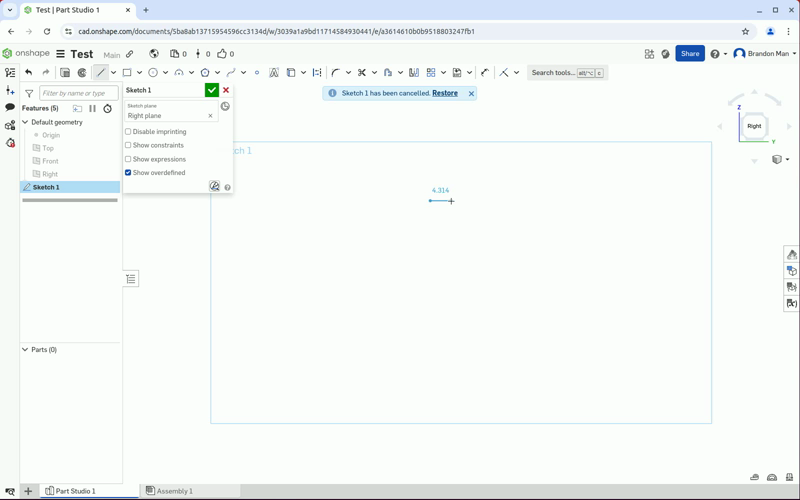
key_up(shift)
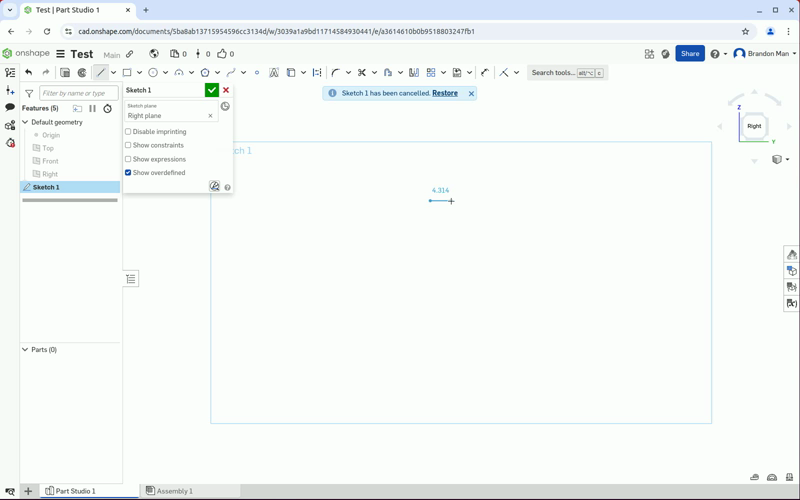
key(esc)
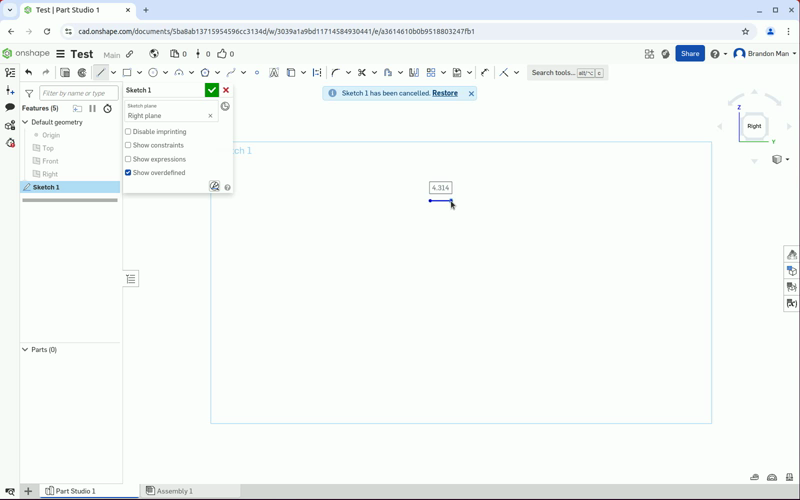
key(a)
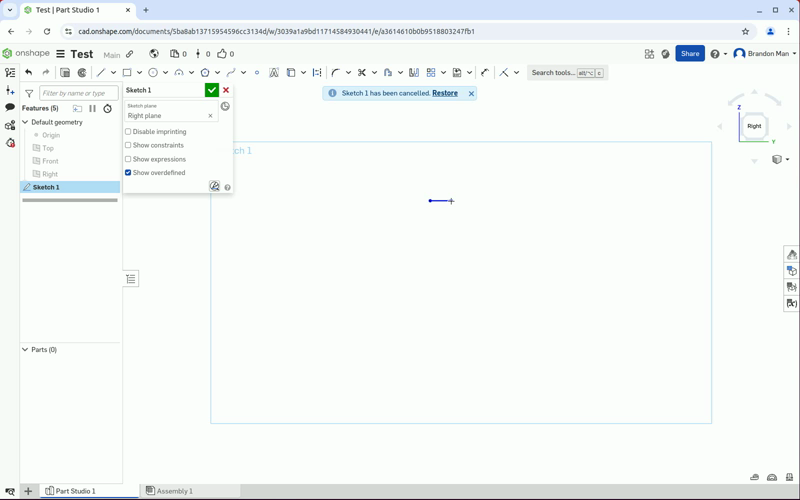
mouse_move(451, 200)
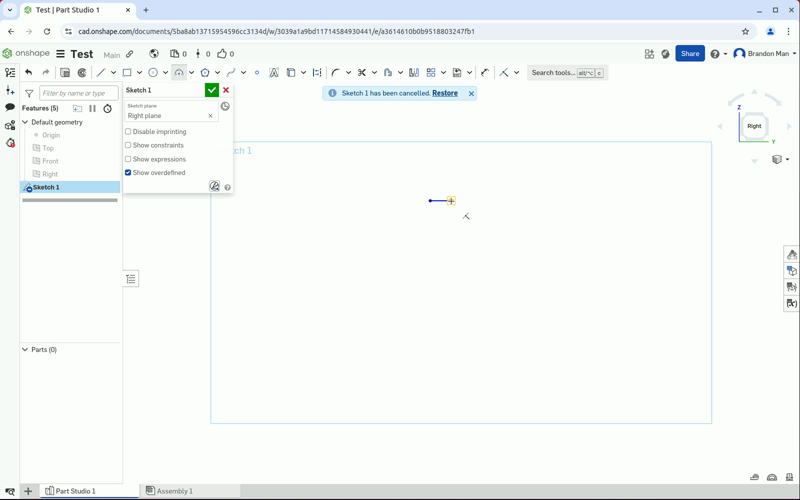
click(451, 200)
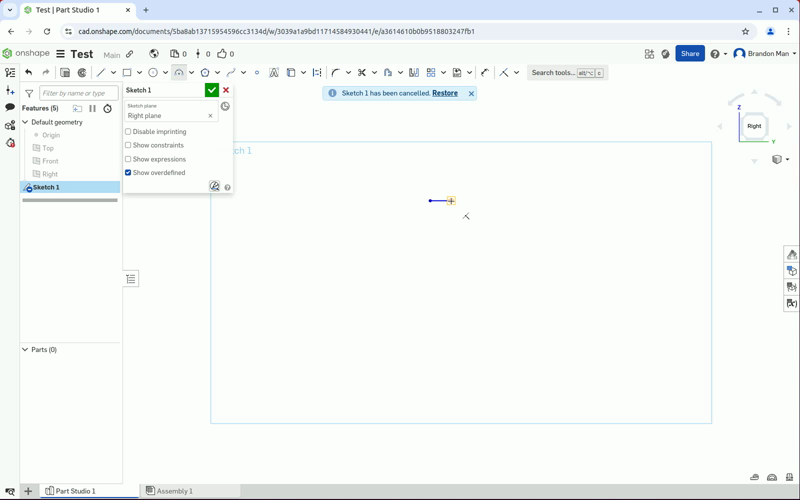
key_down(shift)
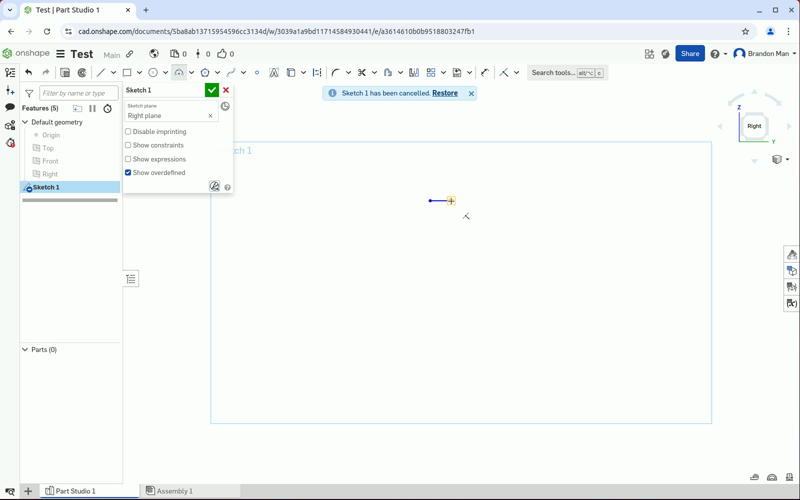
mouse_move(470, 200)
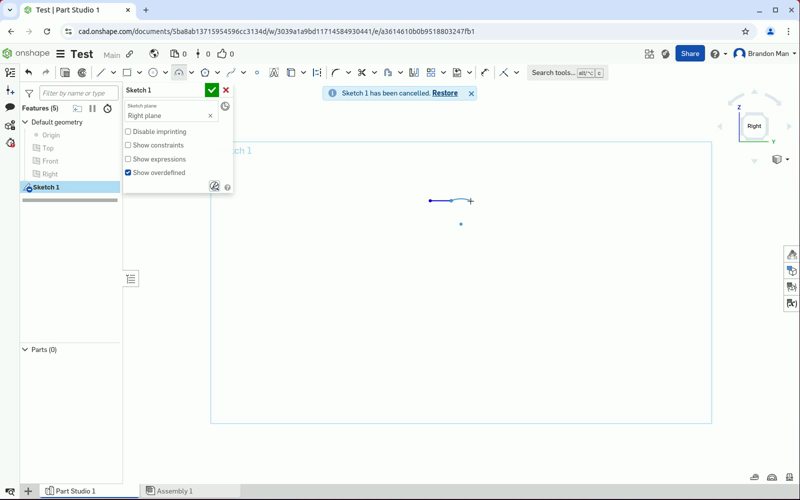
click(470, 200)
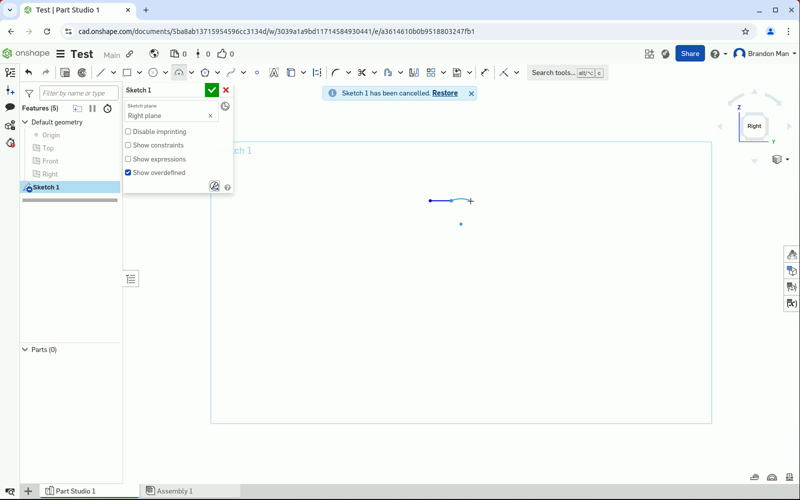
mouse_move(461, 190)
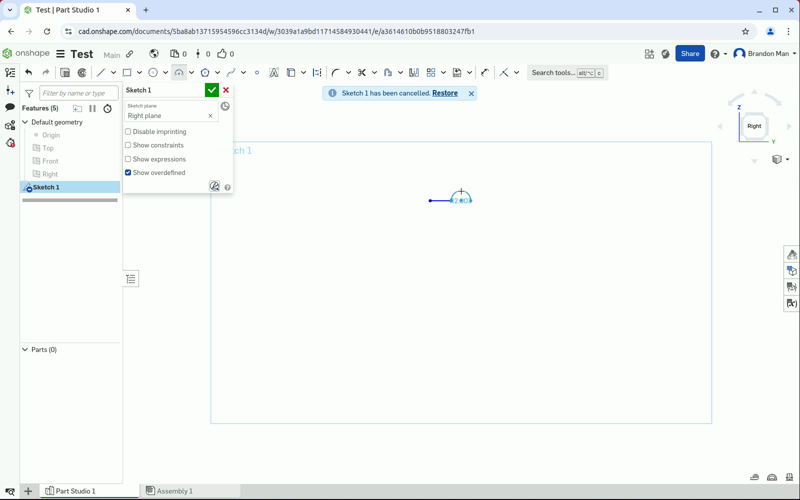
click(461, 190)
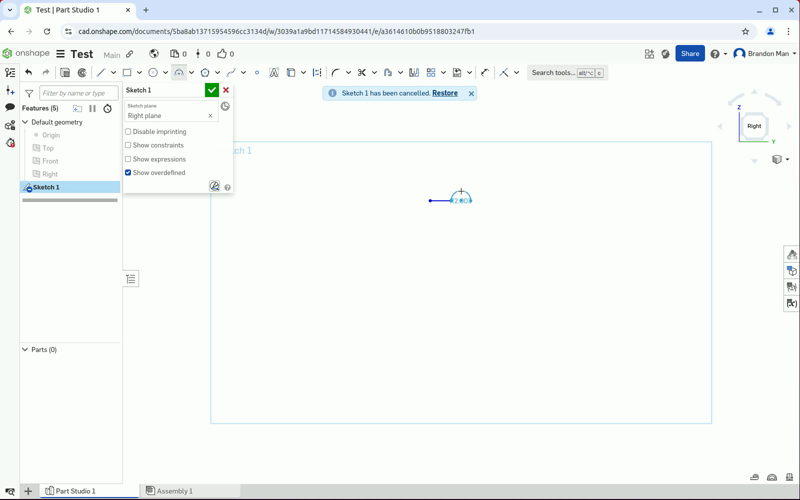
key_up(shift)
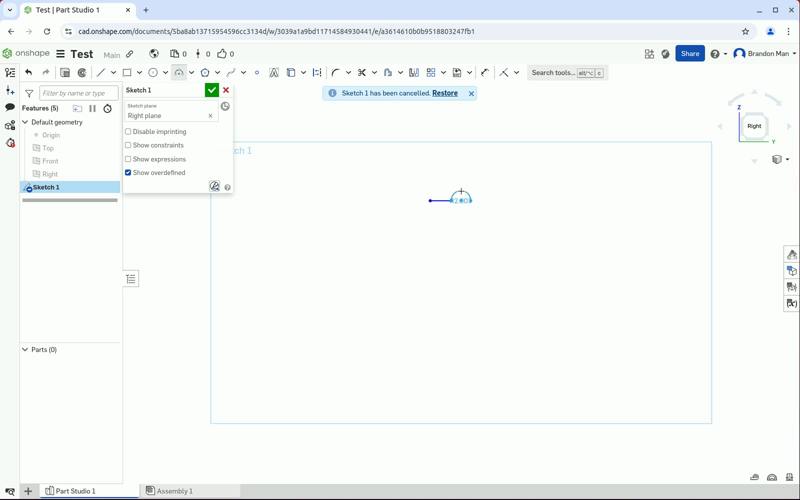
key(esc)
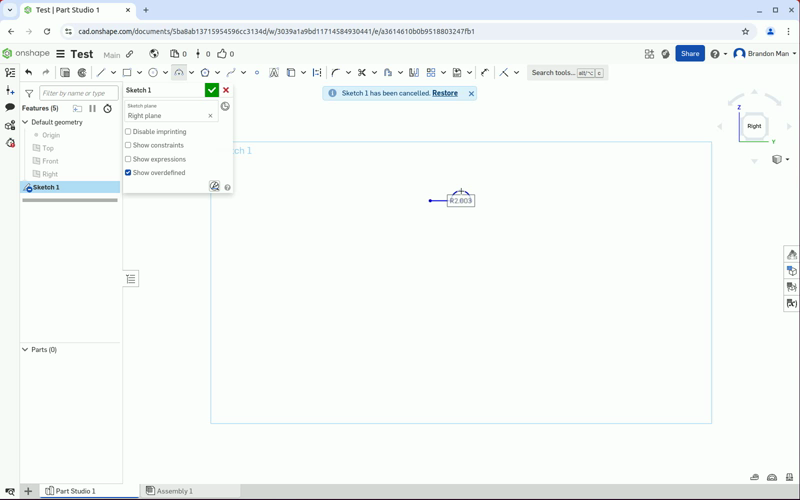
key(l)
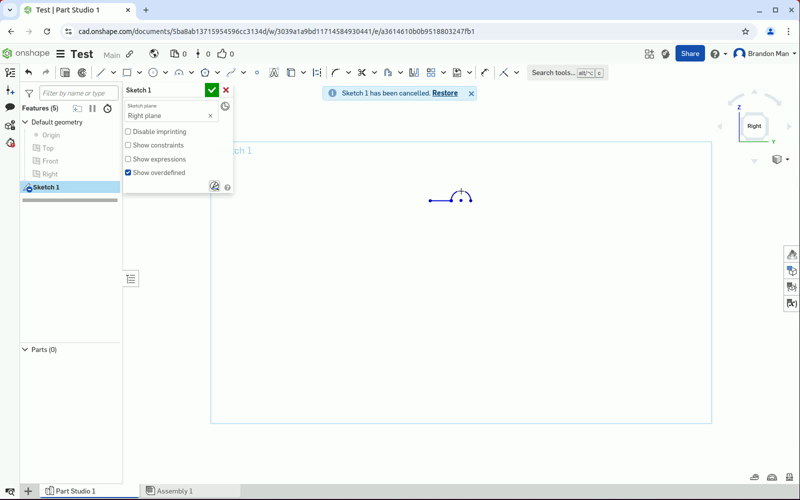
mouse_move(470, 200)
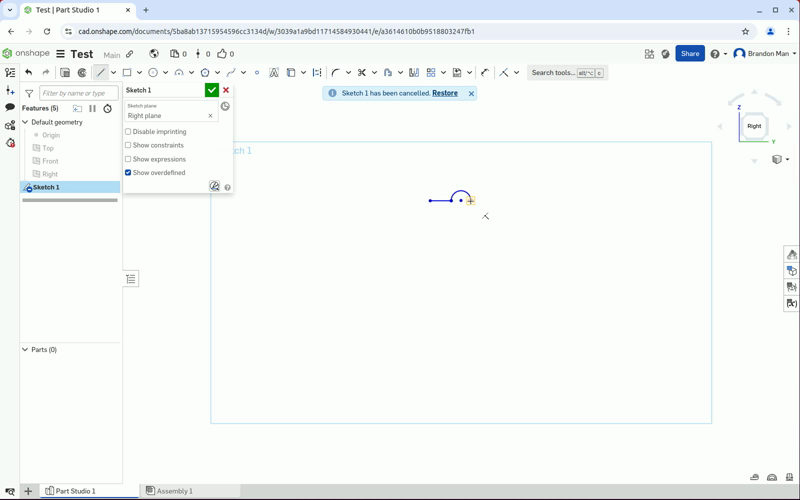
click(470, 200)
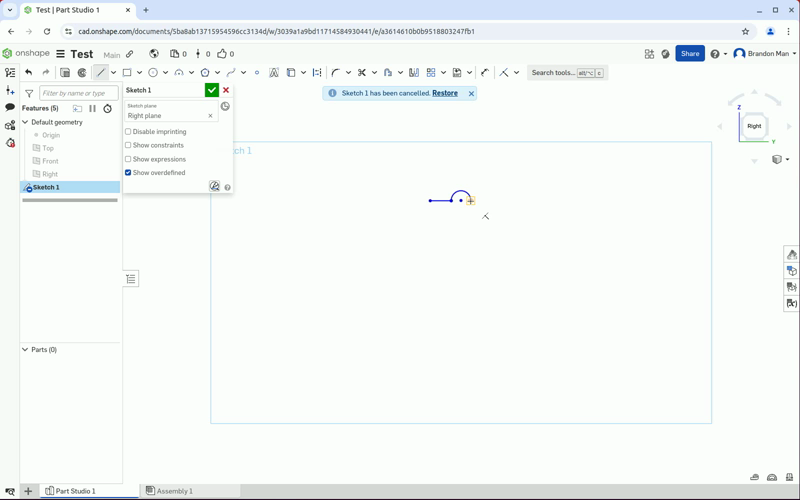
key_down(shift)
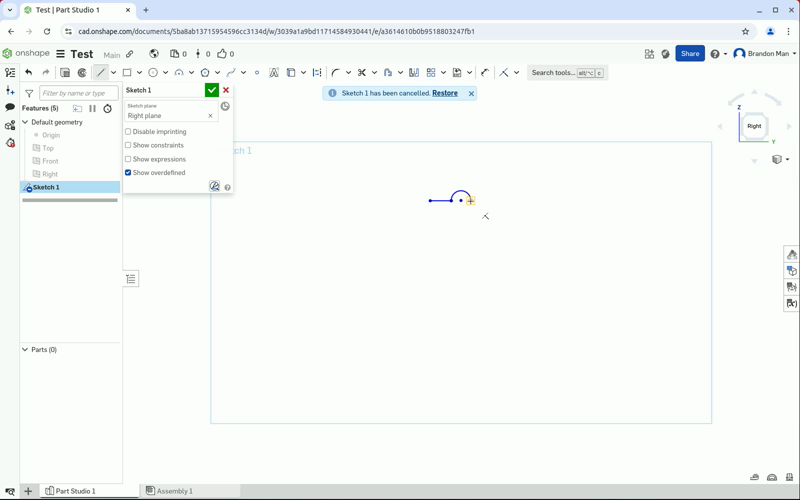
mouse_move(501, 200)
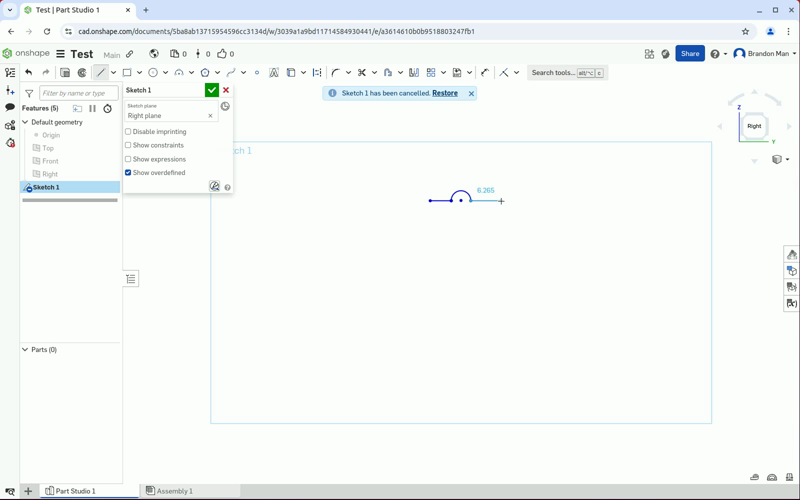
mouse_move(491, 200)
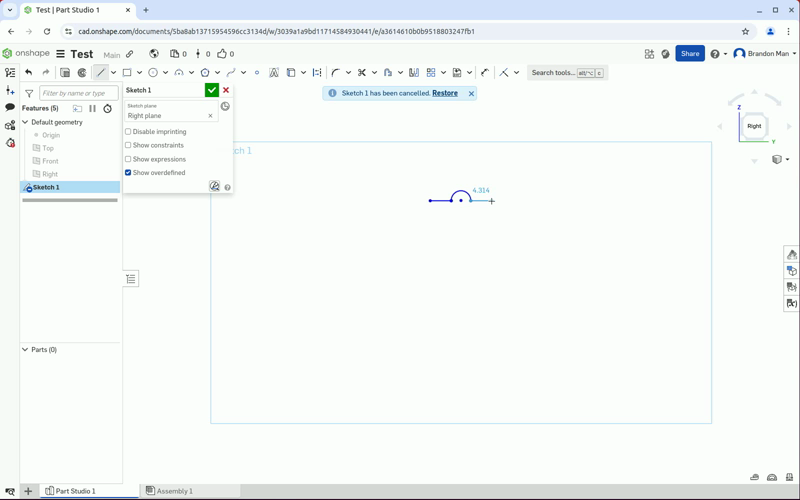
click(491, 200)
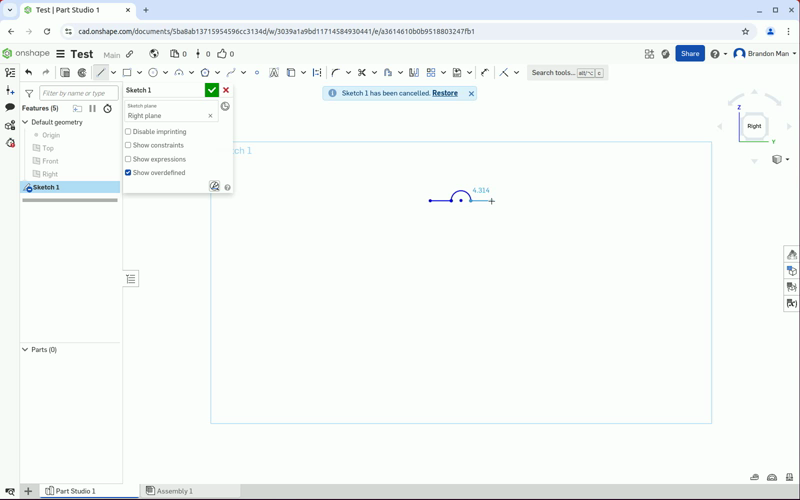
key_up(shift)
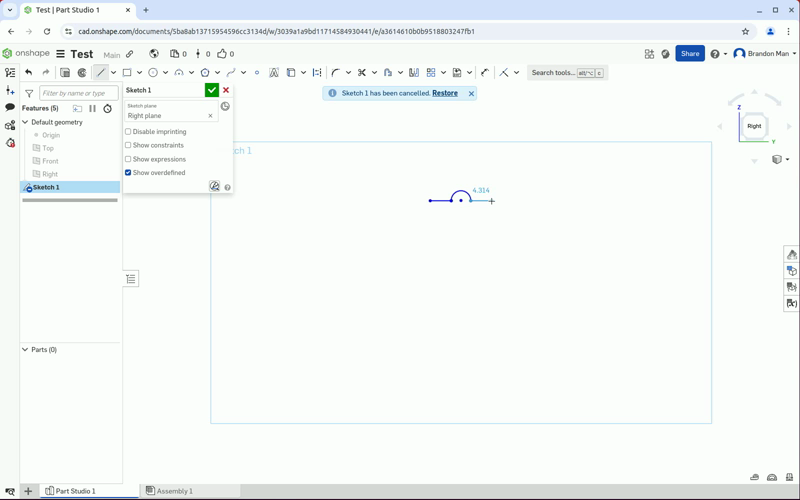
key(esc)
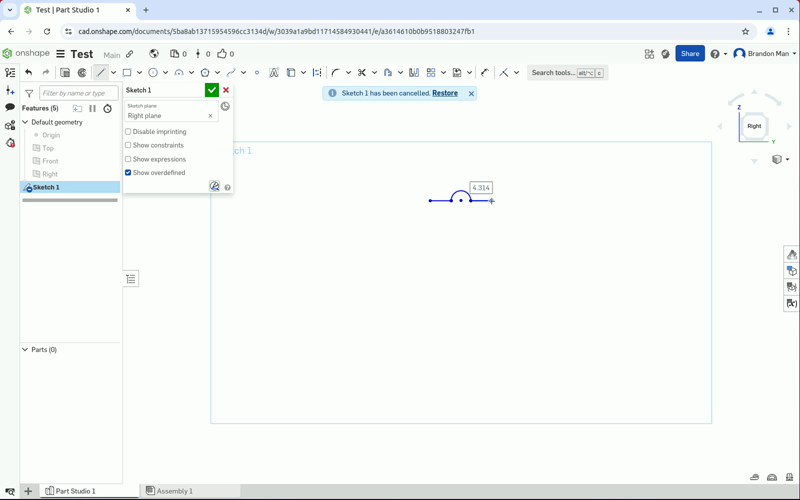
key(a)
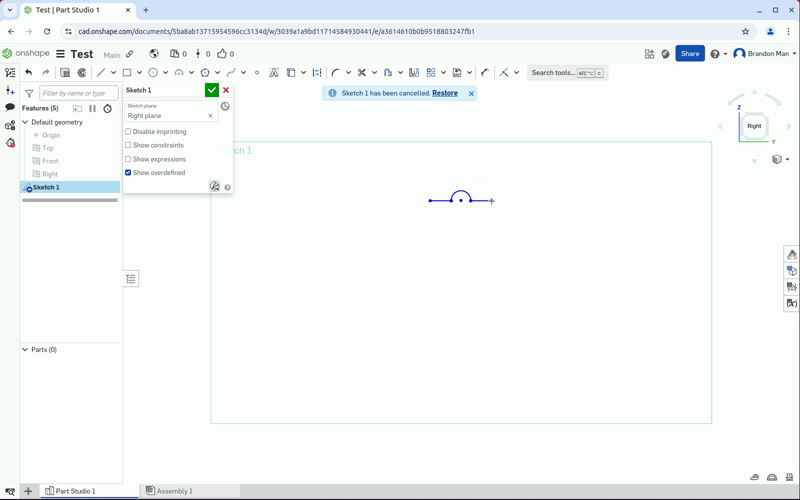
mouse_move(491, 200)
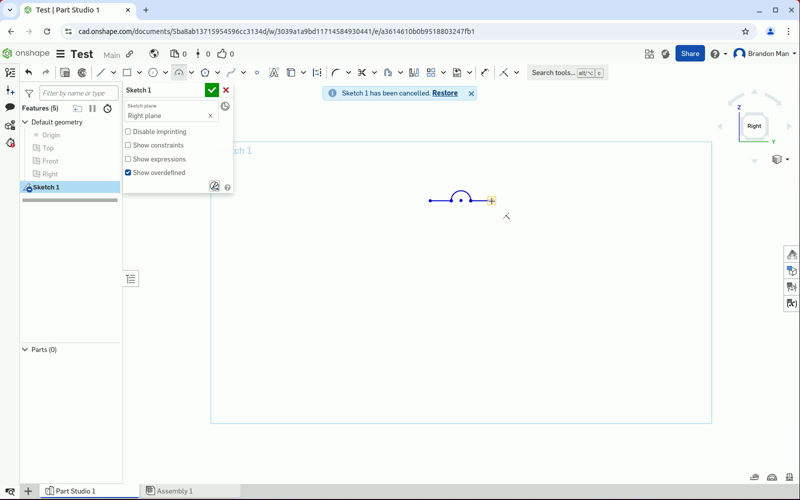
click(491, 200)
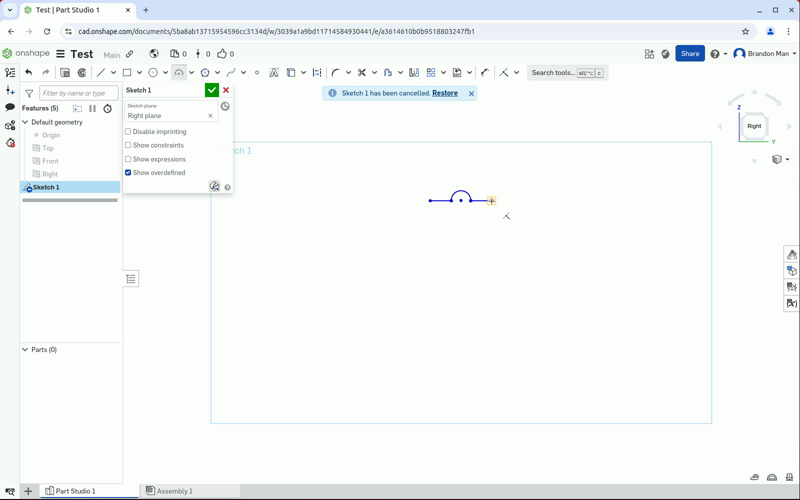
mouse_move(430, 200)
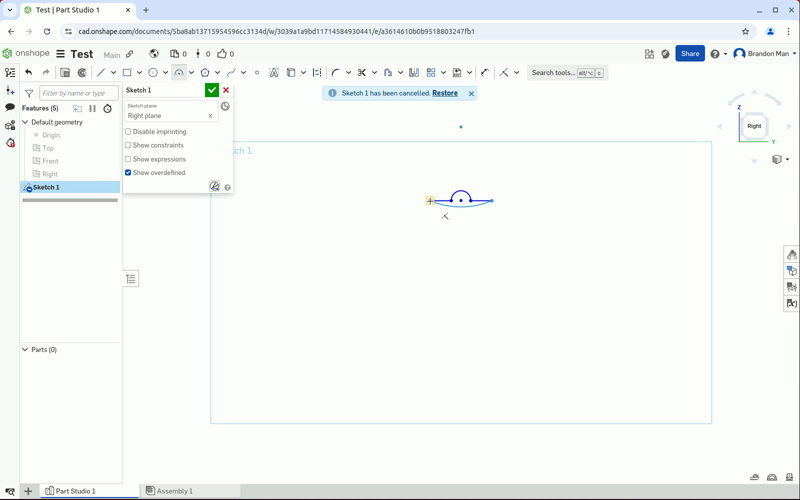
click(430, 200)
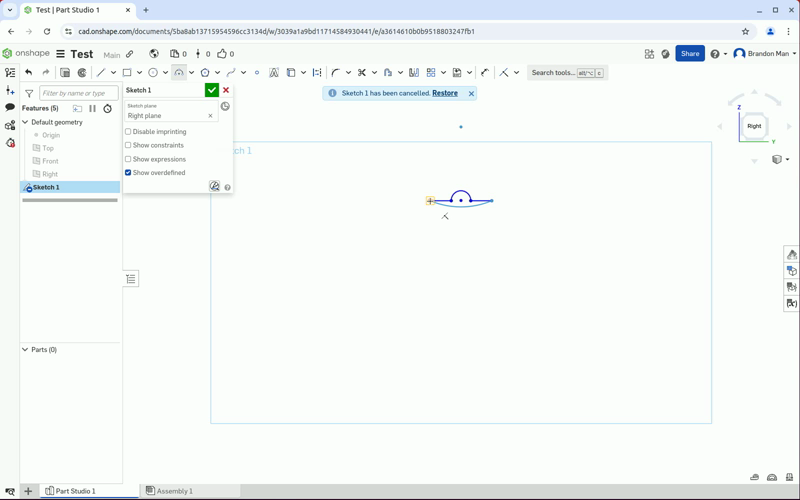
key_down(shift)
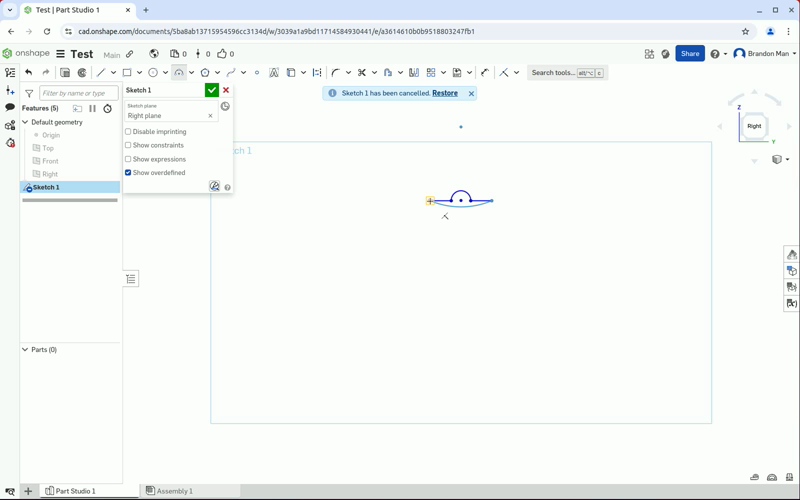
mouse_move(461, 170)
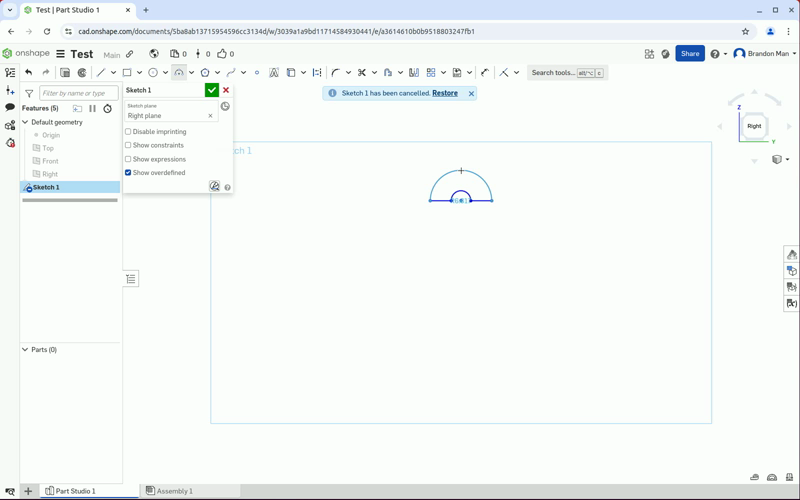
click(461, 170)
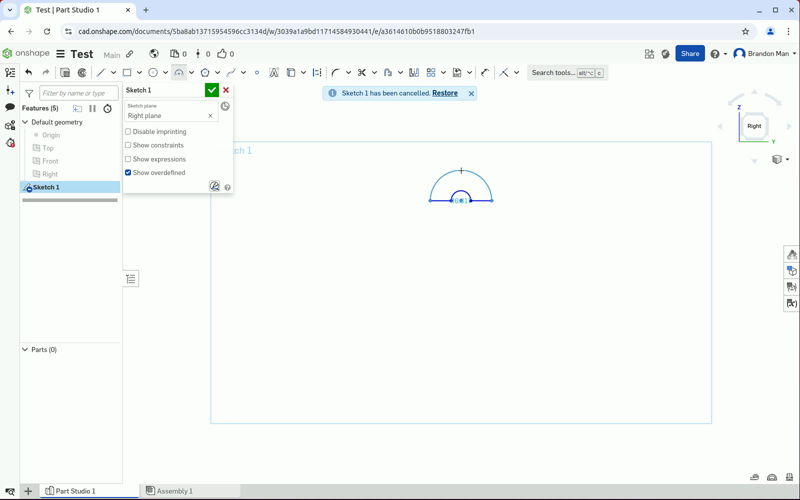
key_up(shift)
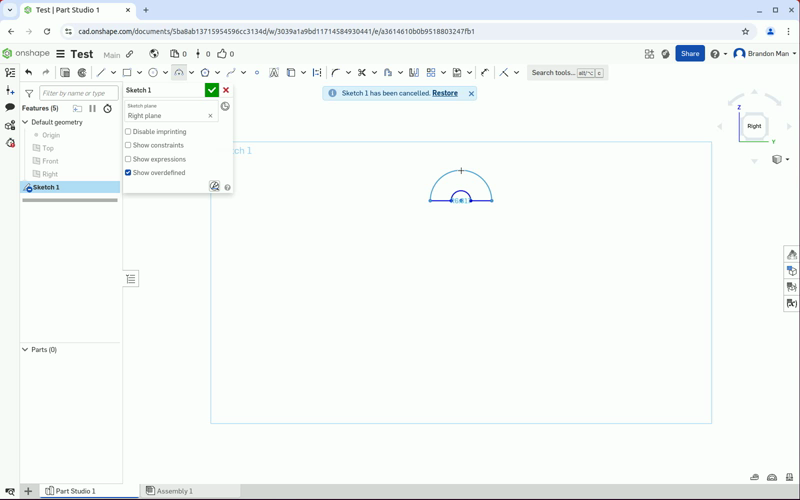
key(esc)
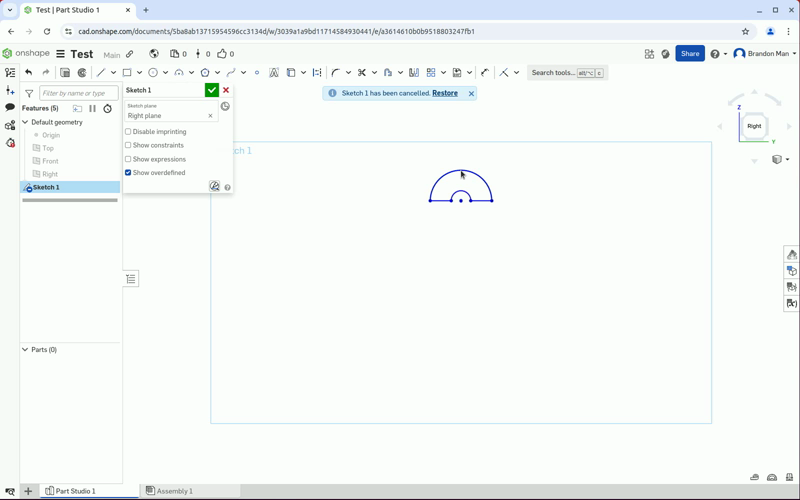
mouse_move(433, 192)
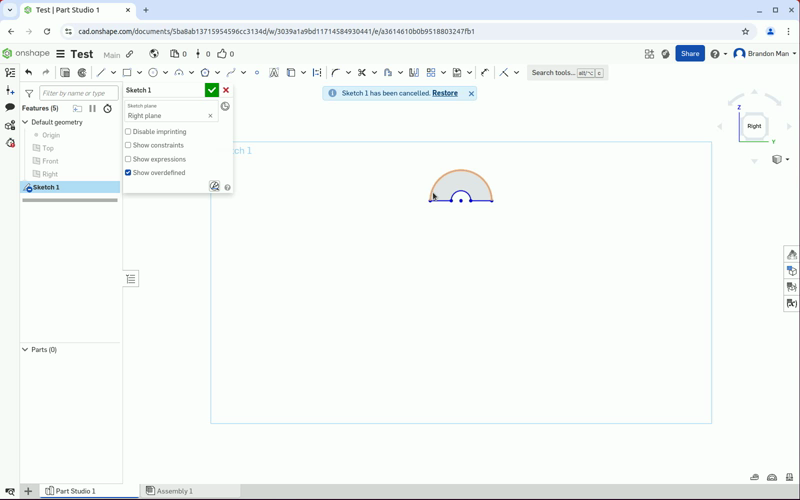
scroll(6)
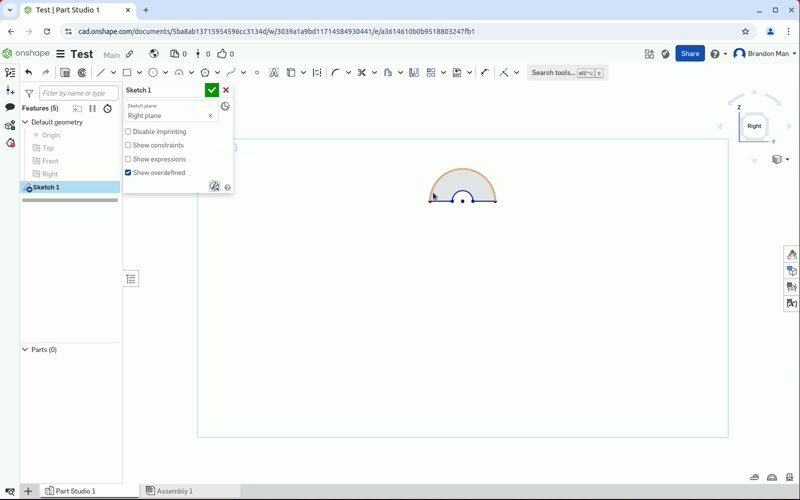
scroll(6)
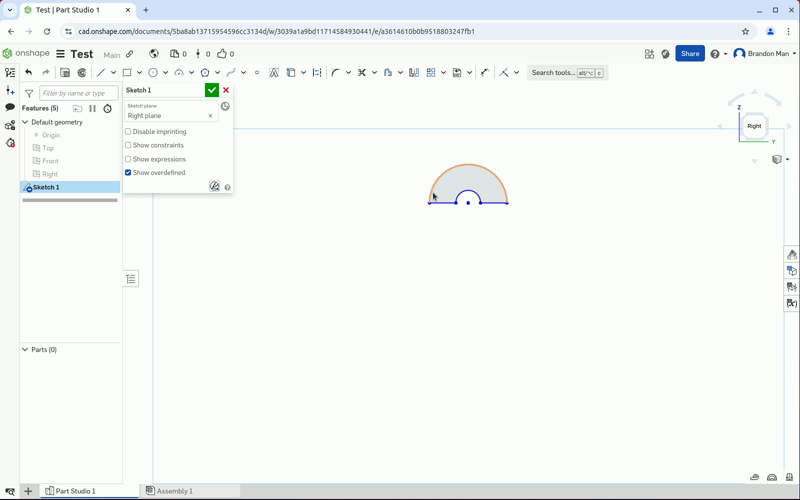
scroll(6)
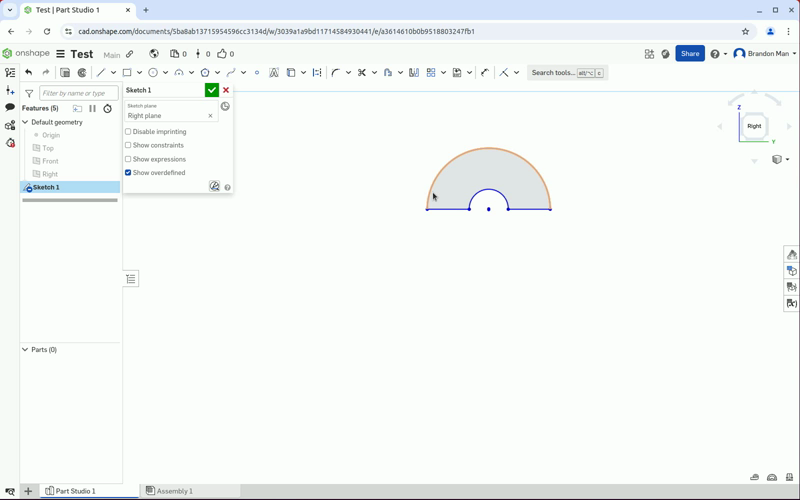
scroll(6)
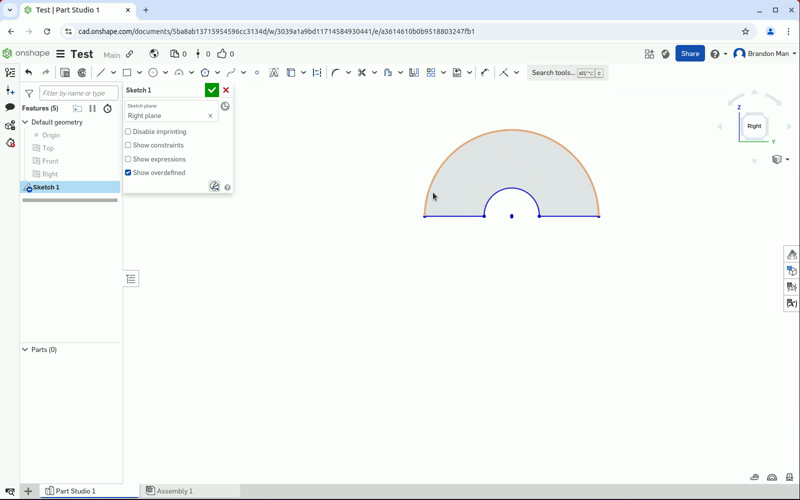
scroll(6)
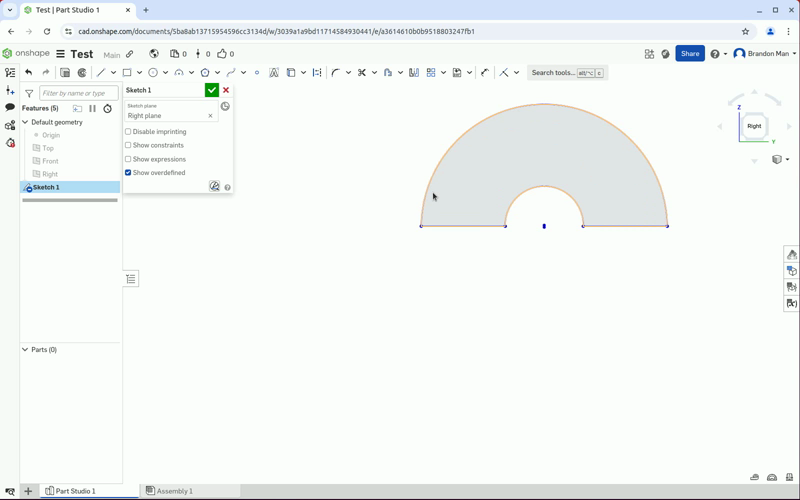
scroll(6)
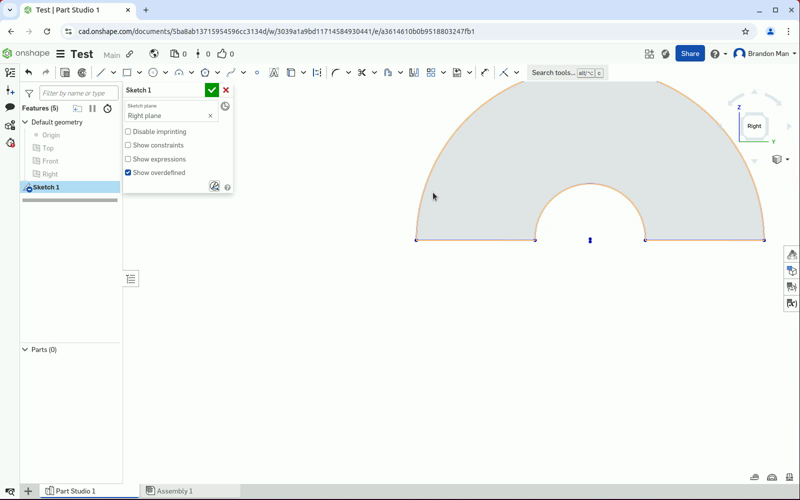
scroll(6)
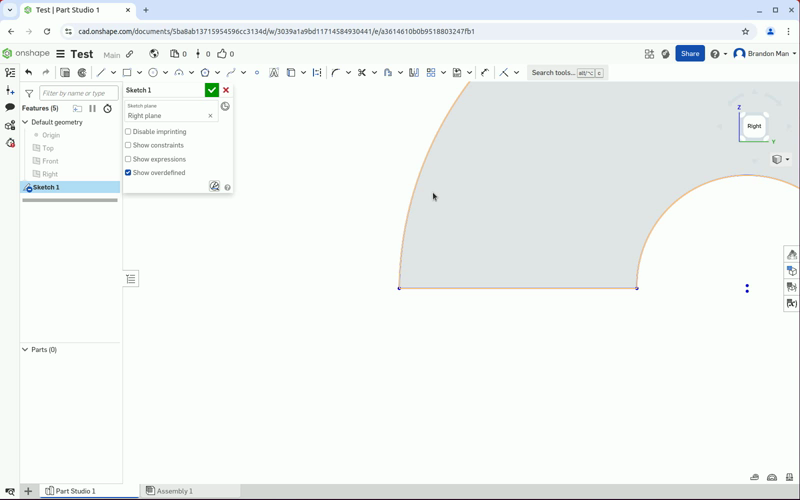
click(433, 192)
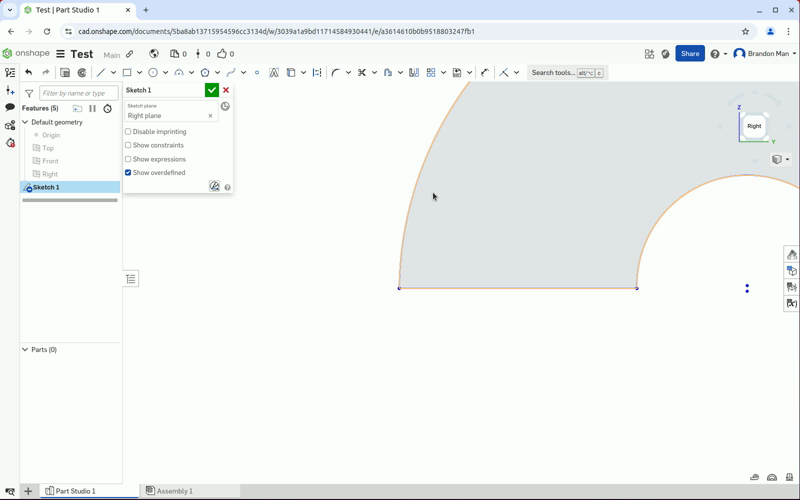
scroll(-6)
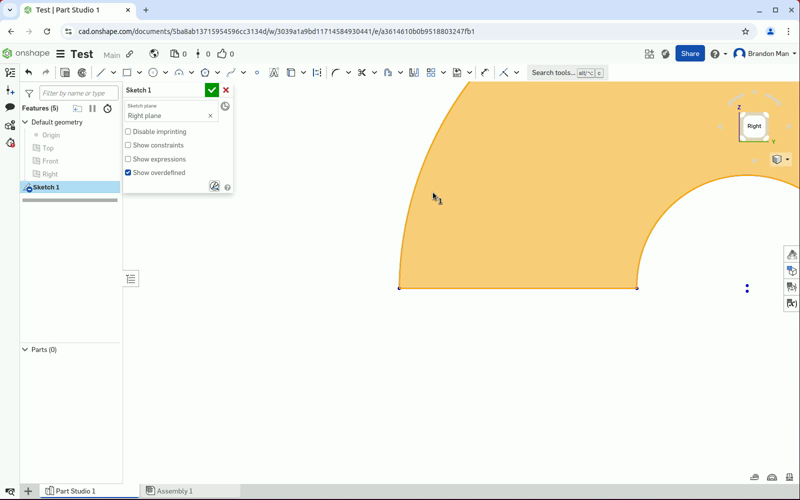
scroll(-6)
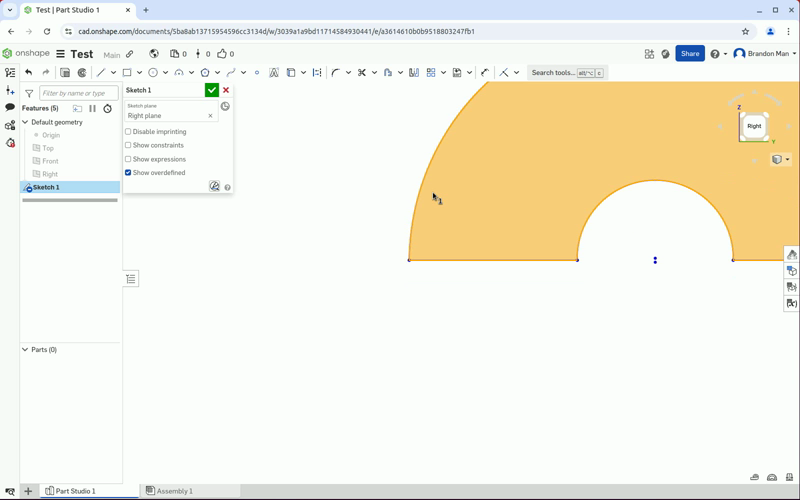
scroll(-6)
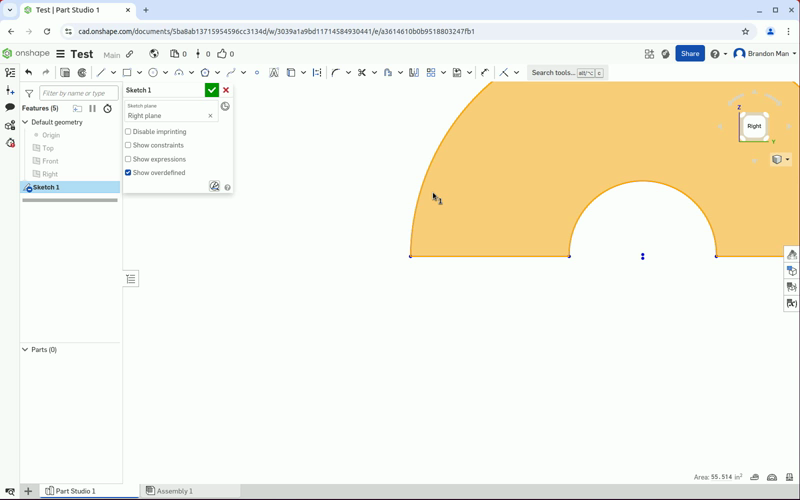
scroll(-6)
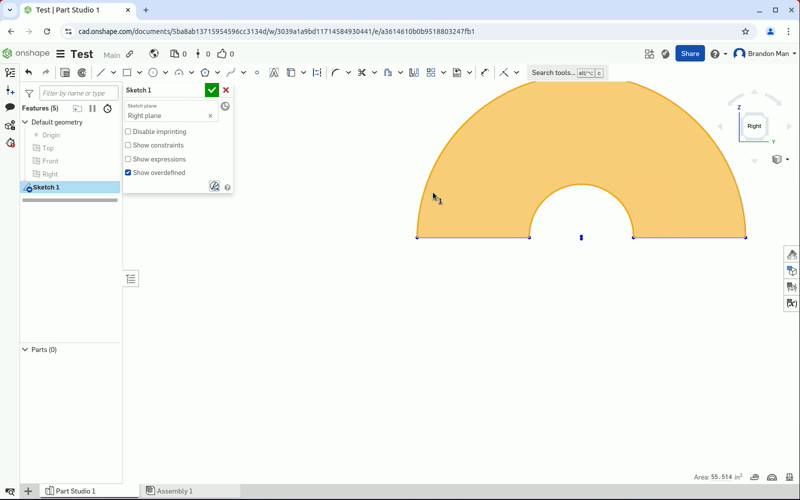
scroll(-6)
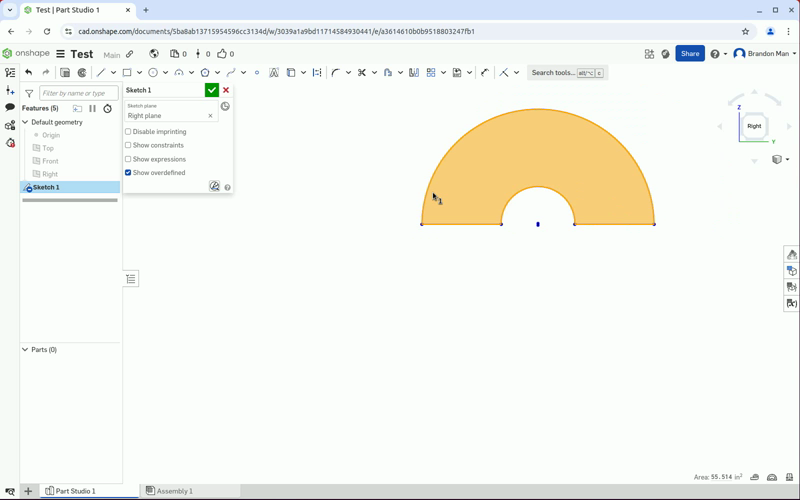
scroll(-6)
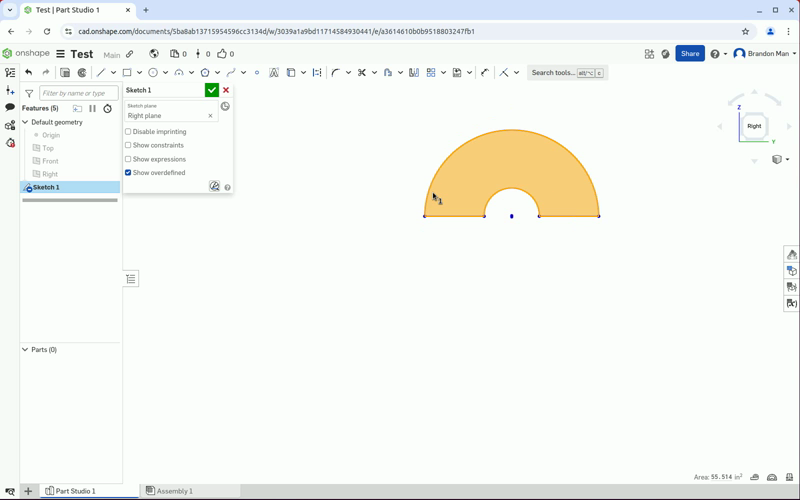
scroll(-6)
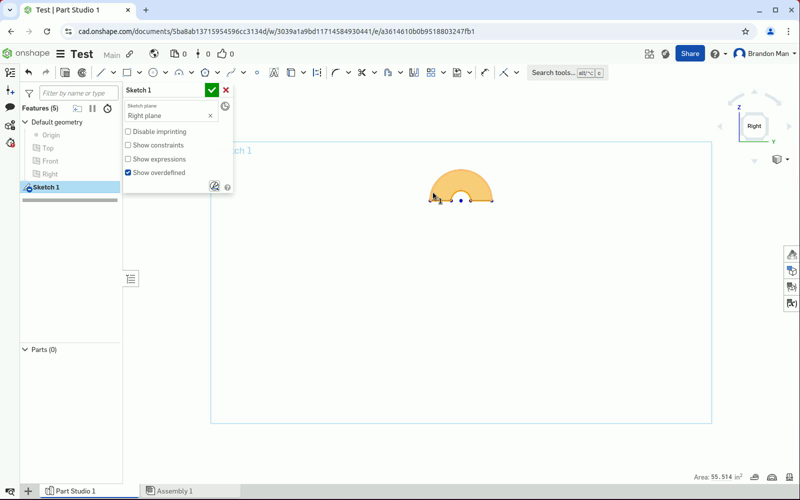
mouse_move(73, 352)
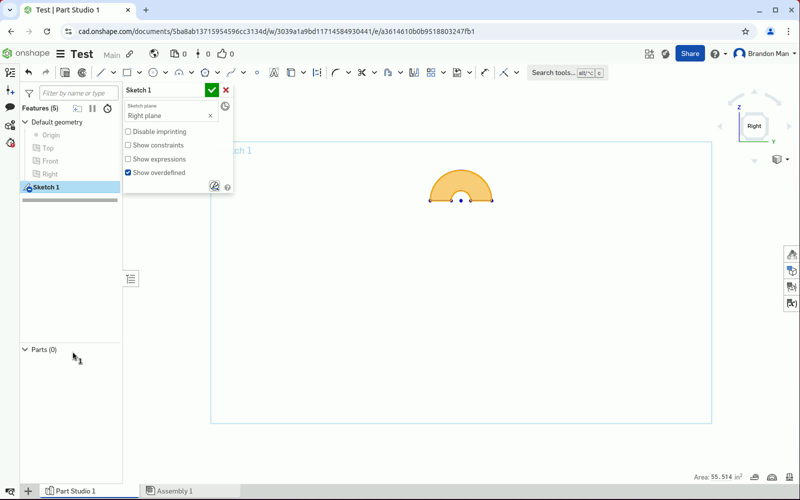
key(shift+y)
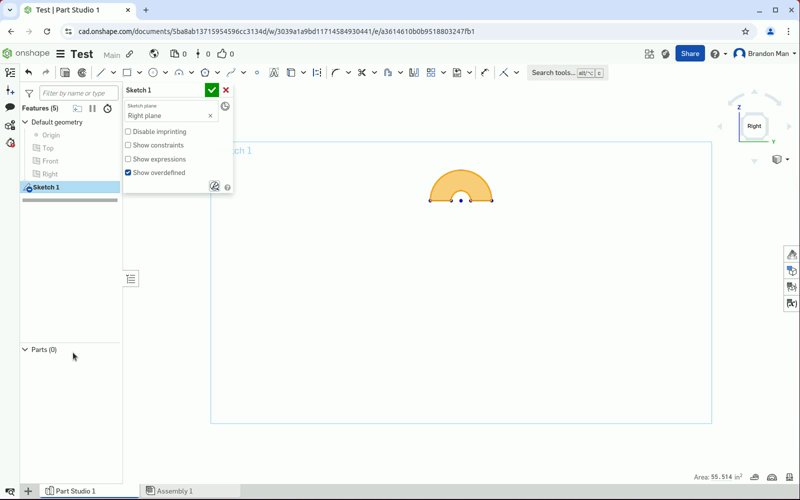
key(shift+e)
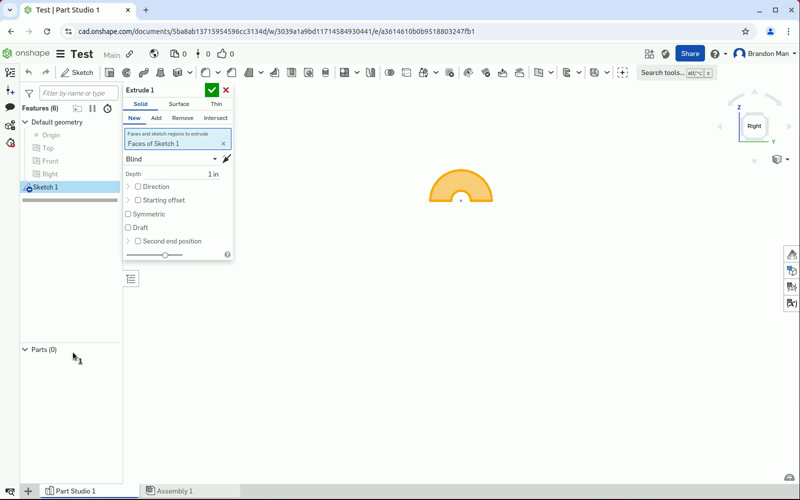
mouse_move(143, 106)
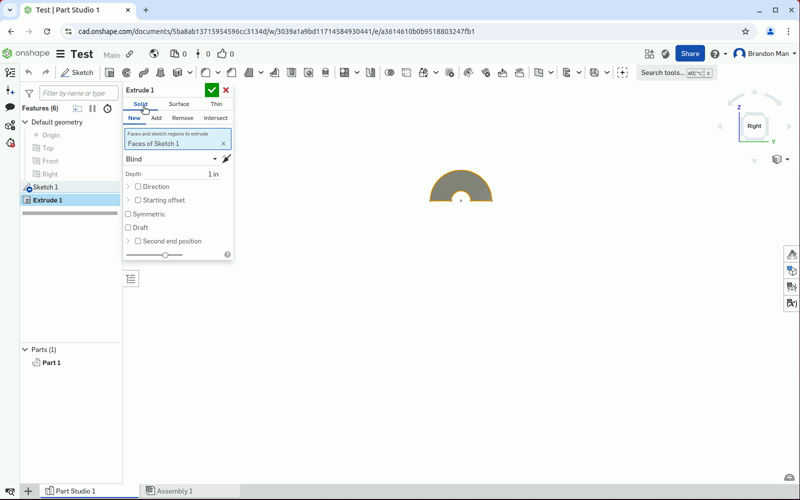
click(143, 106)
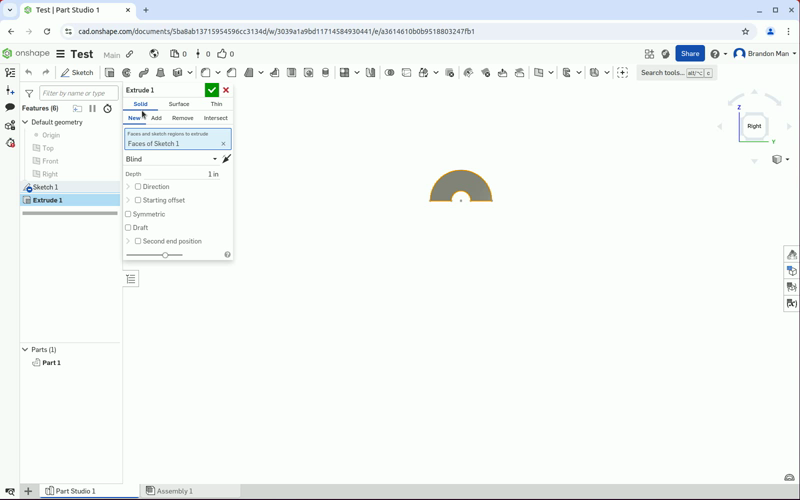
mouse_move(137, 120)
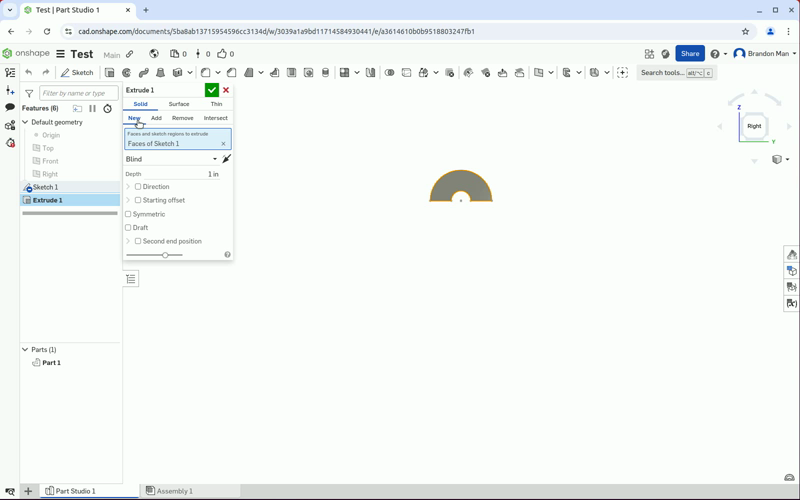
click(137, 120)
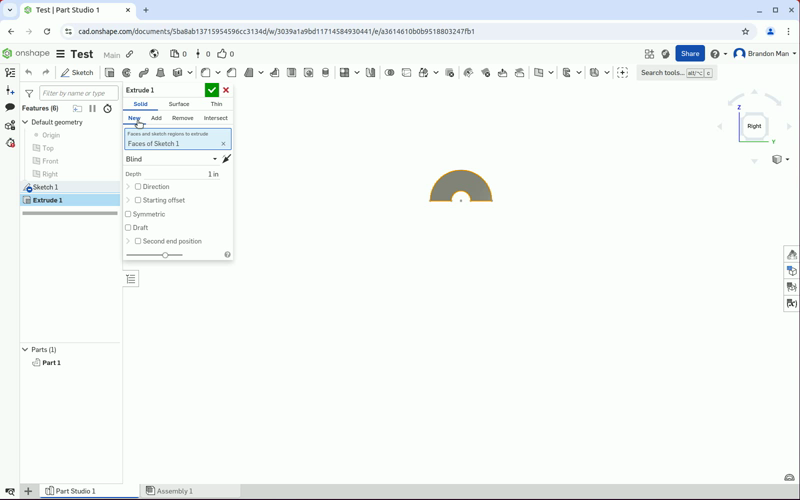
key(tab, 4)
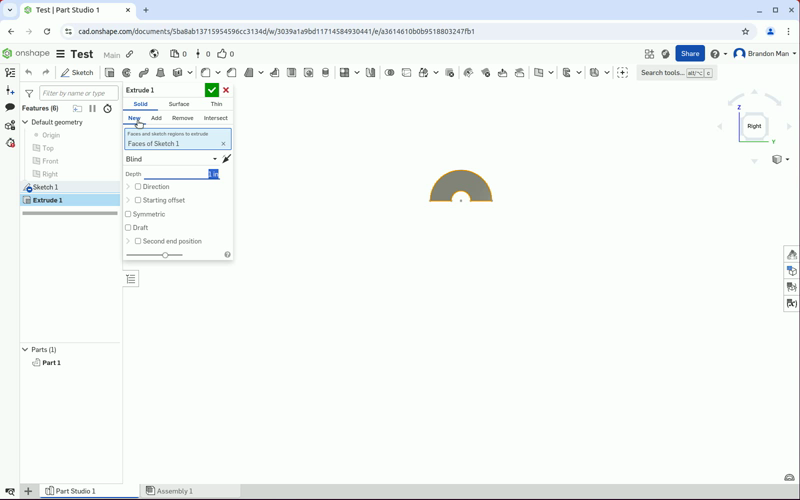
text(4.092)
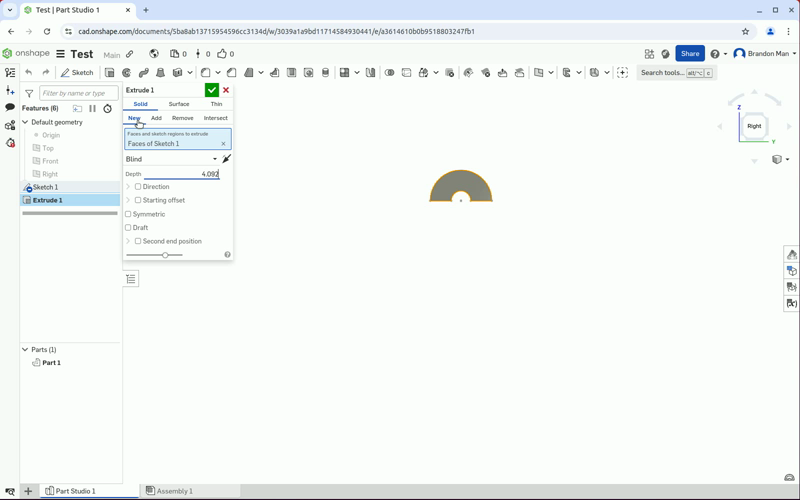
key(enter)
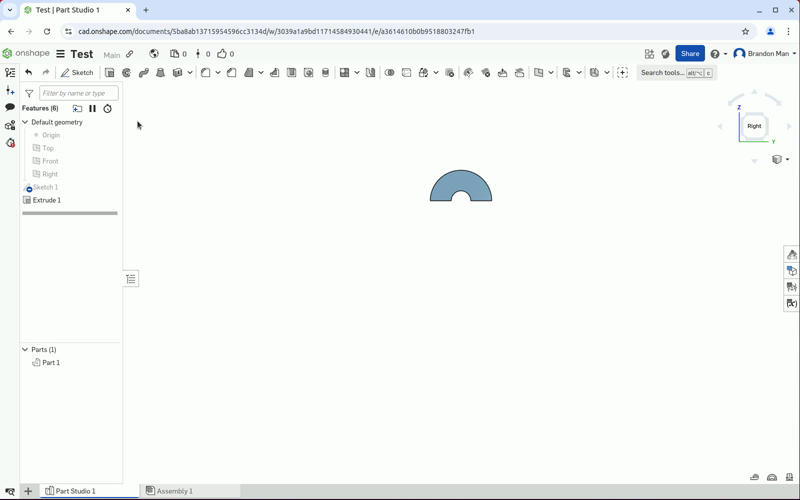
key(shift+h)
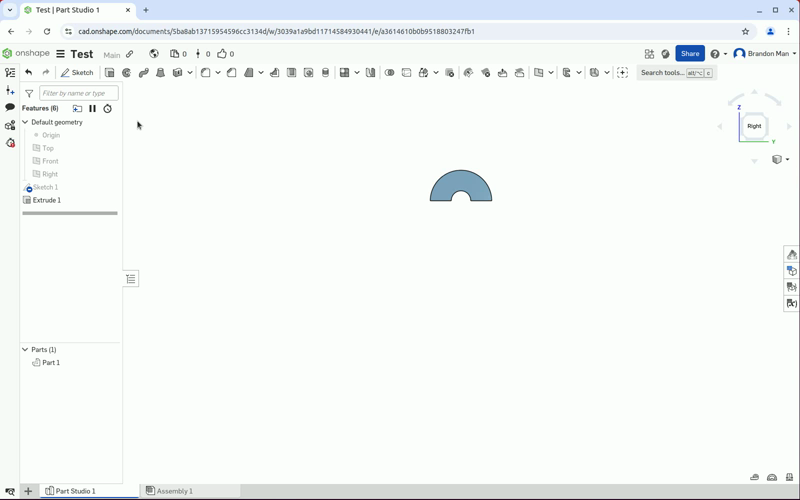
key(shift+h)
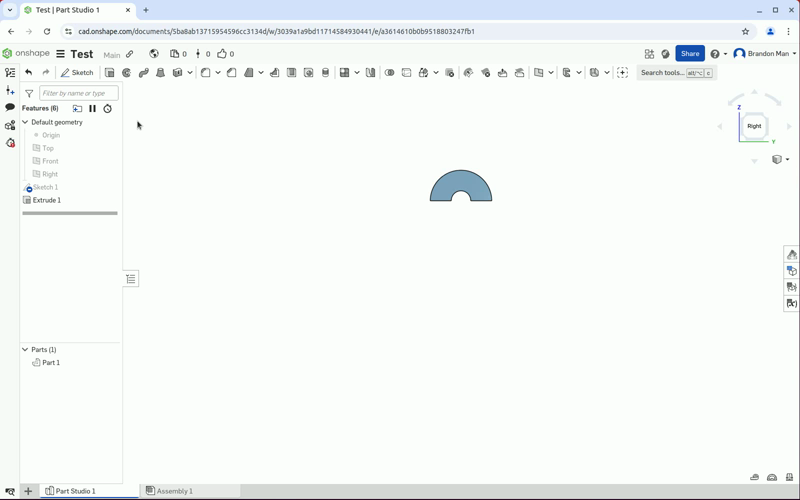
mouse_move(73, 189)
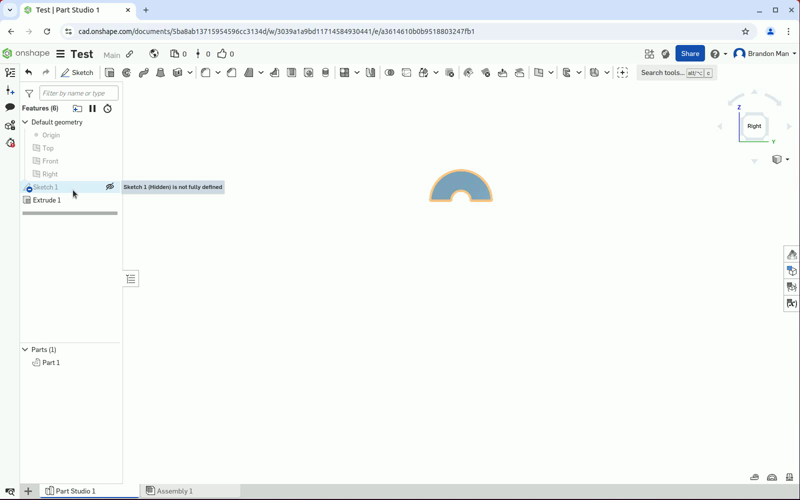
click(73, 189)
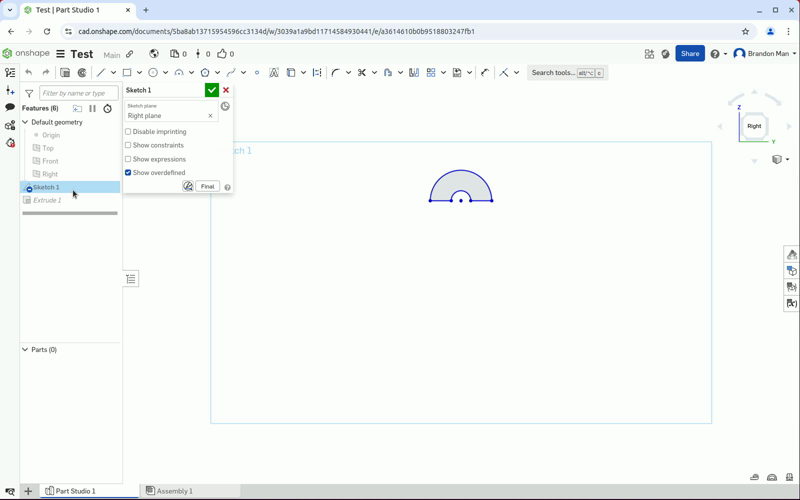
mouse_move(229, 92)
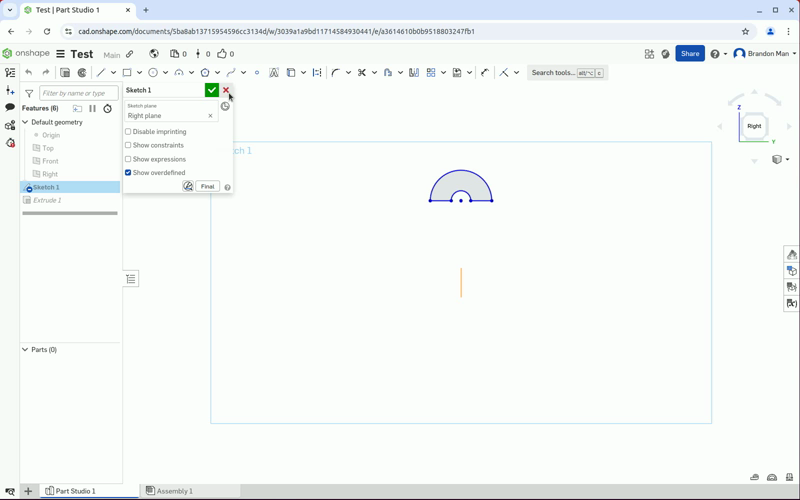
click(229, 92)
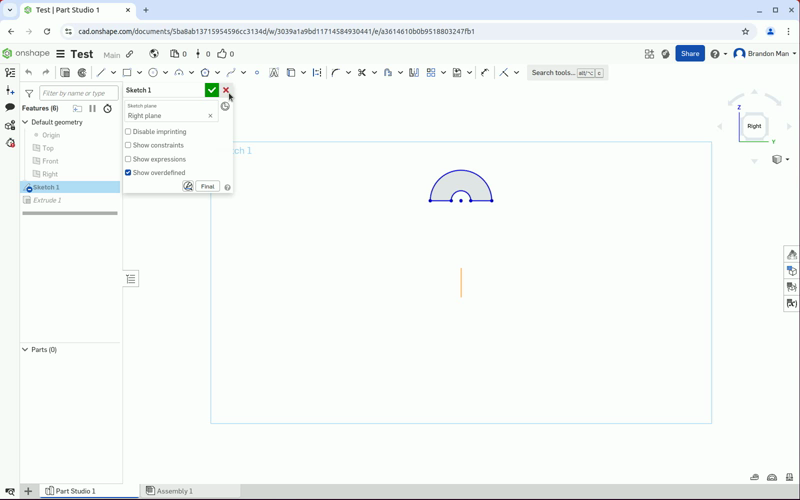
key(shift+s)
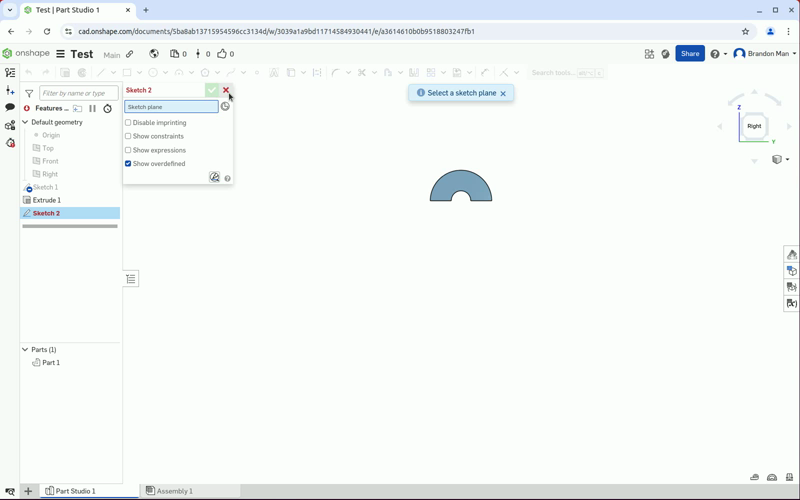
mouse_move(73, 176)
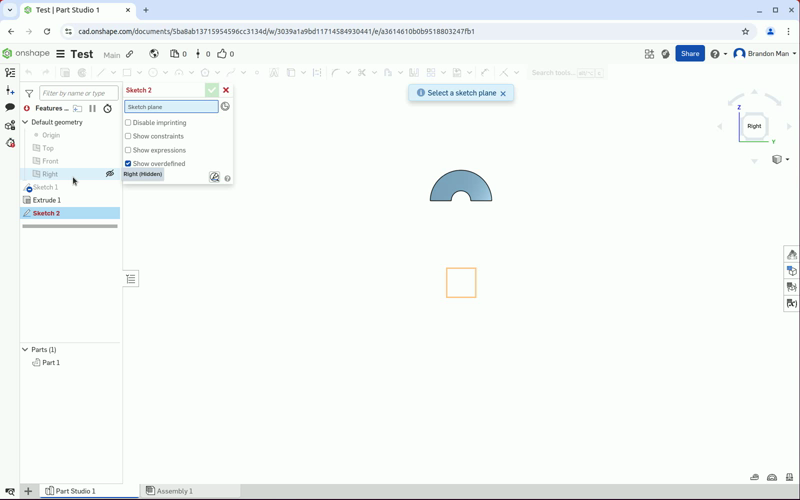
click(73, 176)
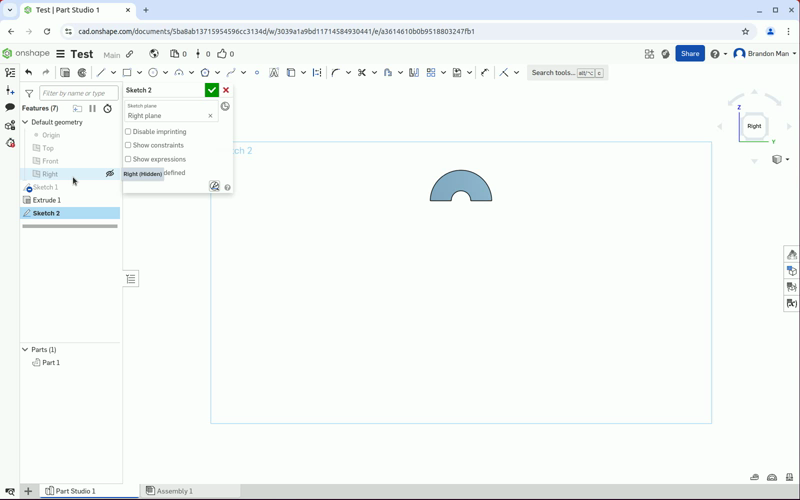
mouse_move(73, 352)
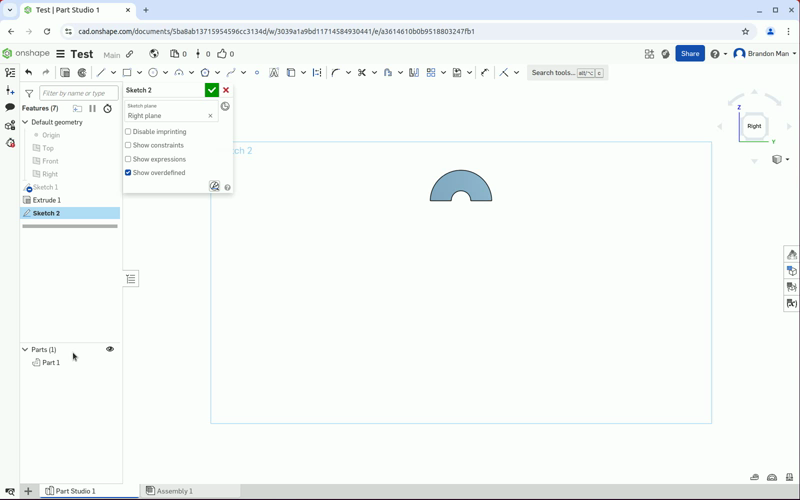
key(y)
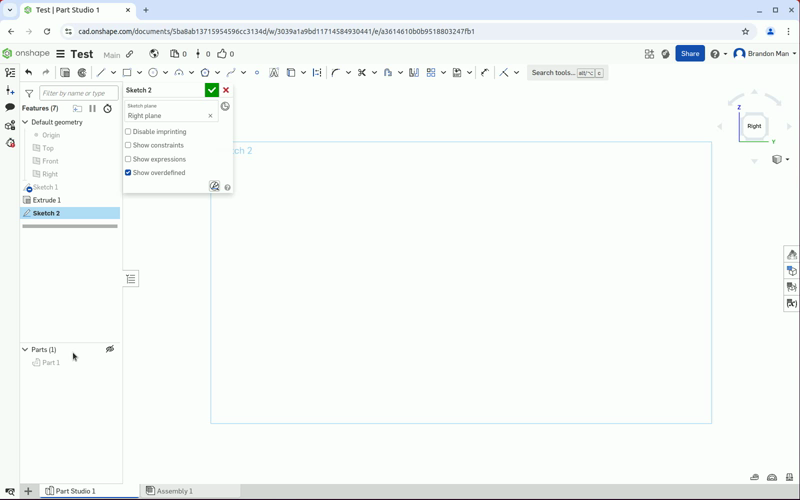
key(a)
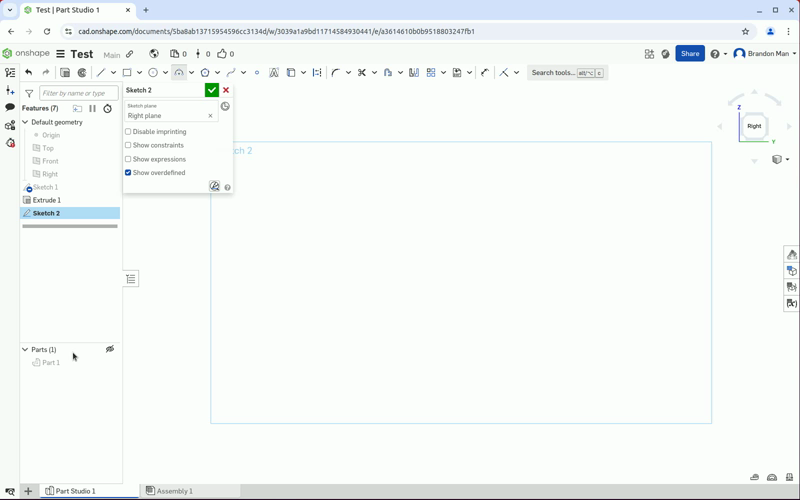
key_down(shift)
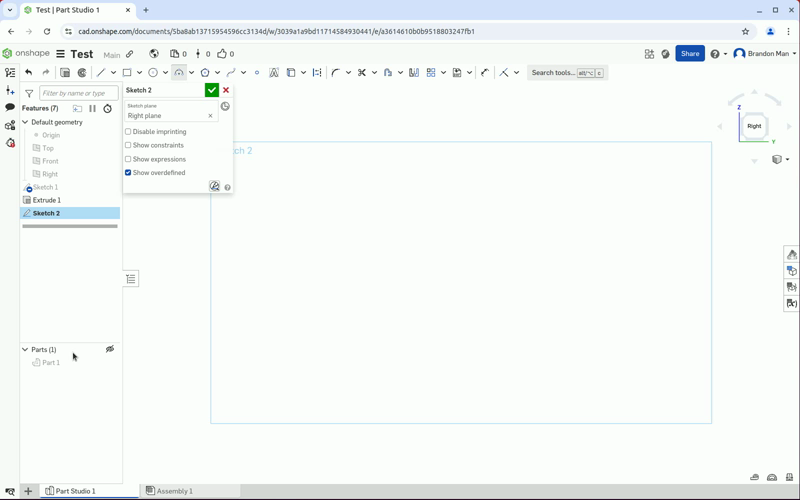
mouse_move(430, 282)
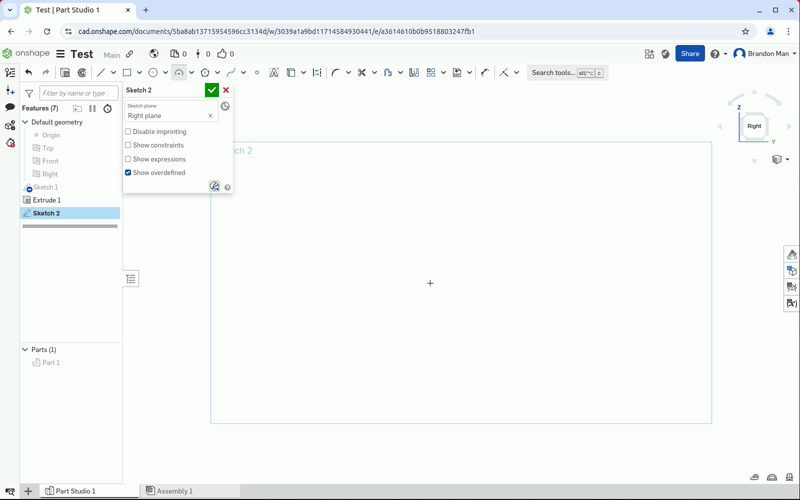
click(430, 282)
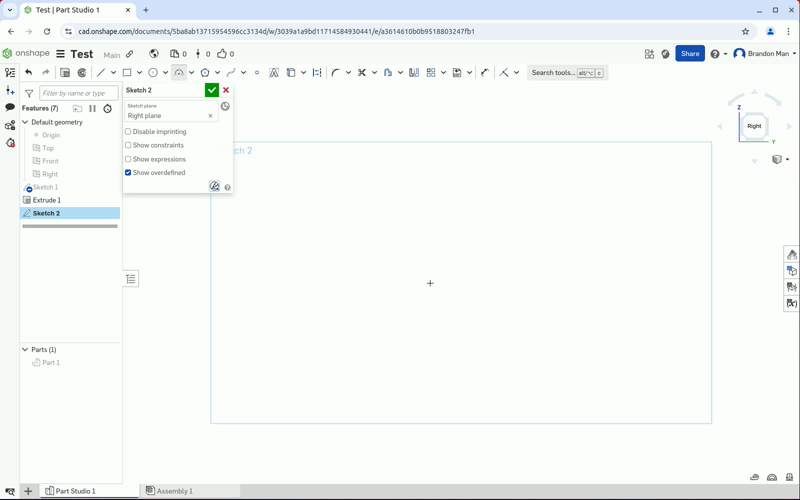
key_up(shift)
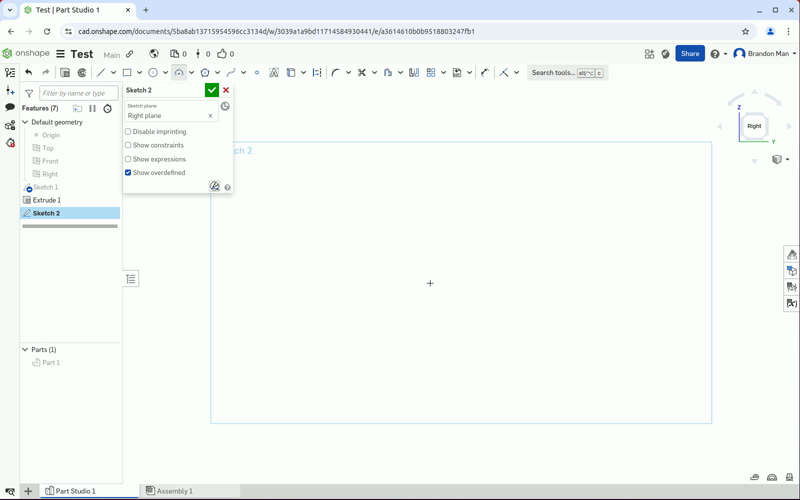
key_down(shift)
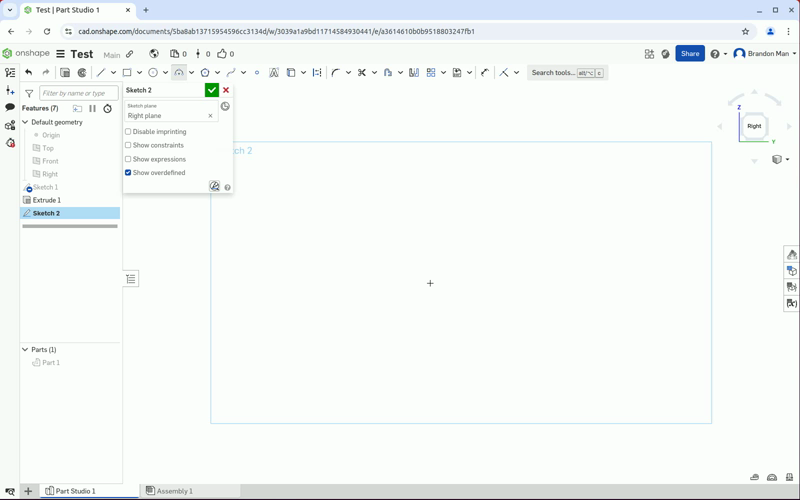
mouse_move(492, 282)
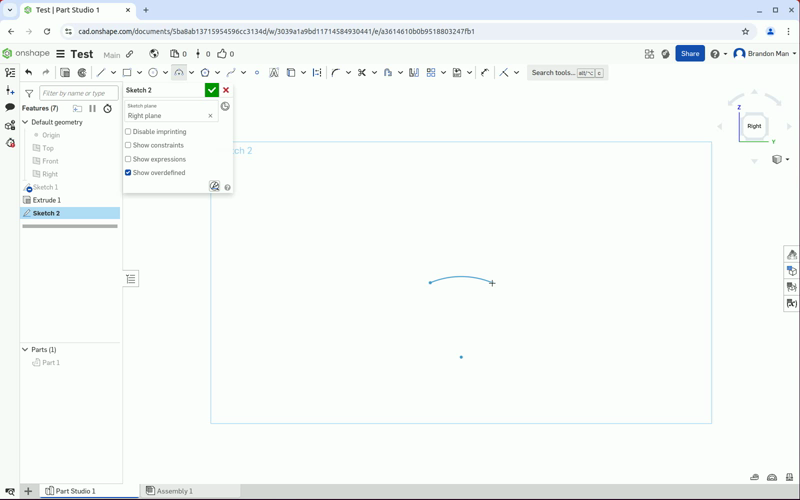
click(492, 282)
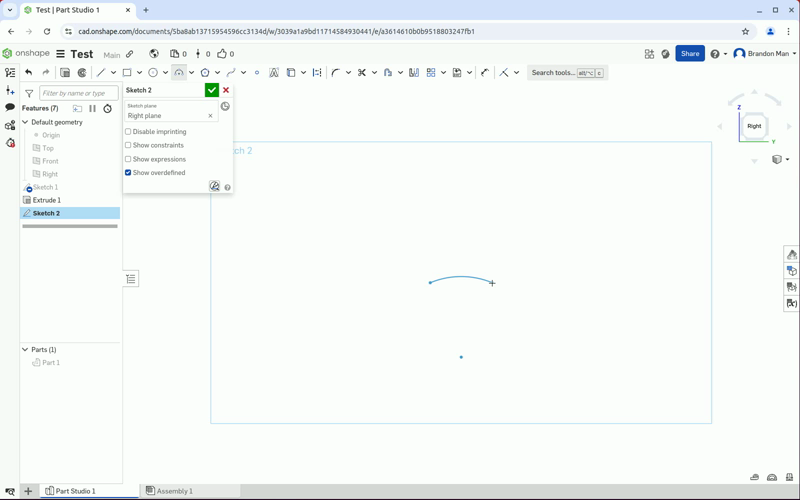
mouse_move(461, 313)
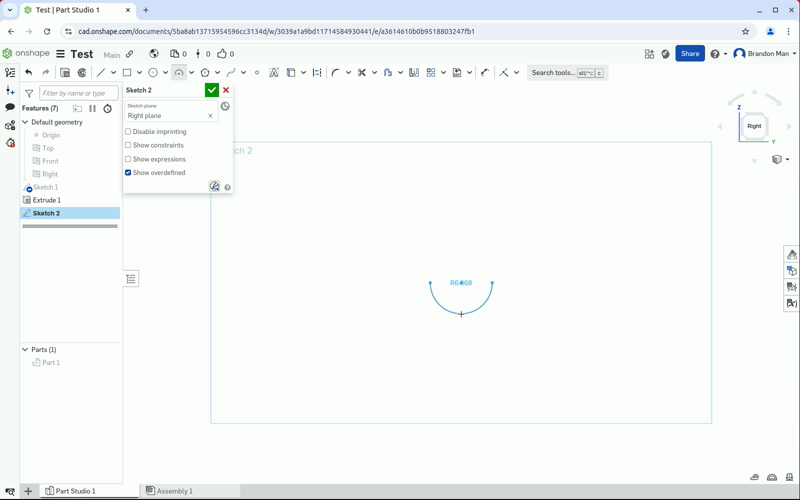
click(461, 313)
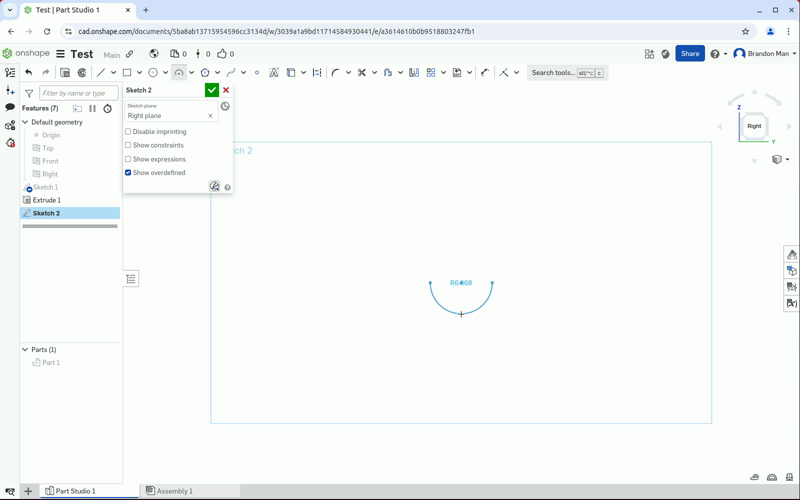
key_up(shift)
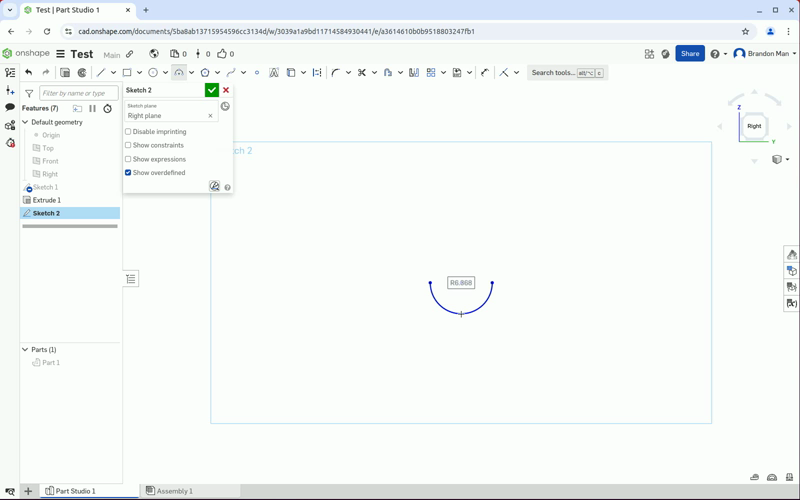
key(esc)
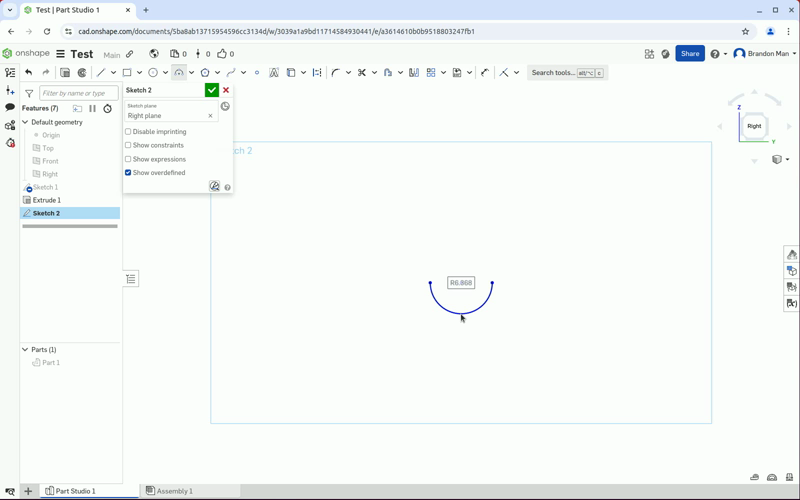
key(l)
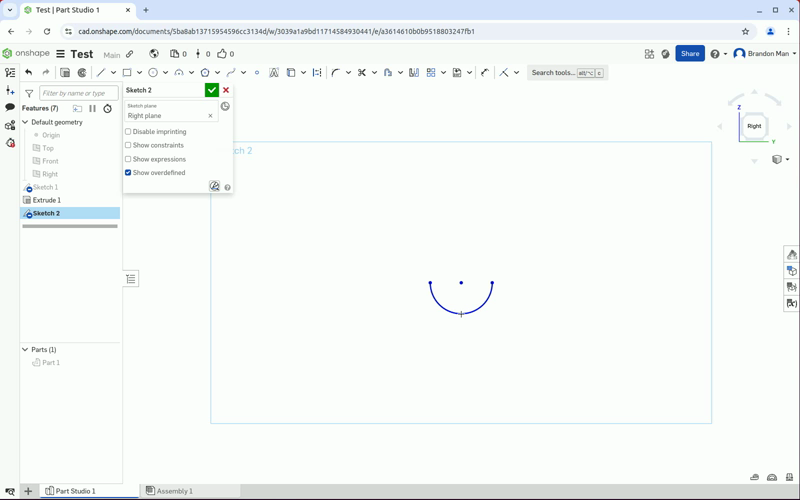
mouse_move(492, 282)
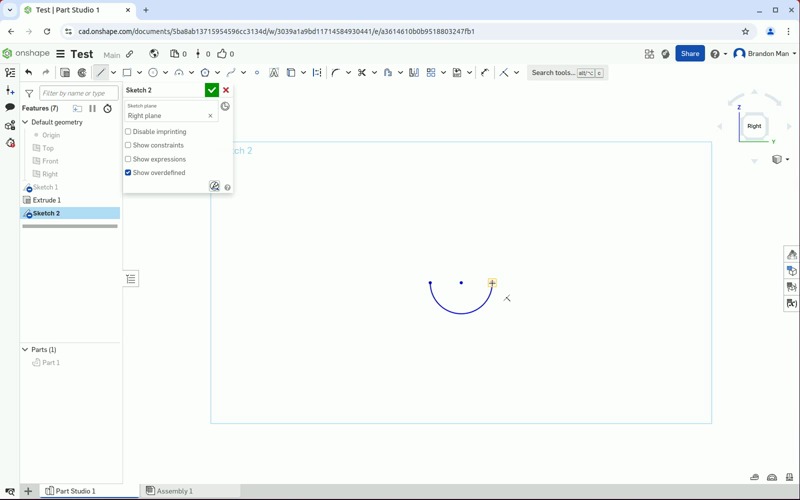
click(492, 282)
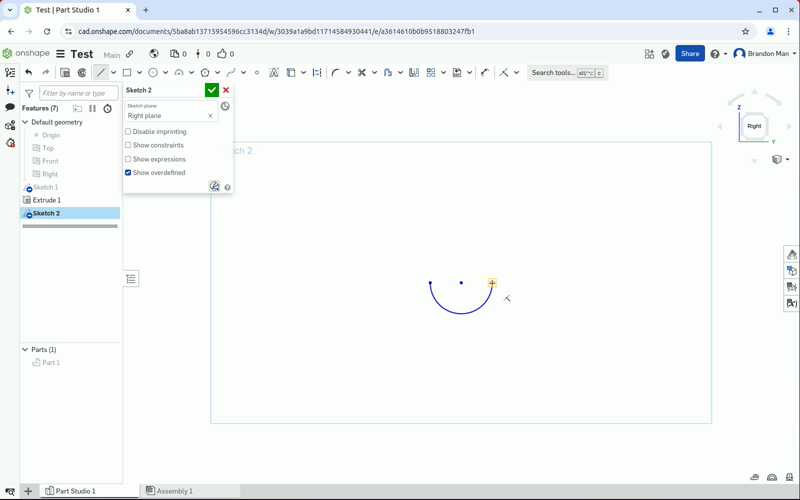
key_down(shift)
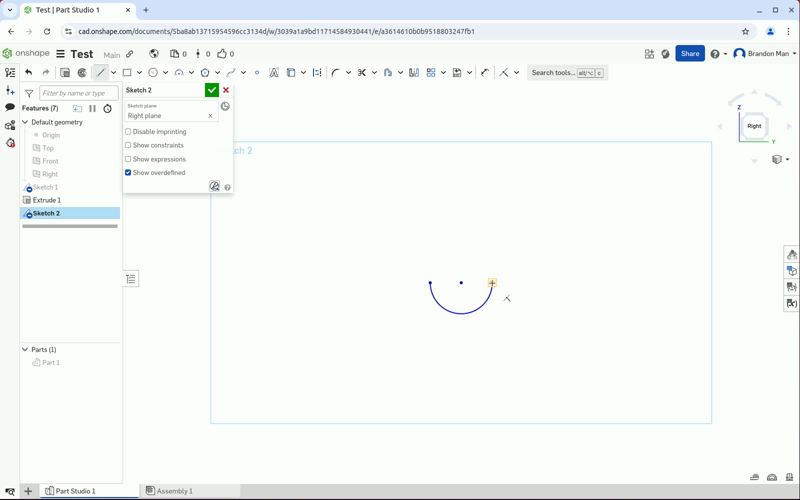
mouse_move(492, 200)
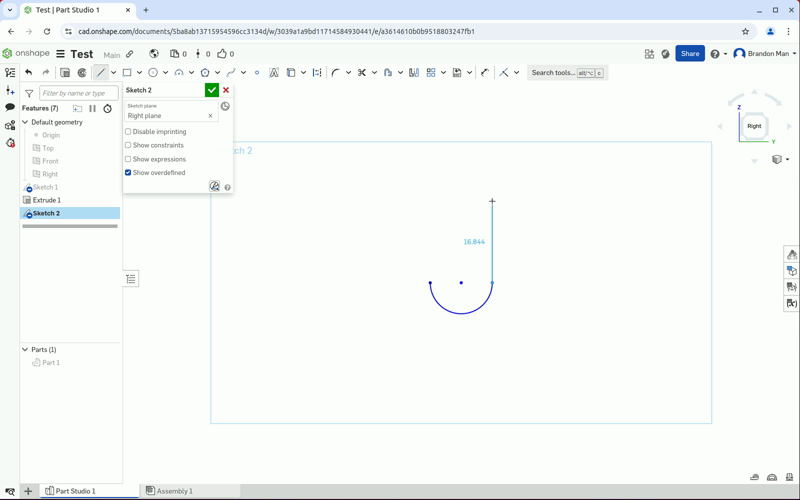
click(492, 200)
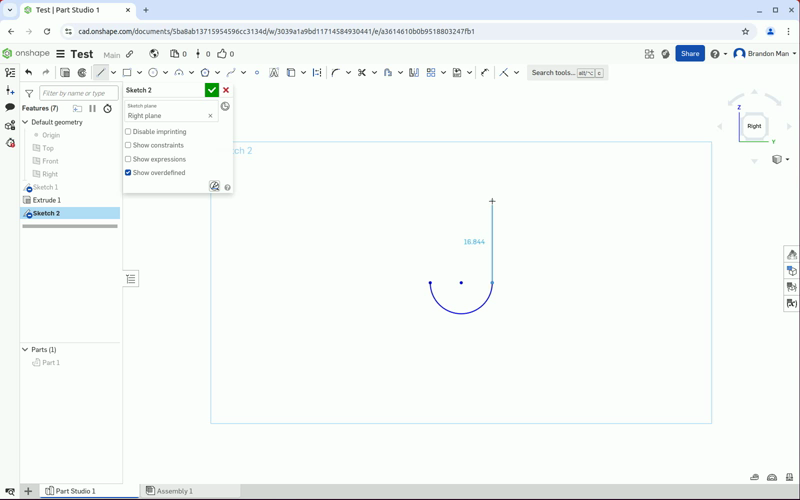
key_up(shift)
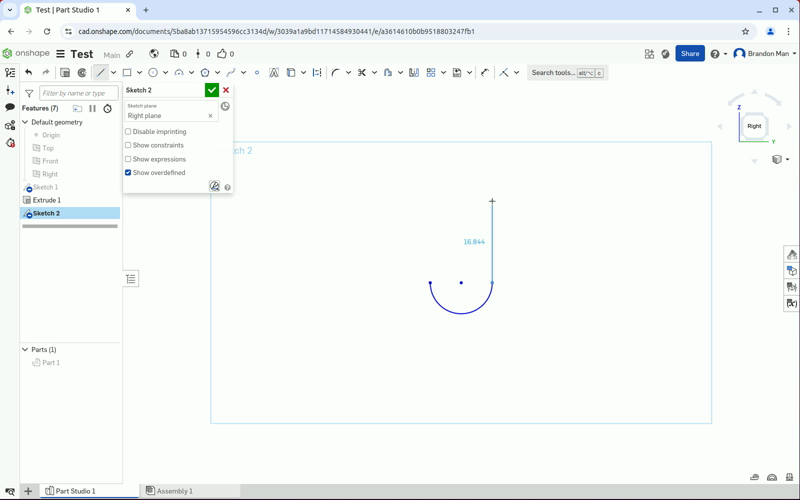
key_down(shift)
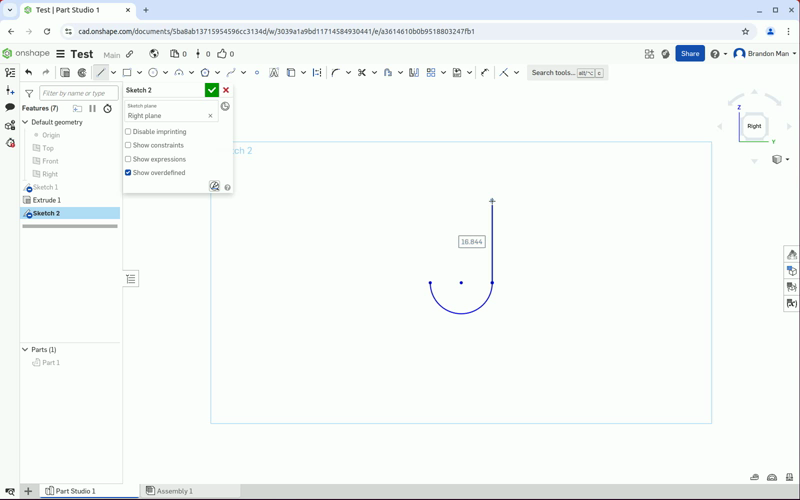
mouse_move(522, 200)
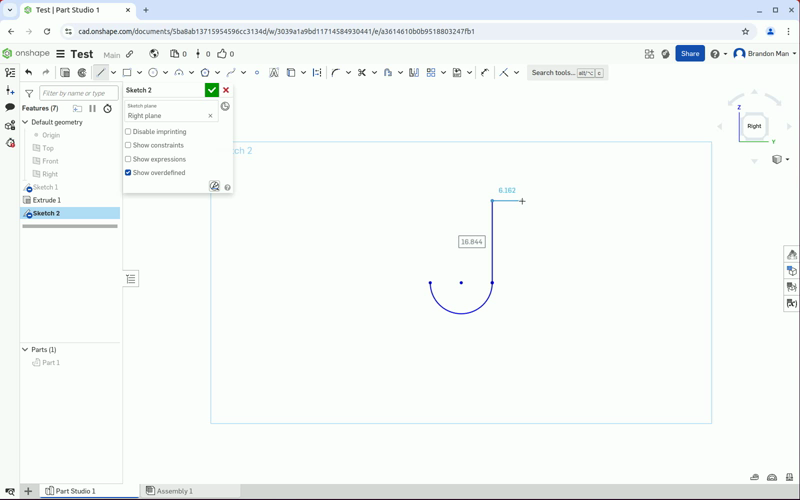
mouse_move(471, 200)
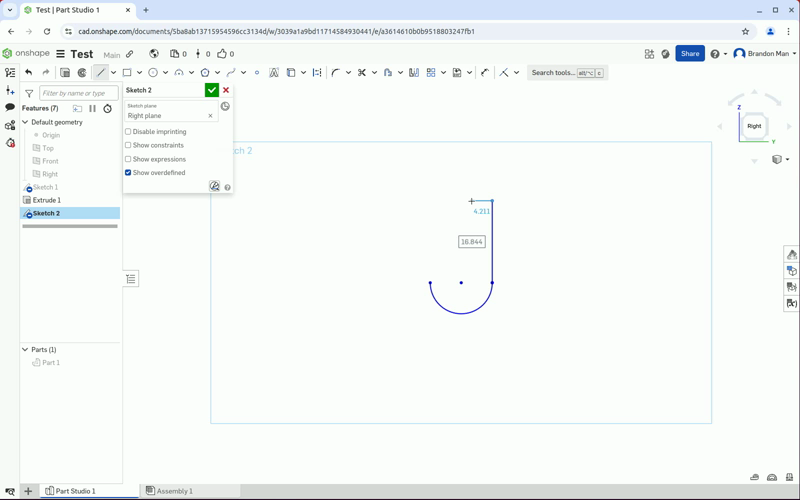
click(471, 200)
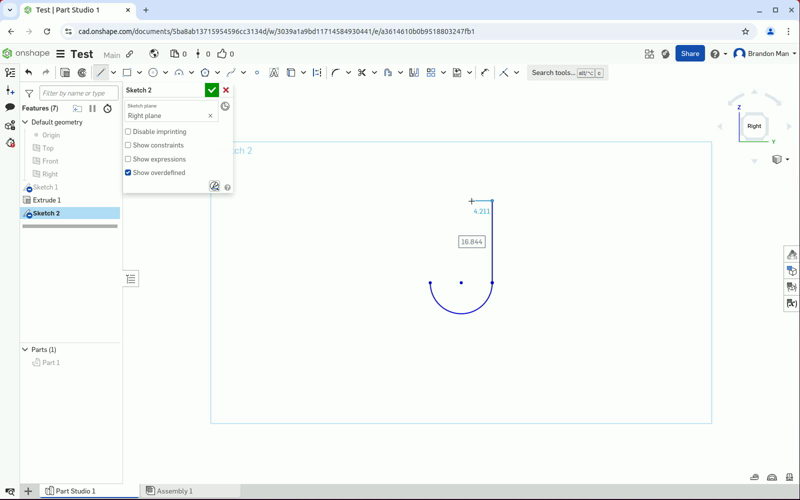
key_up(shift)
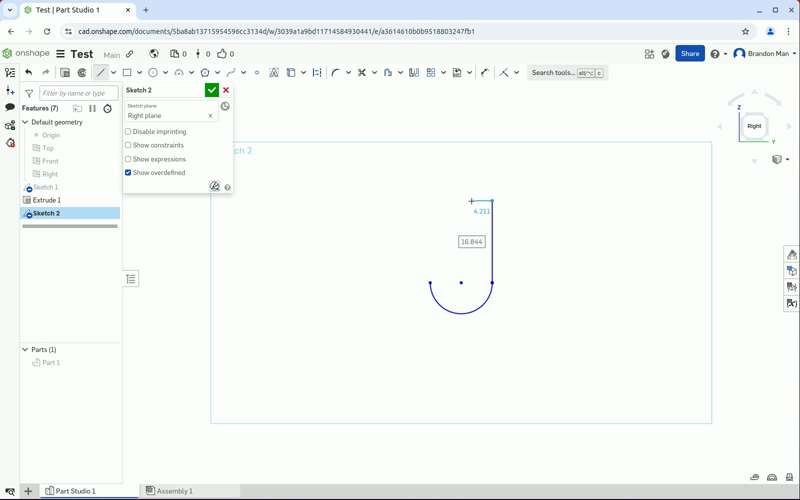
key(esc)
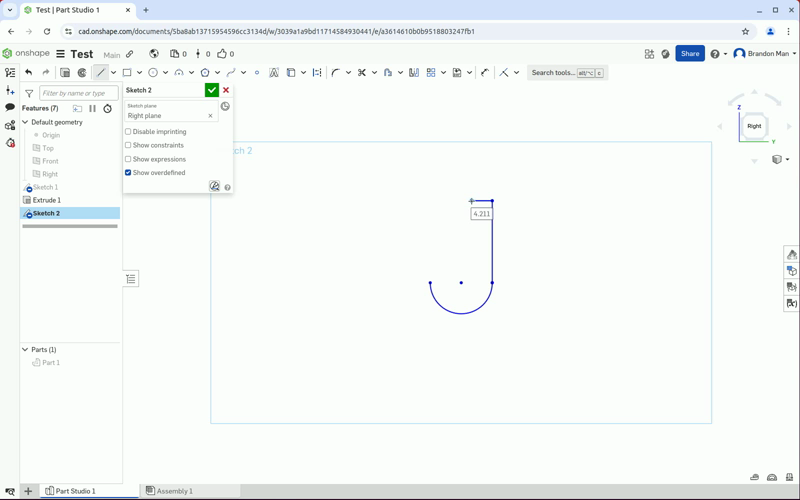
key(a)
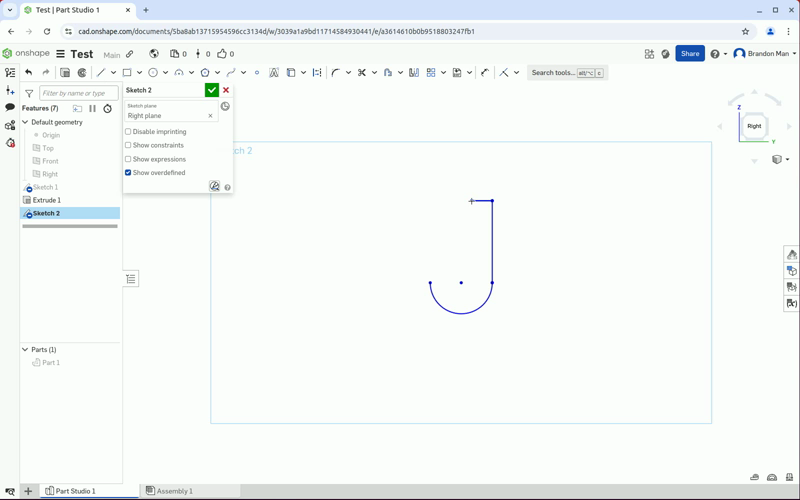
mouse_move(471, 200)
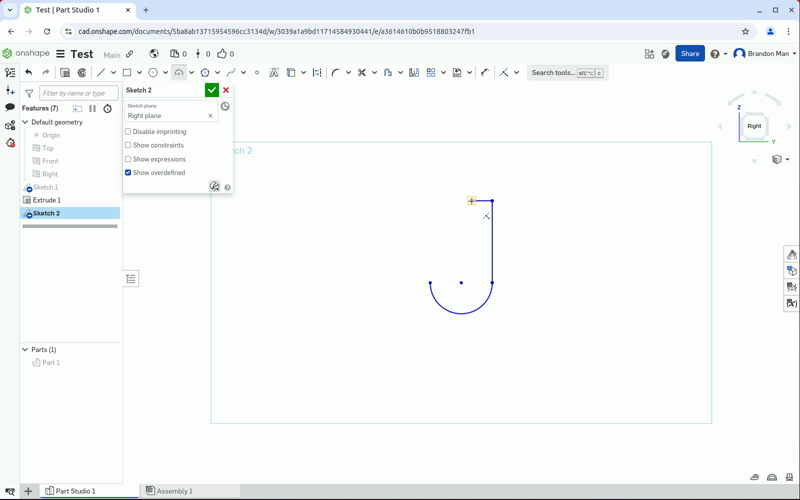
click(471, 200)
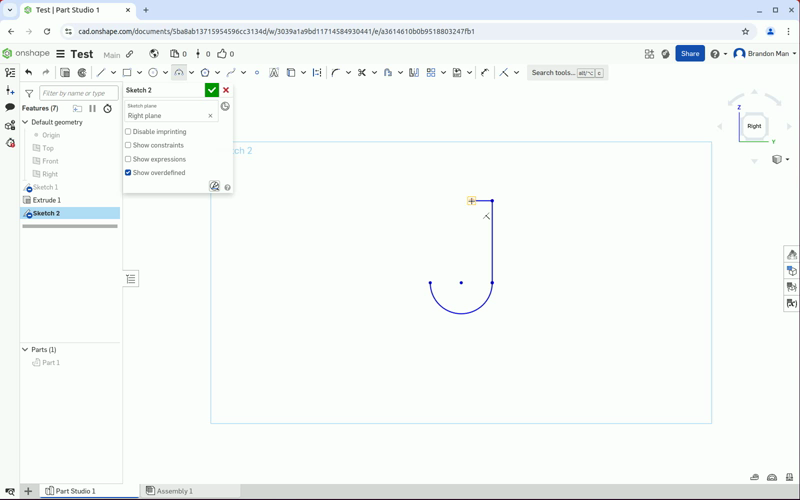
key_down(shift)
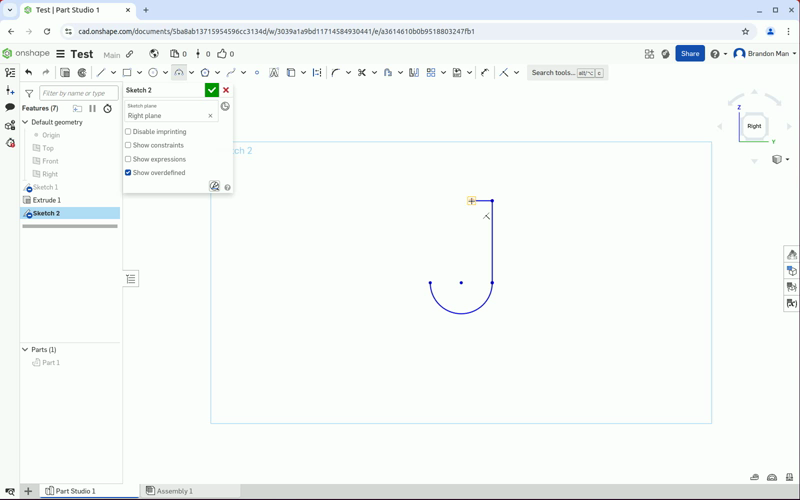
mouse_move(451, 200)
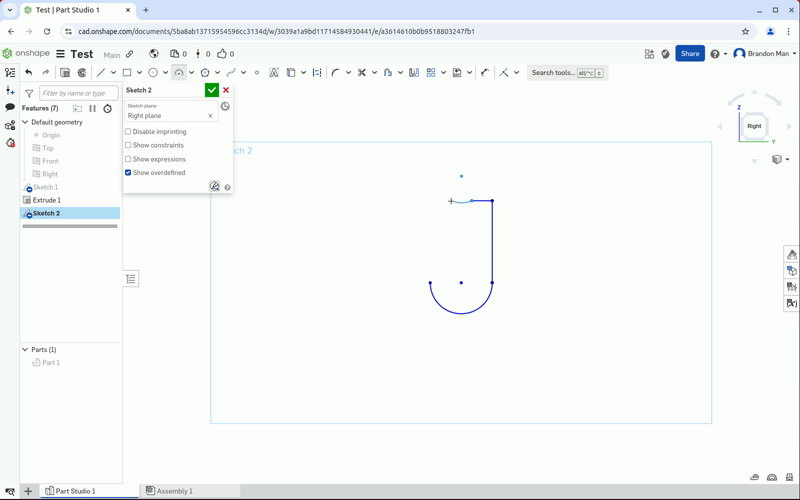
click(451, 200)
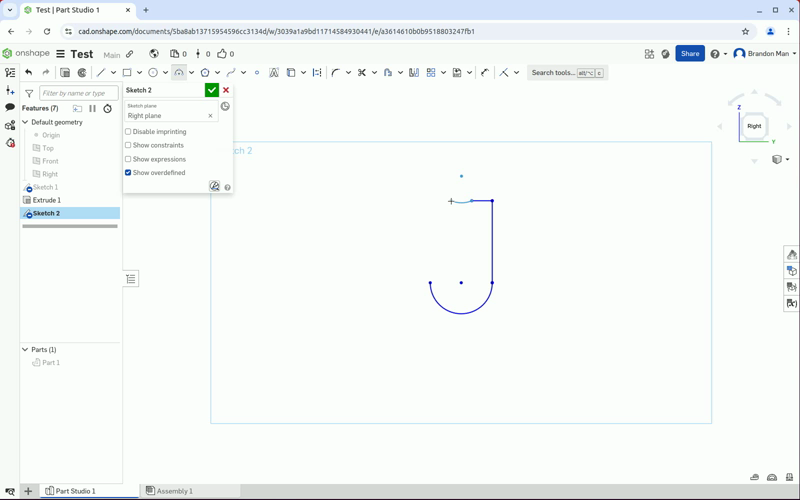
mouse_move(461, 210)
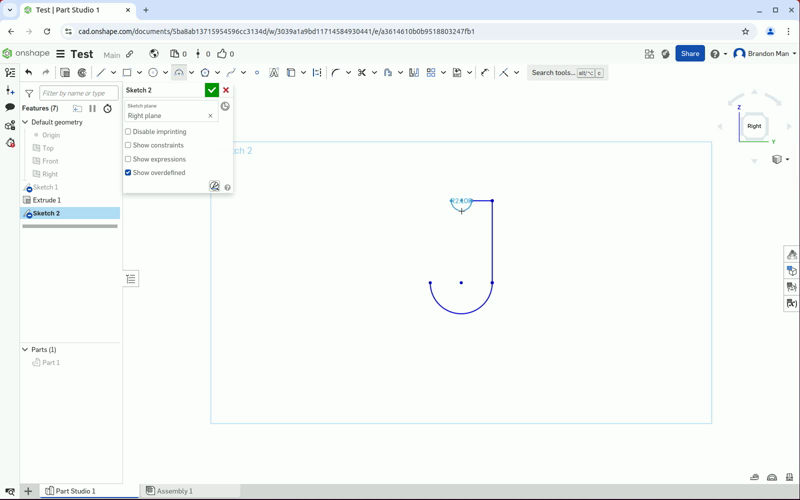
click(461, 210)
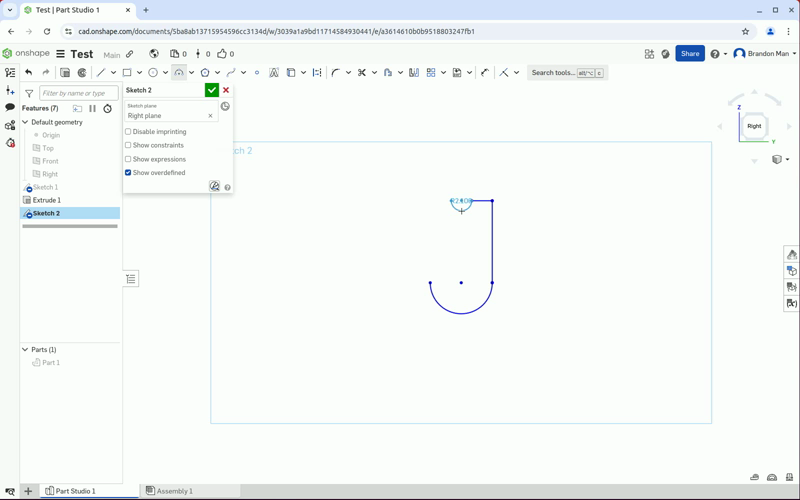
key_up(shift)
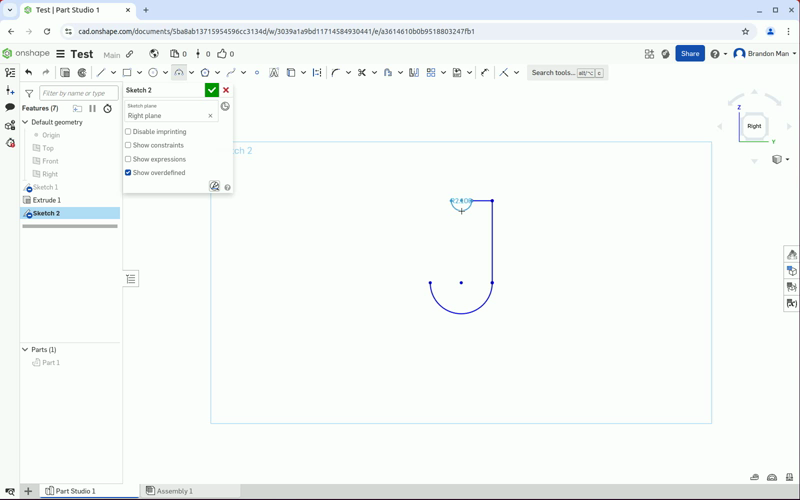
key(esc)
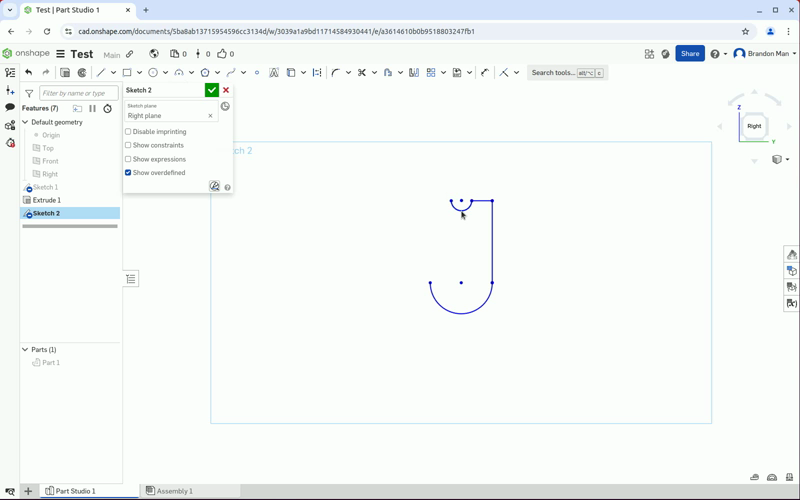
key(l)
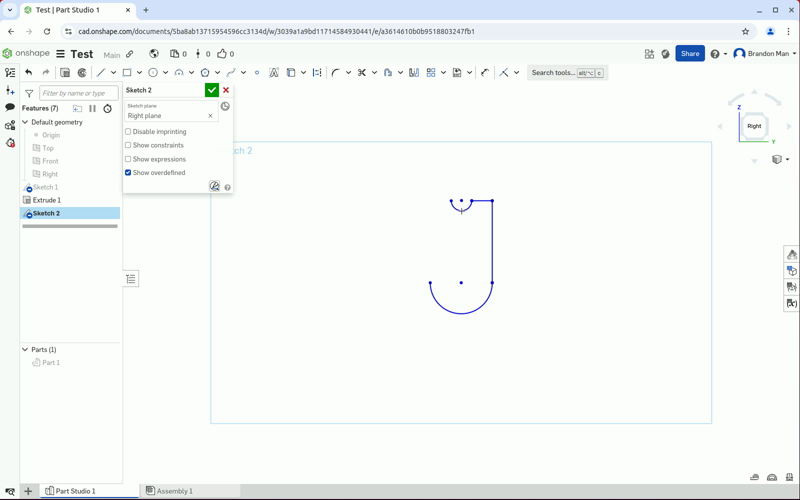
mouse_move(451, 200)
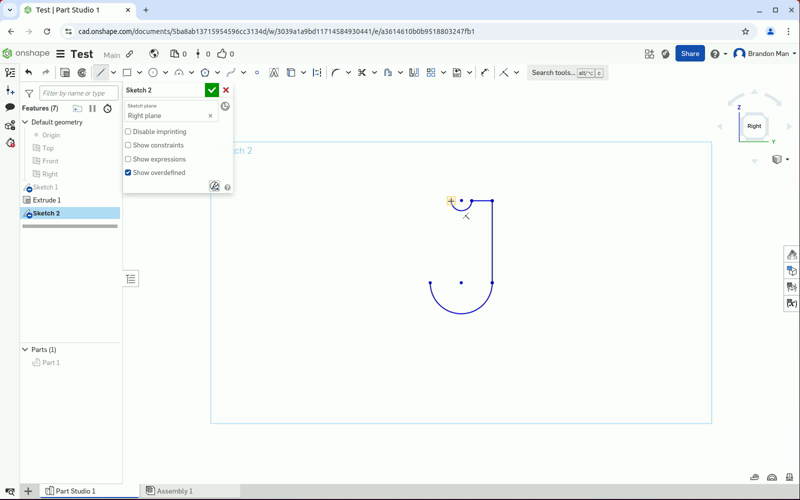
click(451, 200)
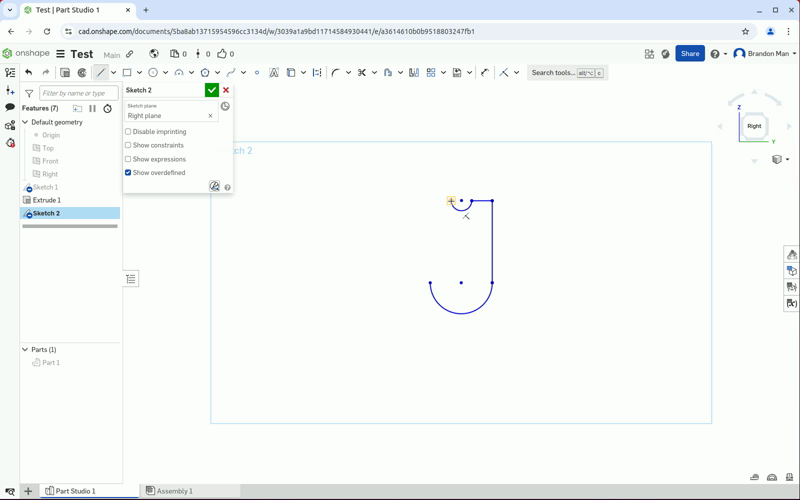
key_down(shift)
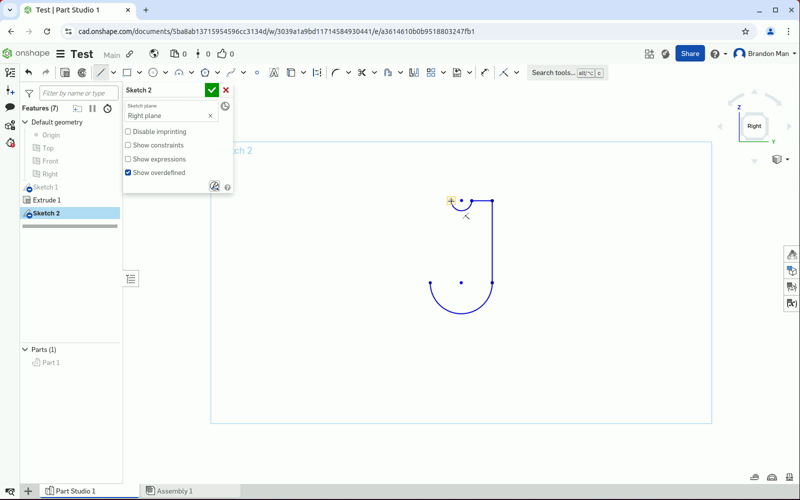
mouse_move(481, 200)
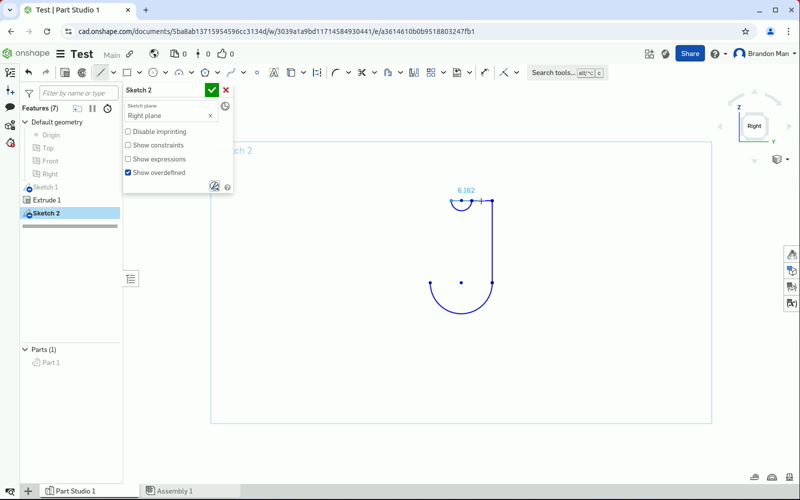
mouse_move(430, 200)
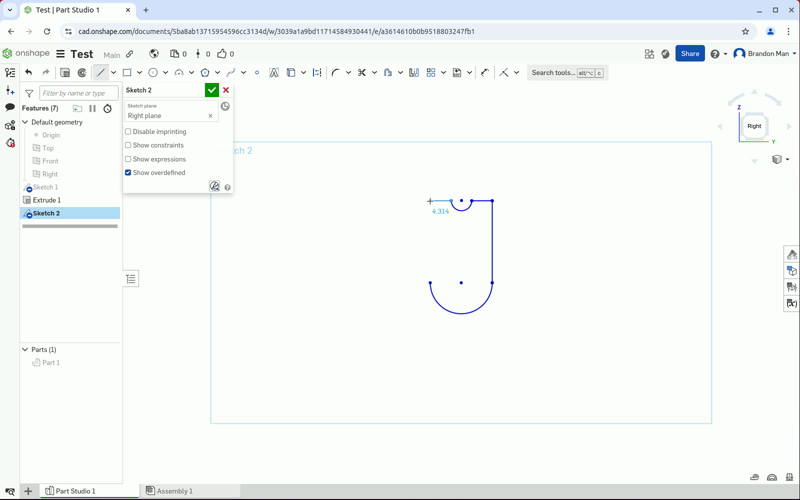
click(430, 200)
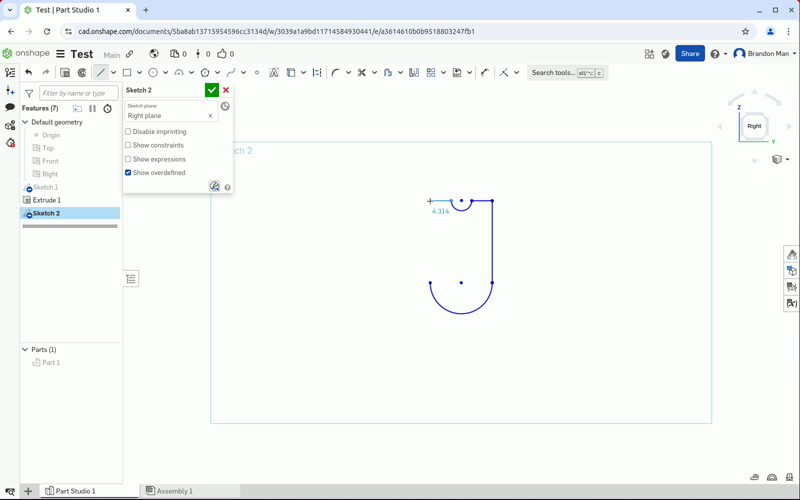
key_up(shift)
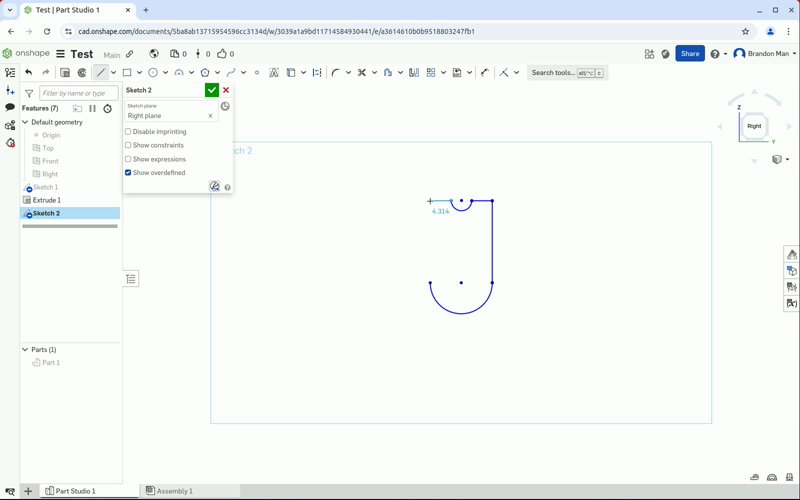
key_down(shift)
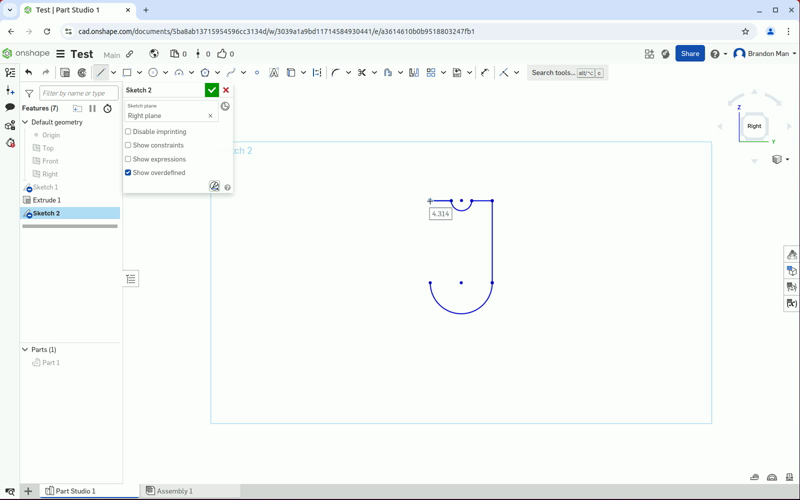
mouse_move(430, 282)
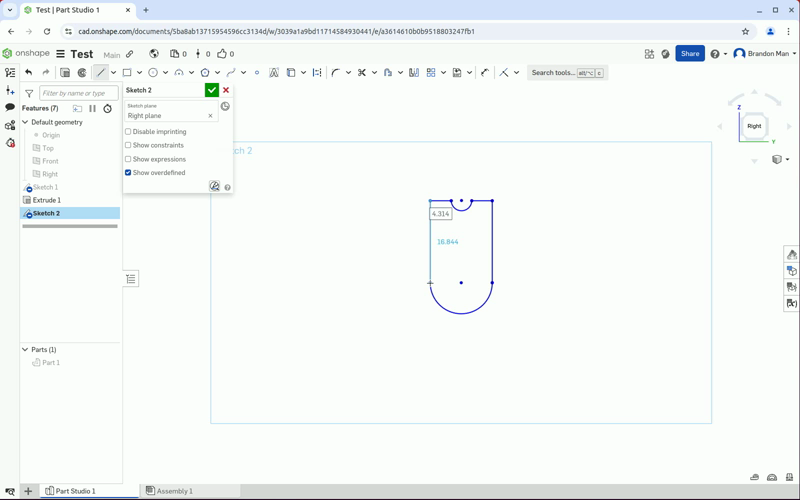
key_up(shift)
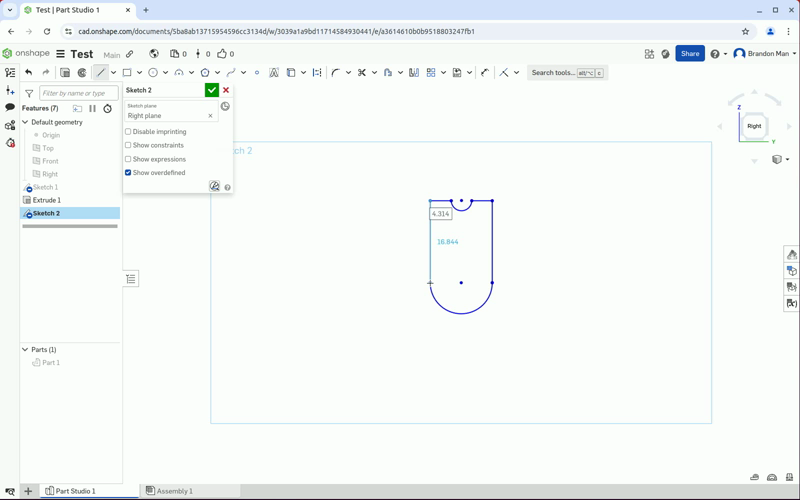
click(430, 282)
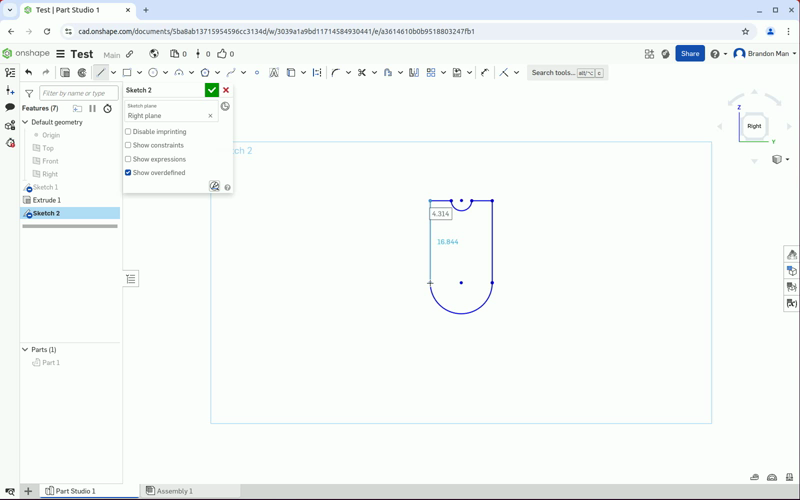
key(esc)
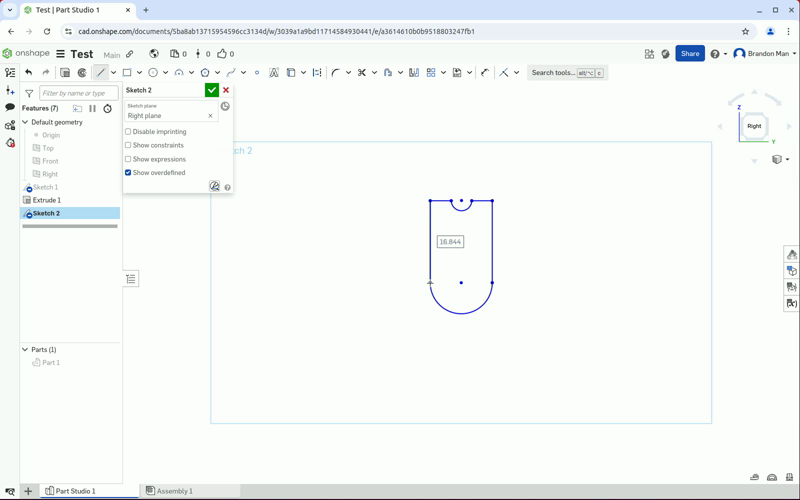
key(c)
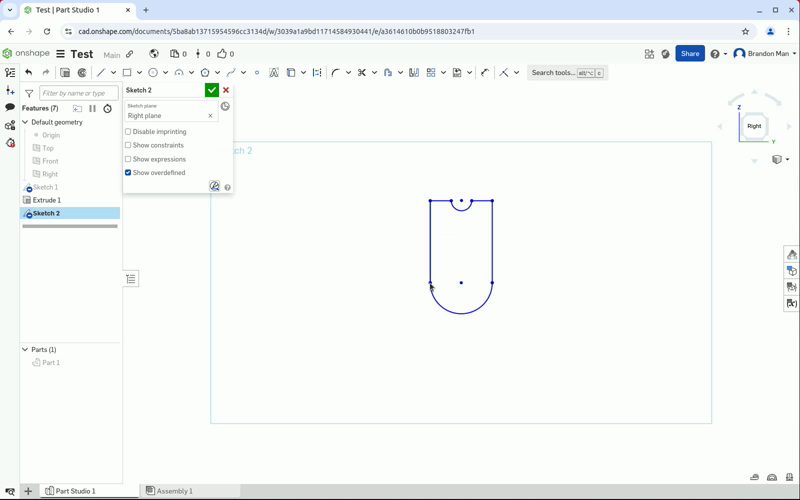
key_down(shift)
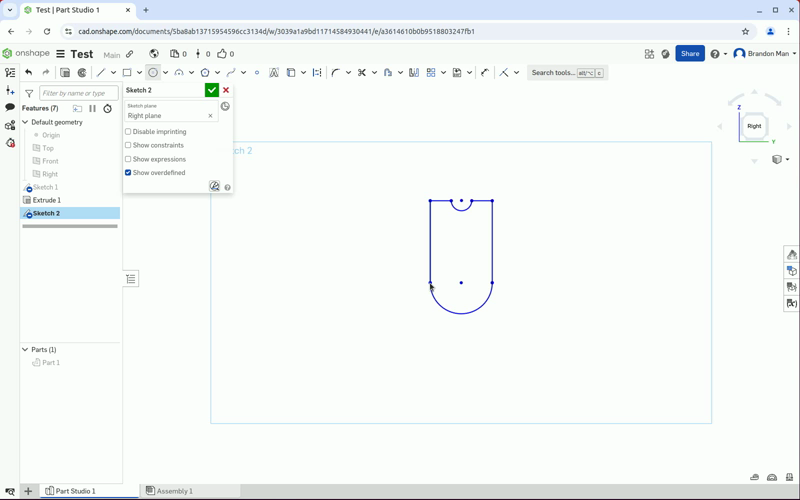
mouse_move(461, 282)
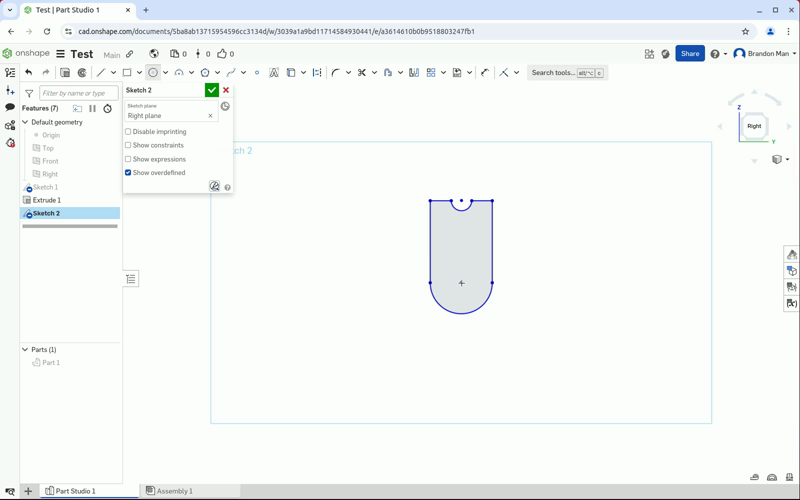
scroll(6)
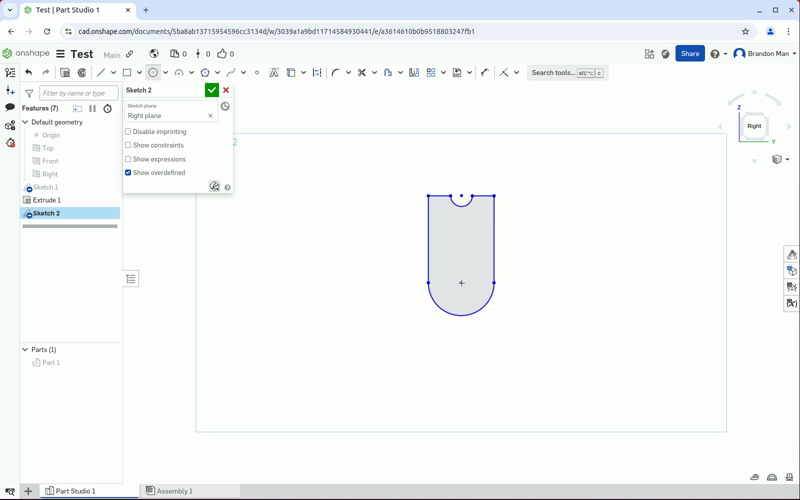
scroll(6)
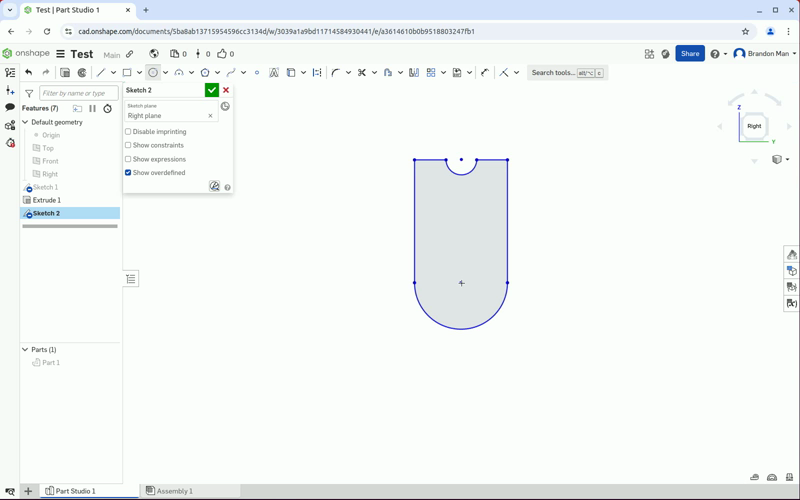
scroll(6)
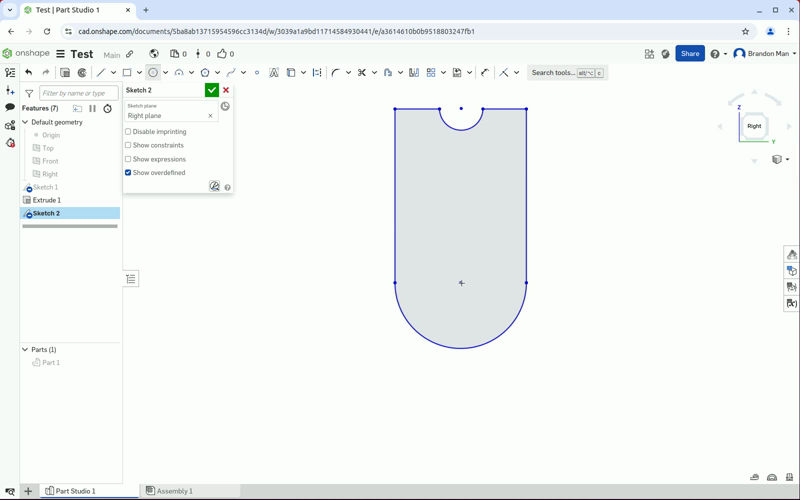
scroll(6)
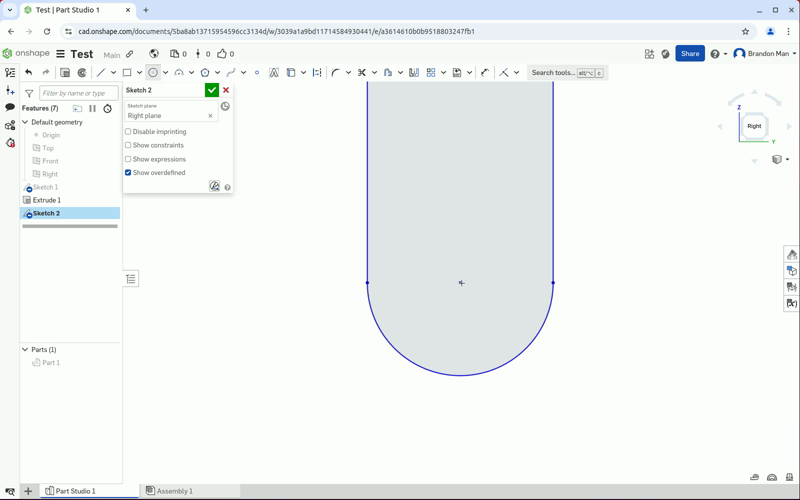
scroll(6)
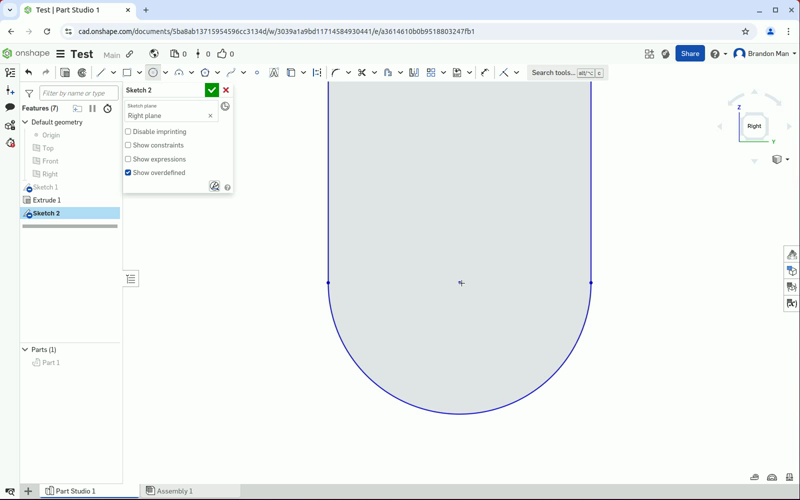
scroll(6)
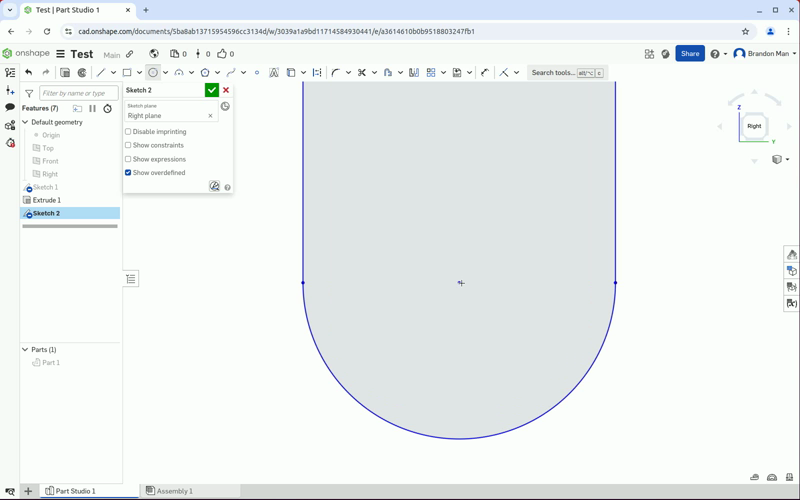
scroll(6)
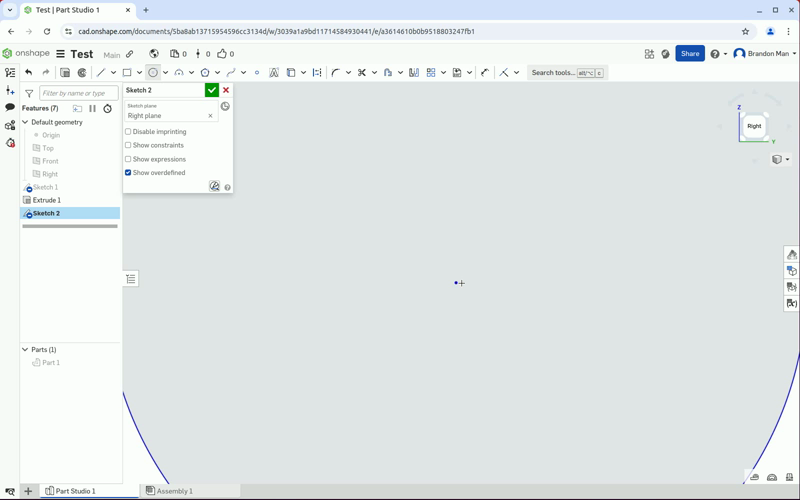
click(461, 282)
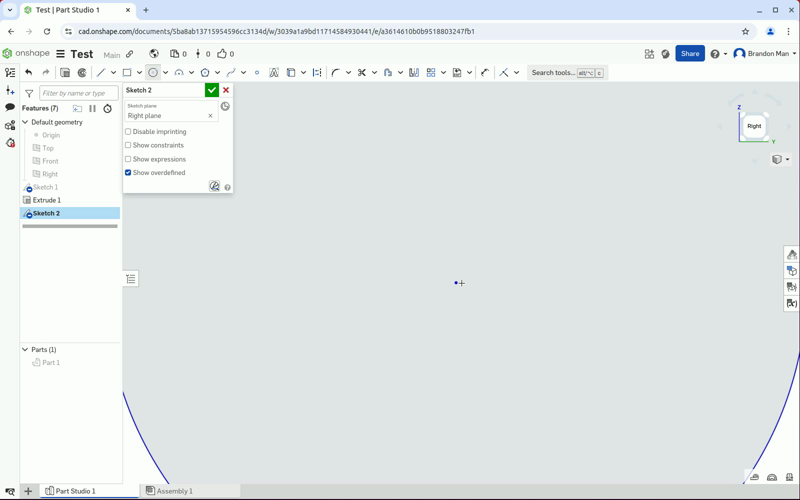
scroll(-6)
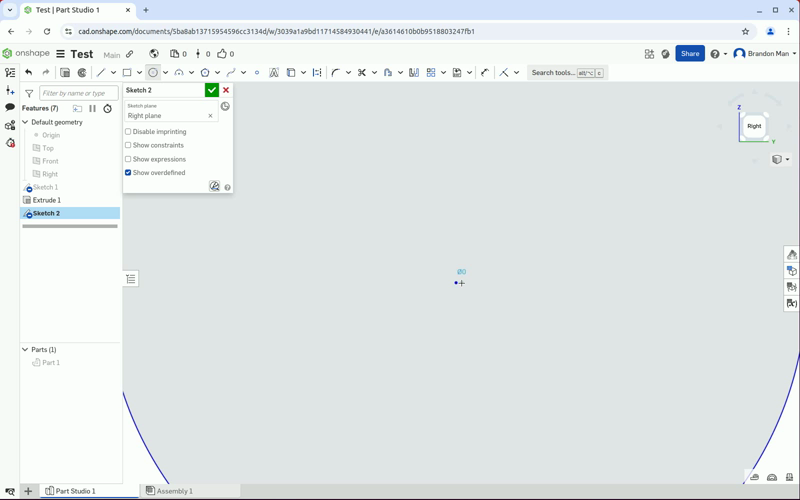
scroll(-6)
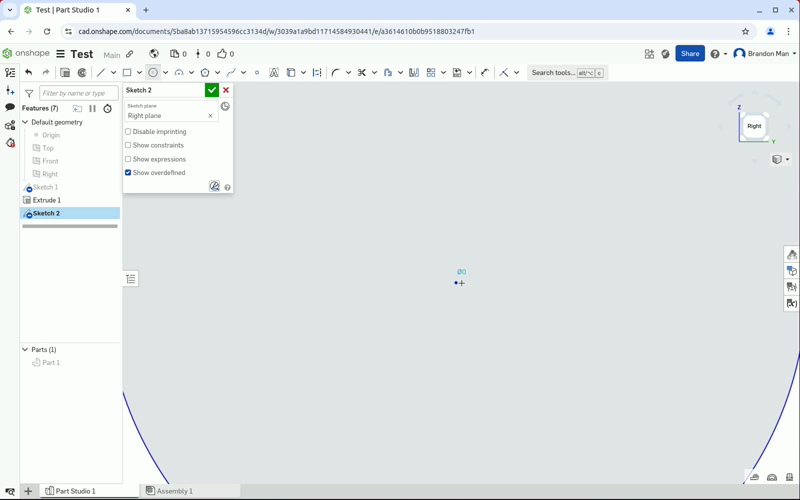
scroll(-6)
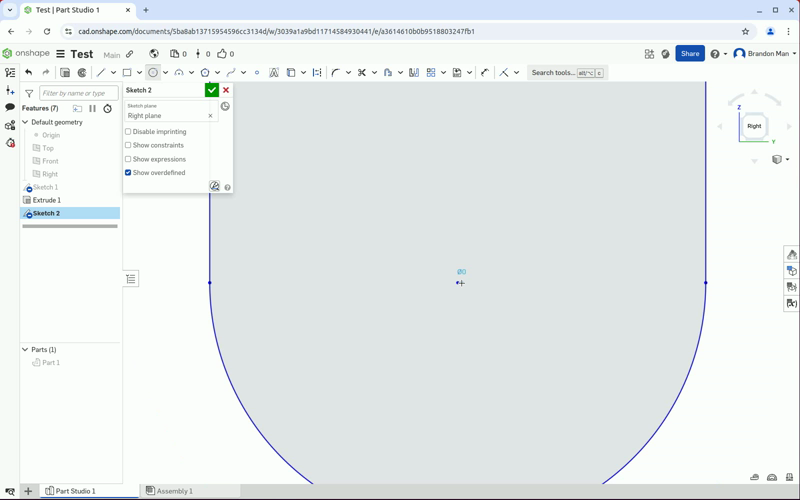
scroll(-6)
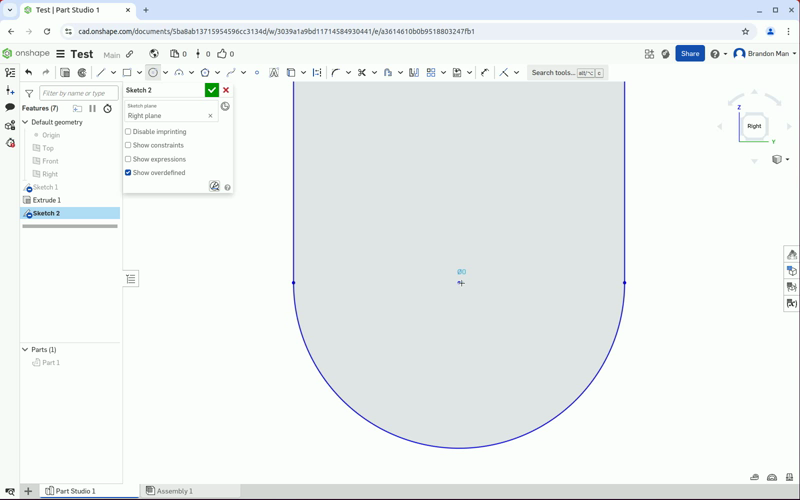
scroll(-6)
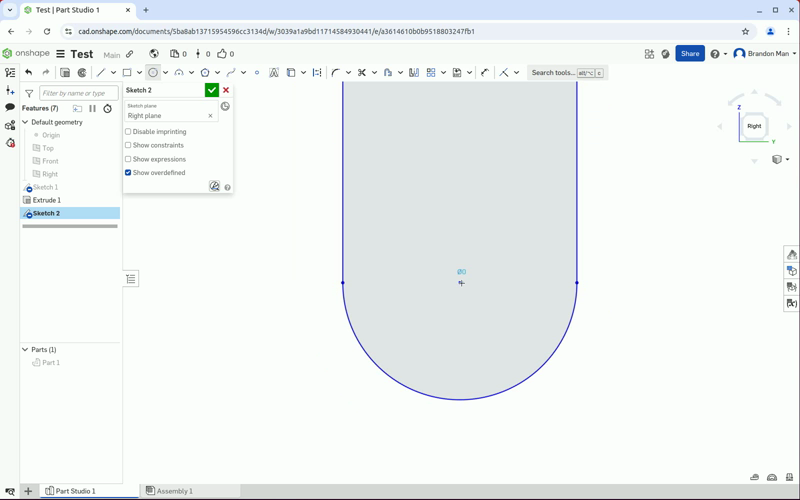
scroll(-6)
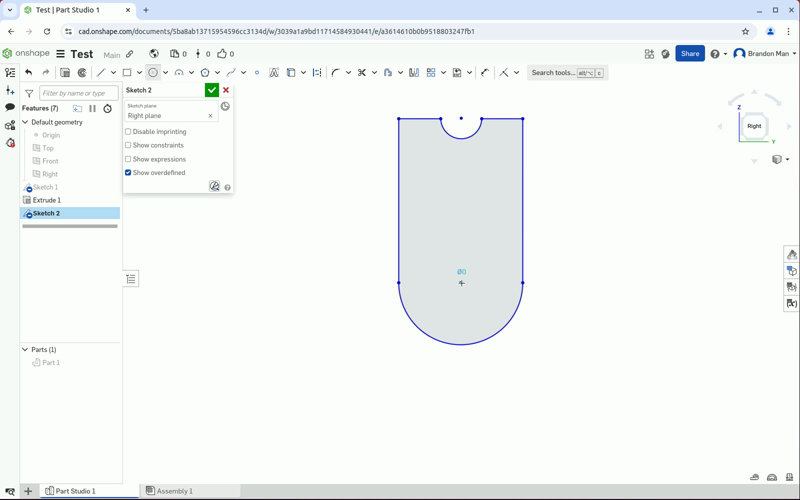
scroll(-6)
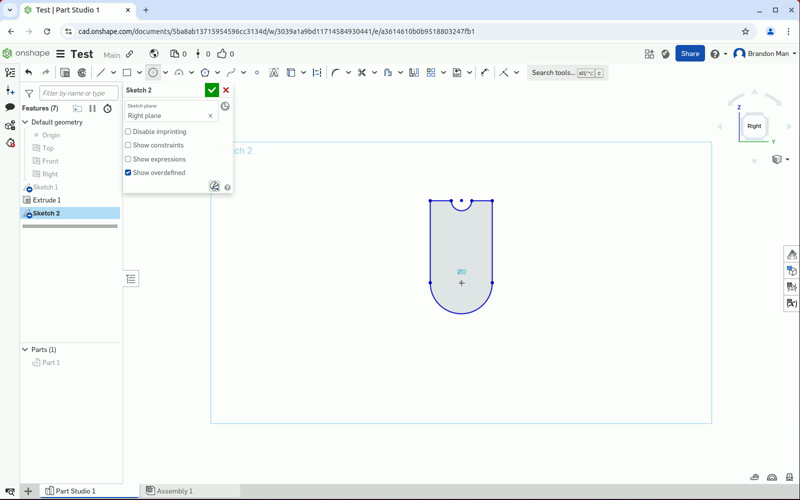
key_up(shift)
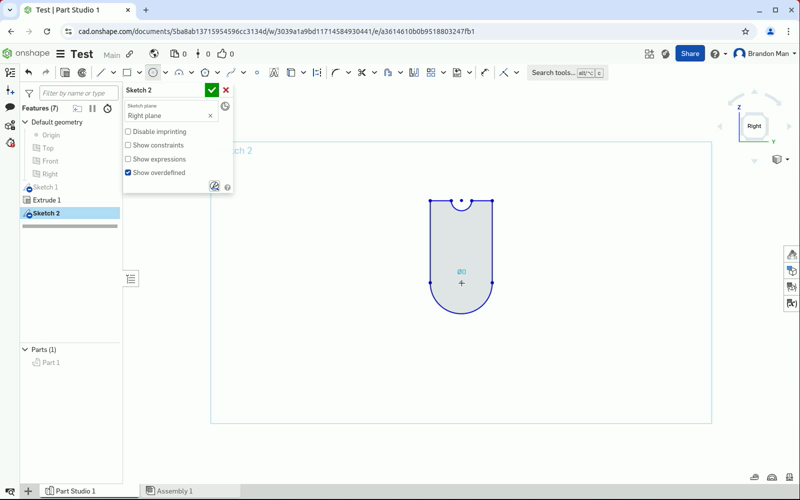
mouse_move(472, 282)
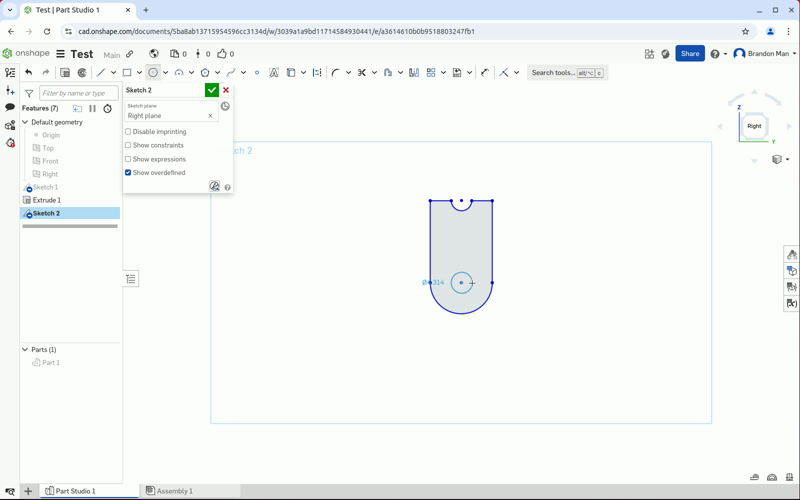
click(472, 282)
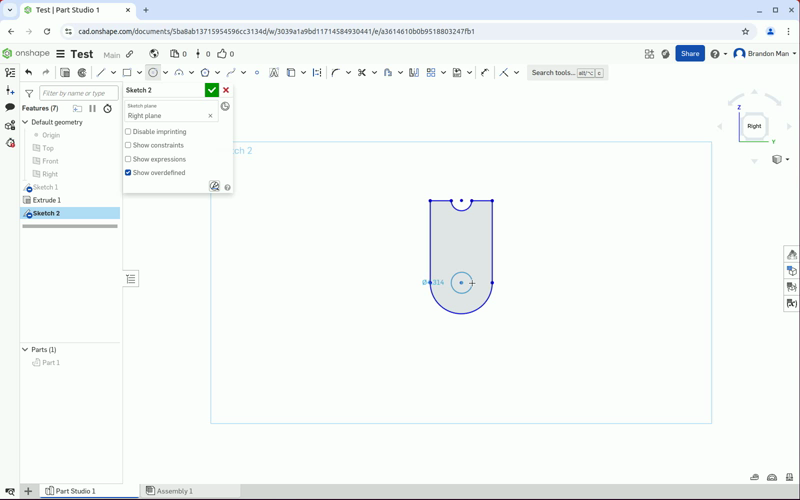
key(esc)
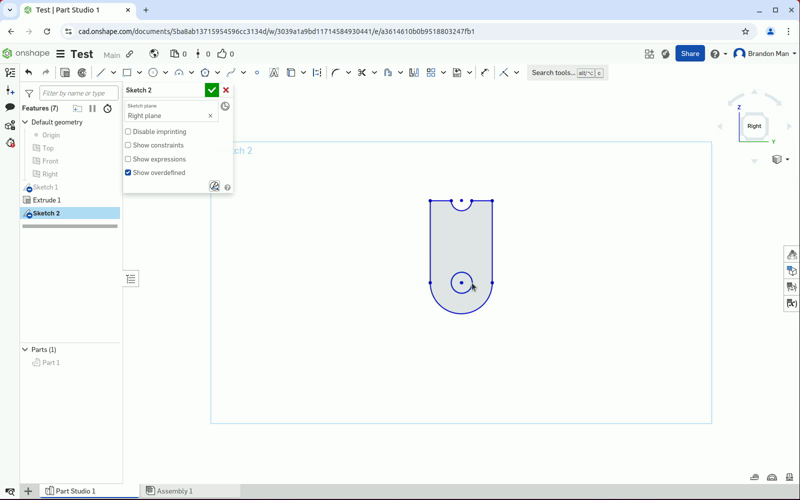
mouse_move(474, 289)
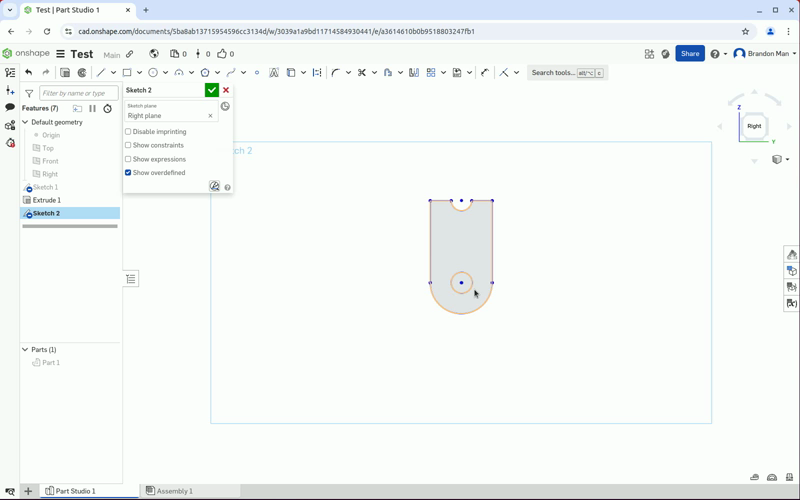
click(474, 289)
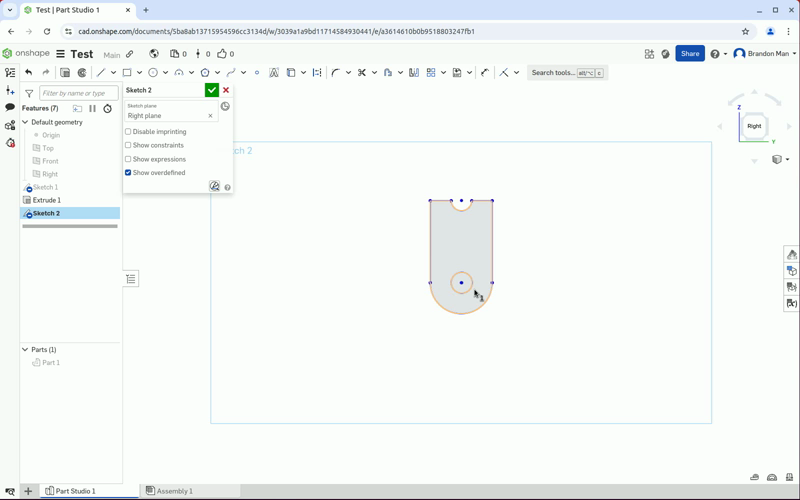
mouse_move(73, 352)
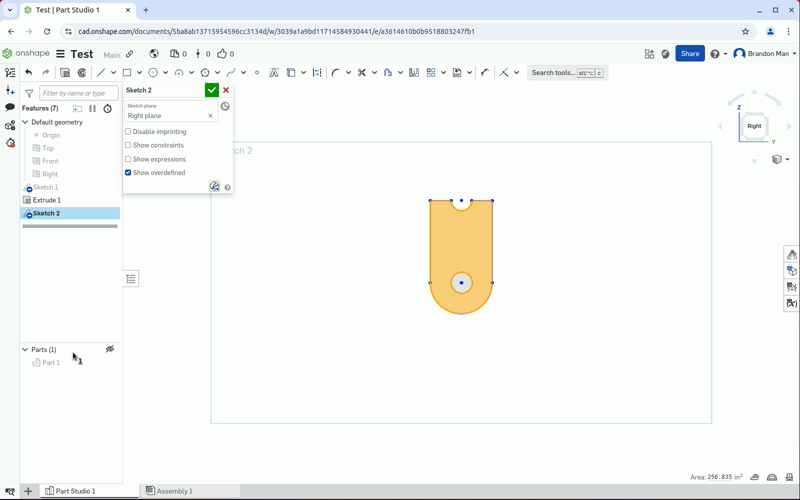
key(shift+y)
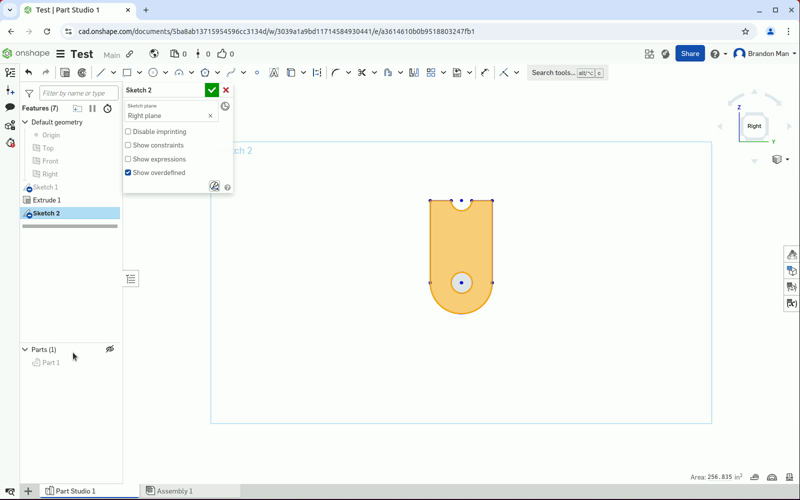
key(shift+e)
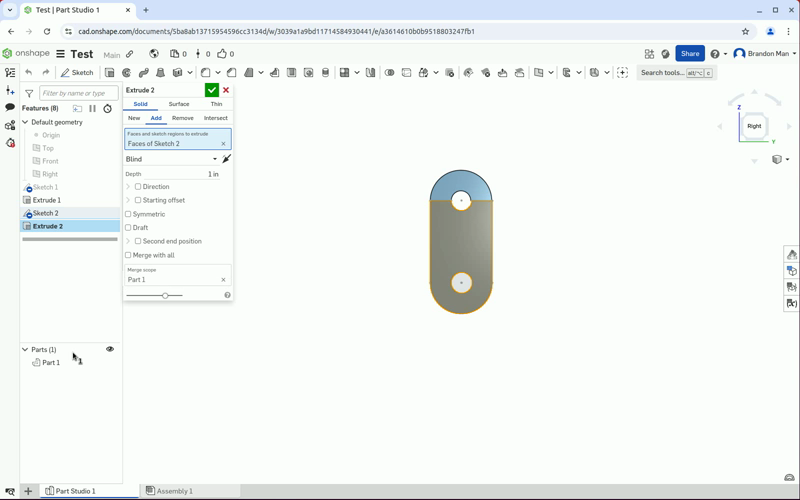
mouse_move(143, 106)
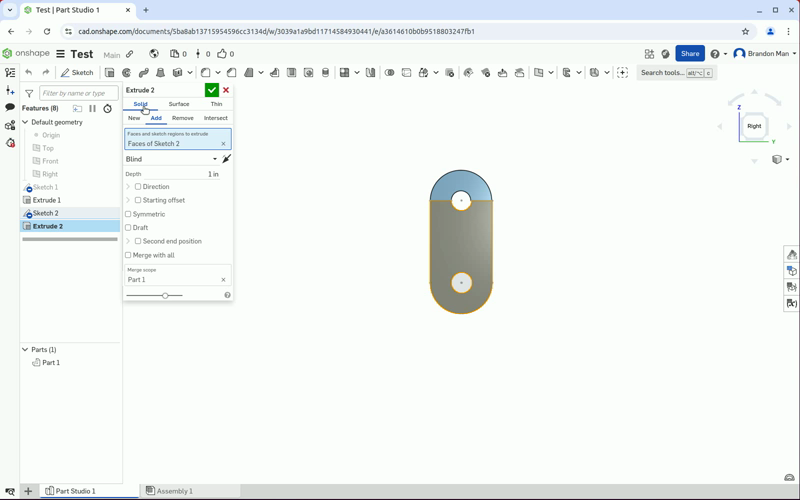
click(143, 106)
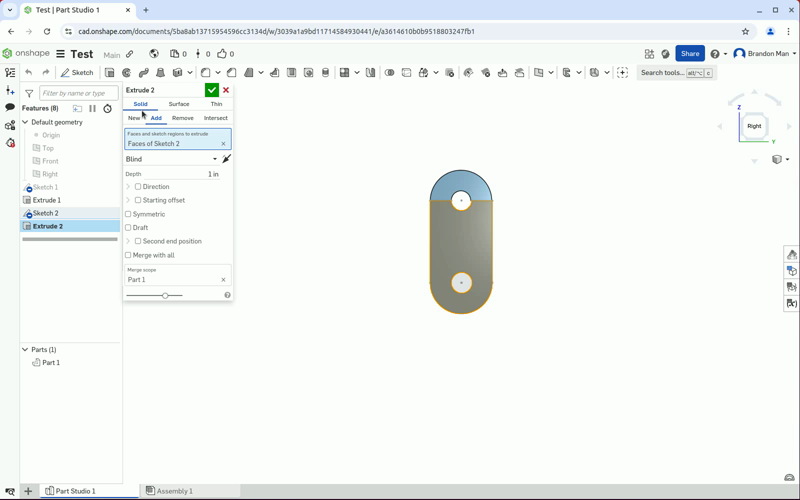
mouse_move(137, 120)
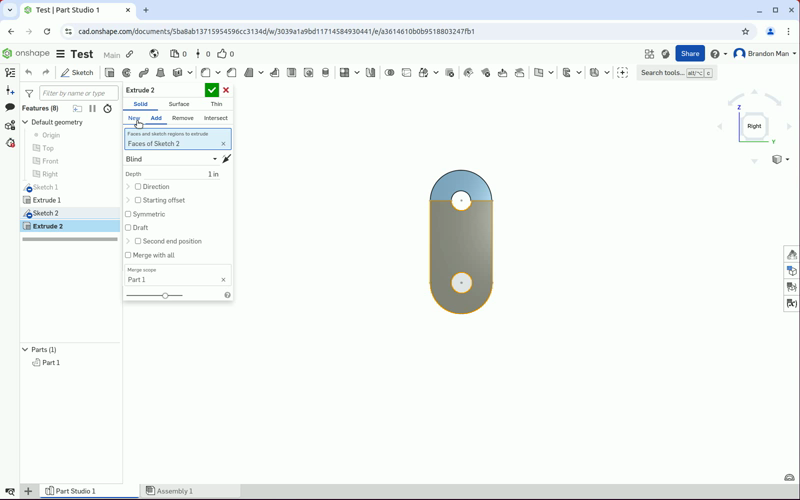
click(137, 120)
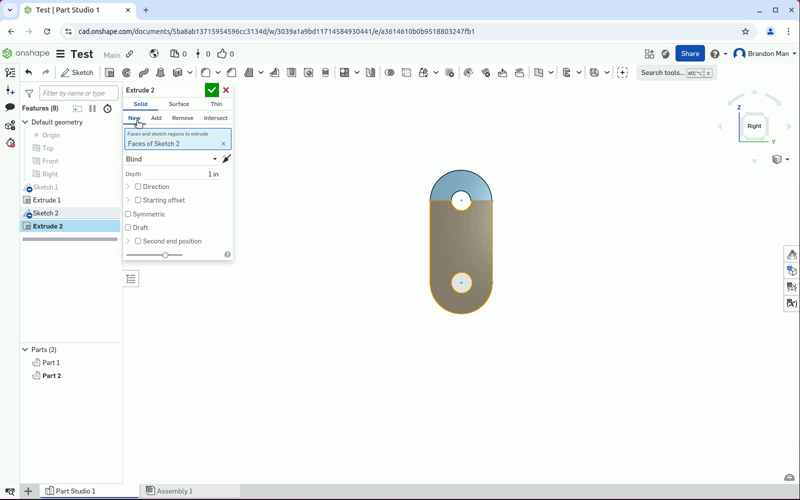
key(tab, 4)
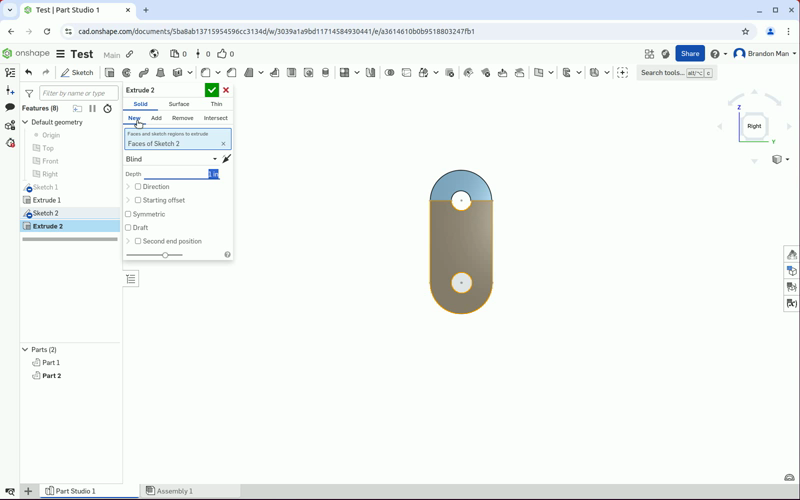
text(4.092)
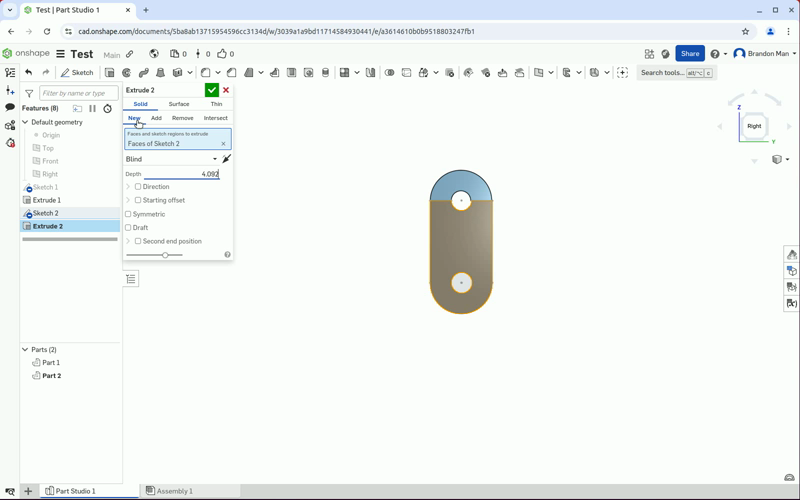
key(enter)
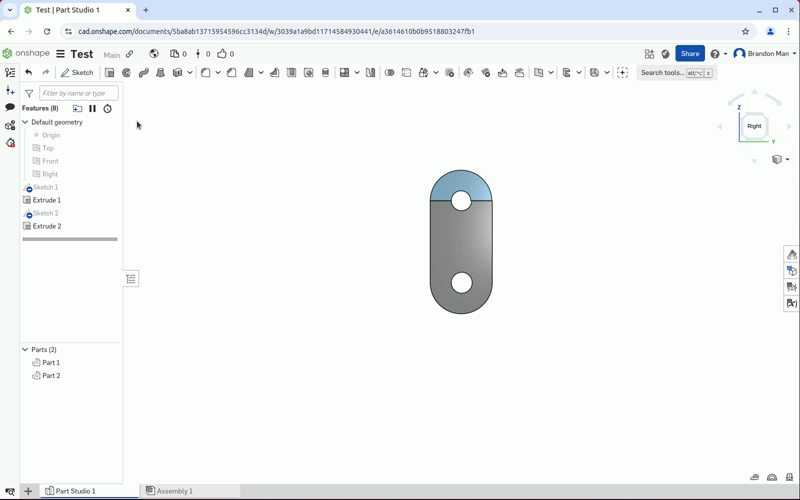
key(shift+h)
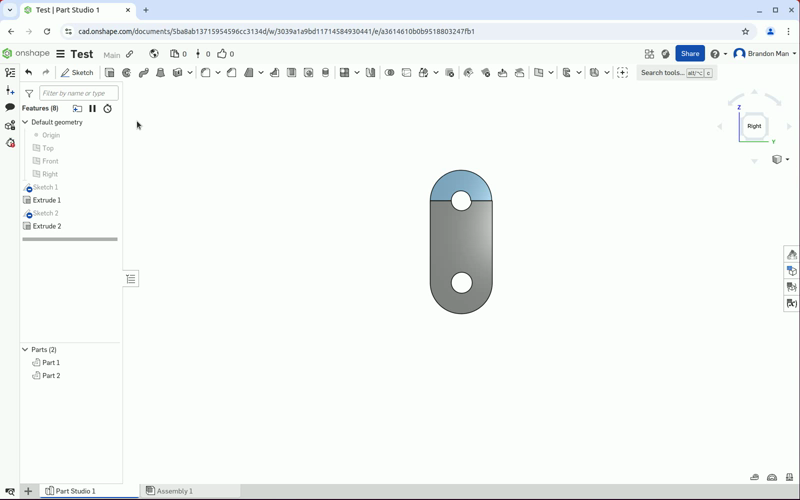
key(shift+h)
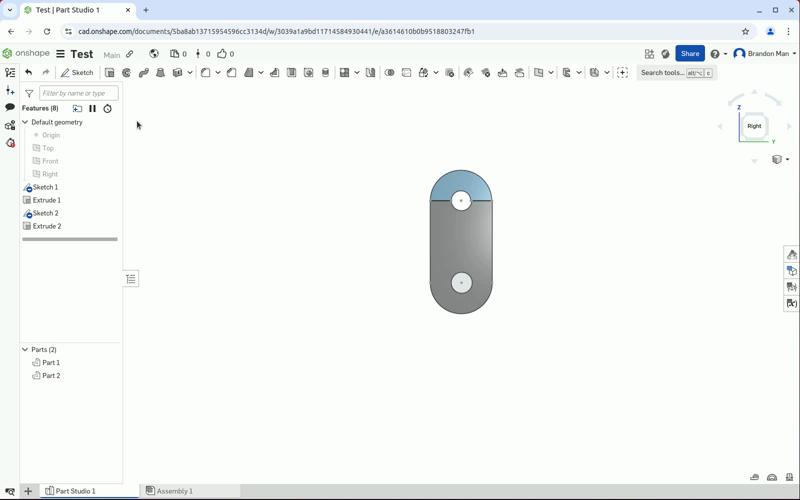
key(shift+7)
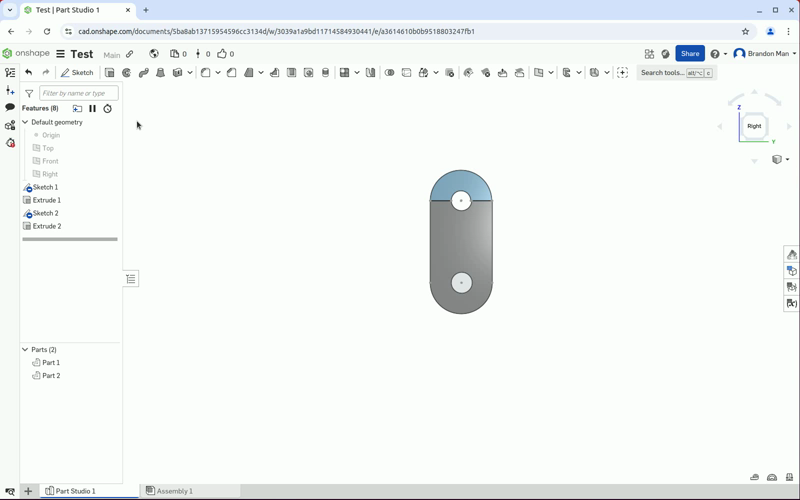
key(right, 2)
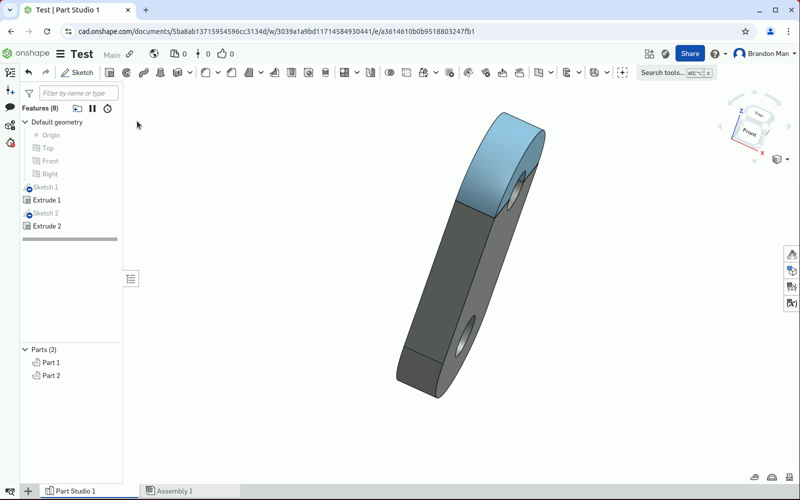
key(down, 2)
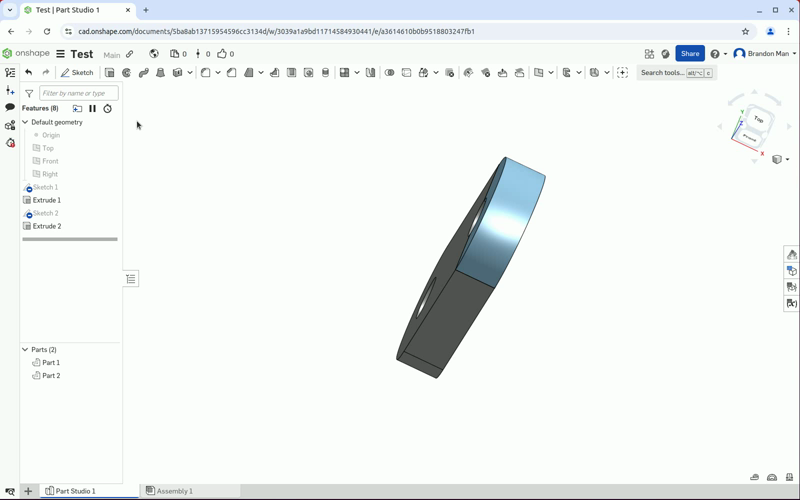
key(up, 2)
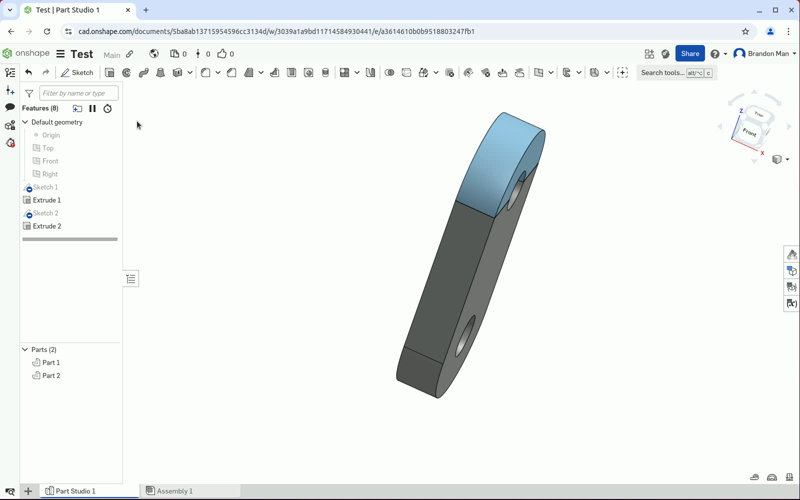
key(left, 2)
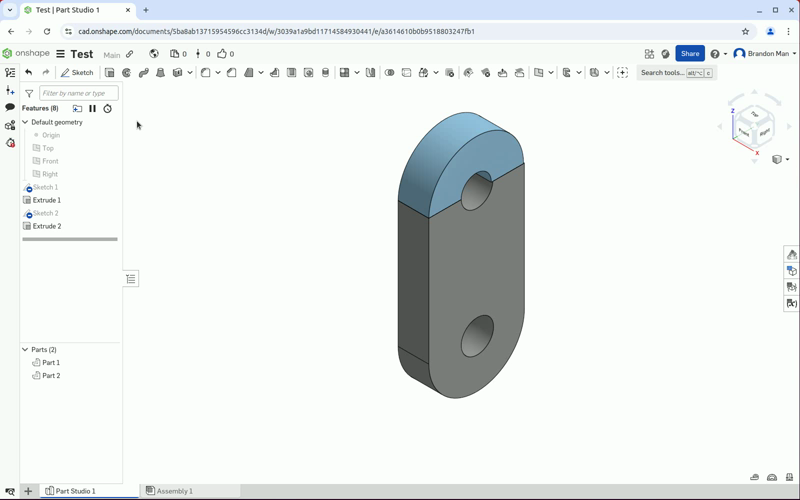
mouse_move(73, 189)
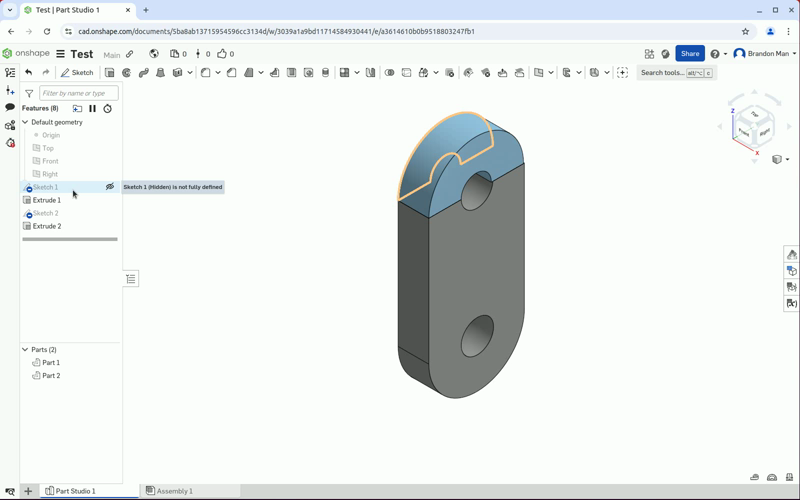
click(73, 189)